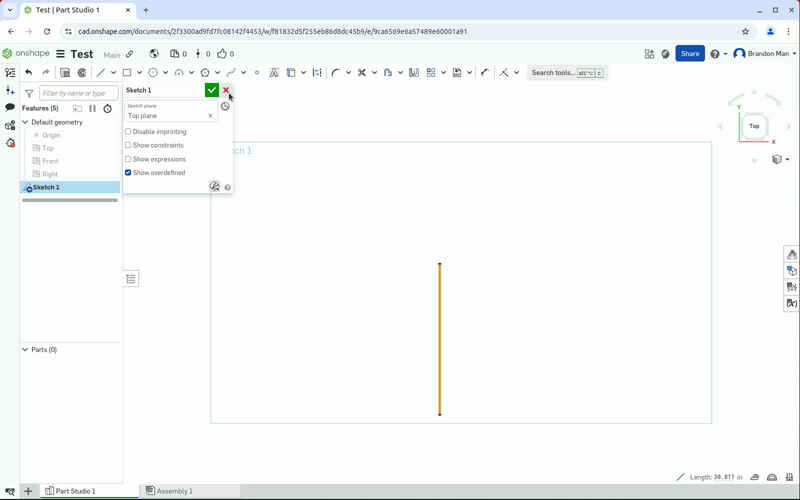
key(shift+h)
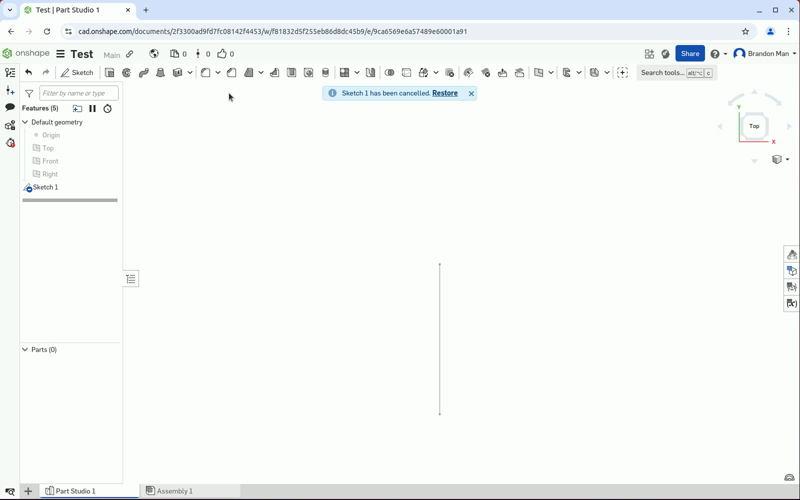
mouse_move(73, 352)
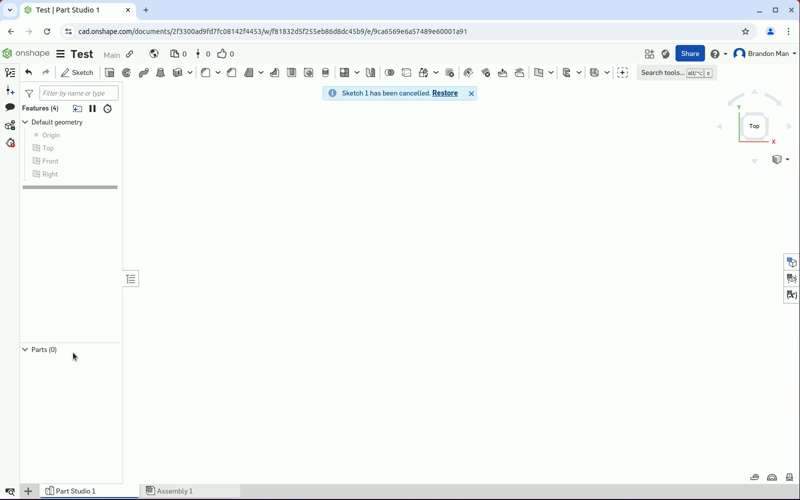
key(y)
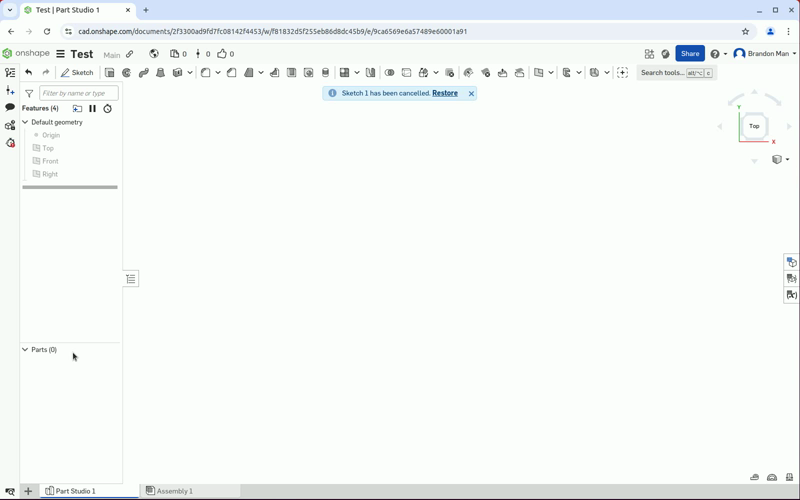
key(shift+p)
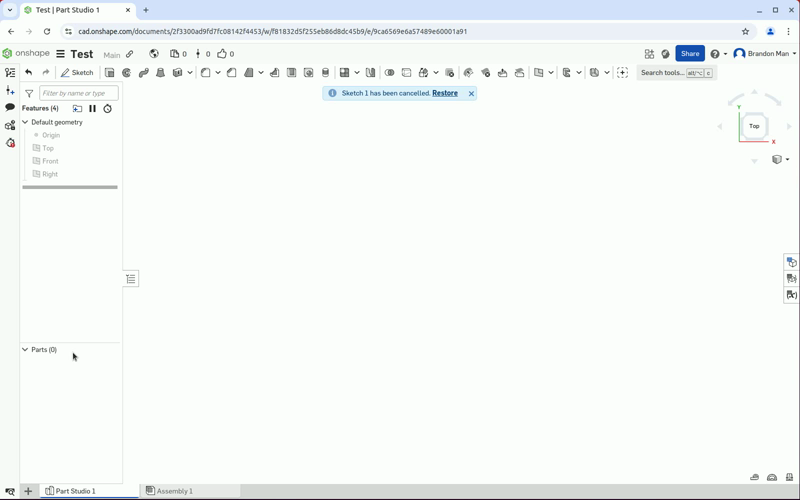
key(space)
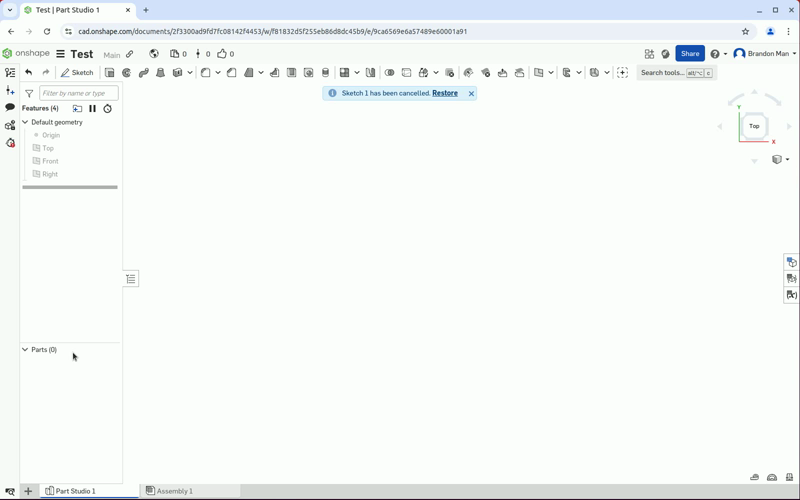
key_down(shift)
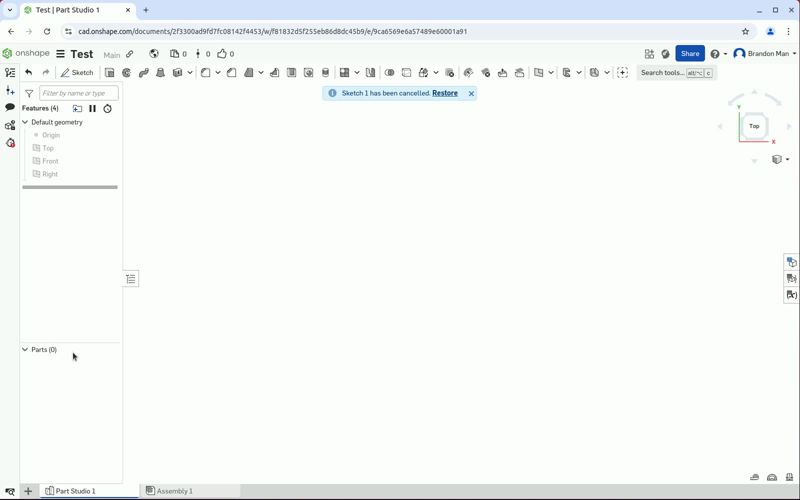
key(up)
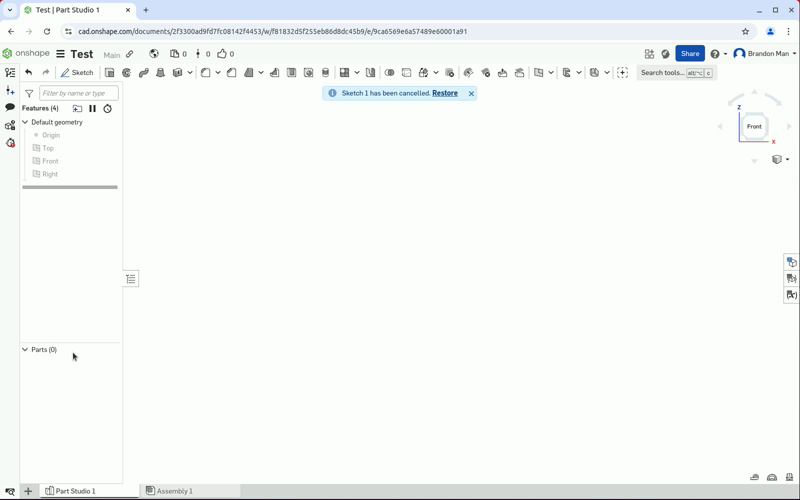
key_up(shift)
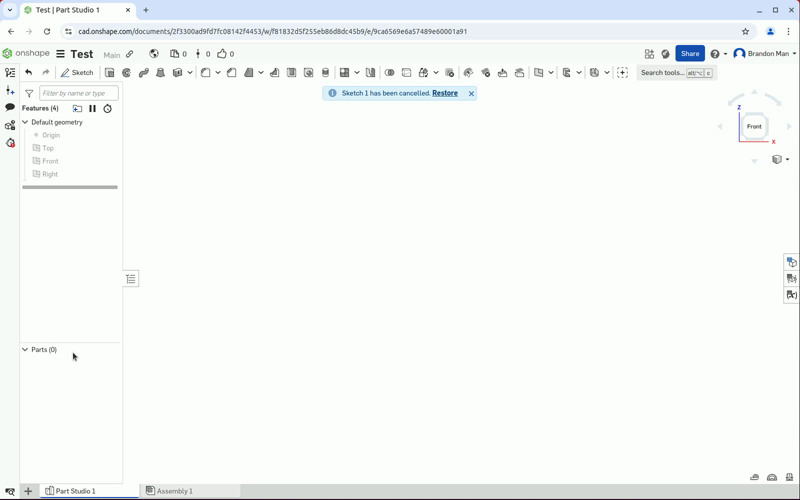
mouse_move(73, 352)
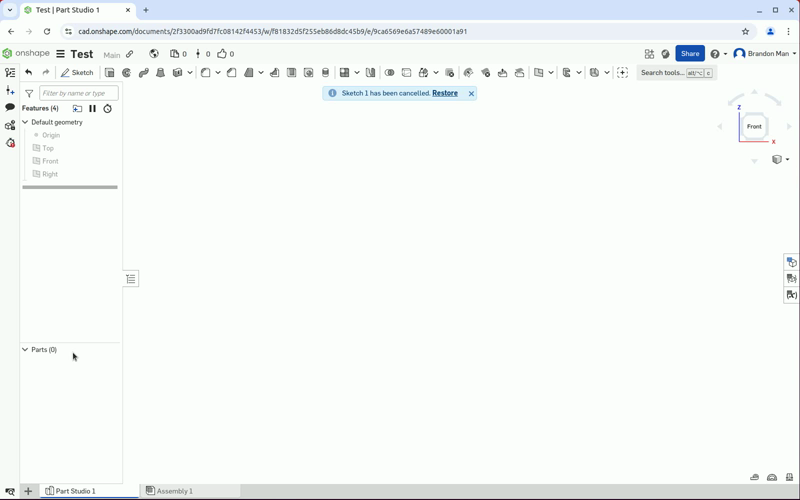
key(shift+y)
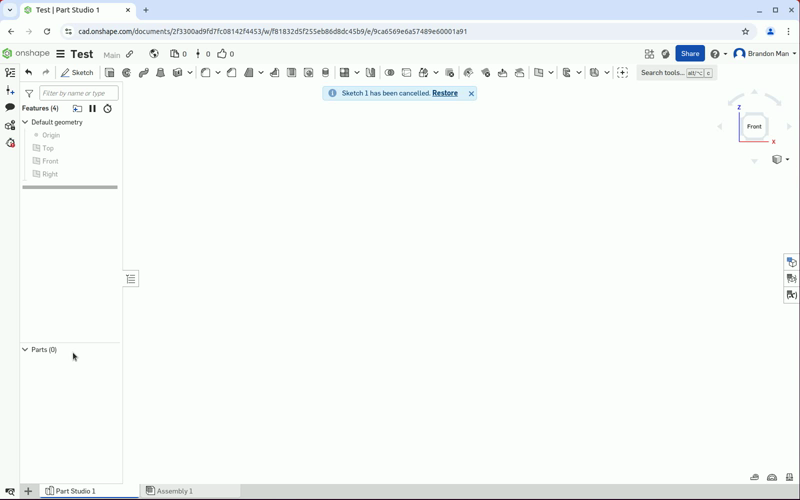
key(shift+s)
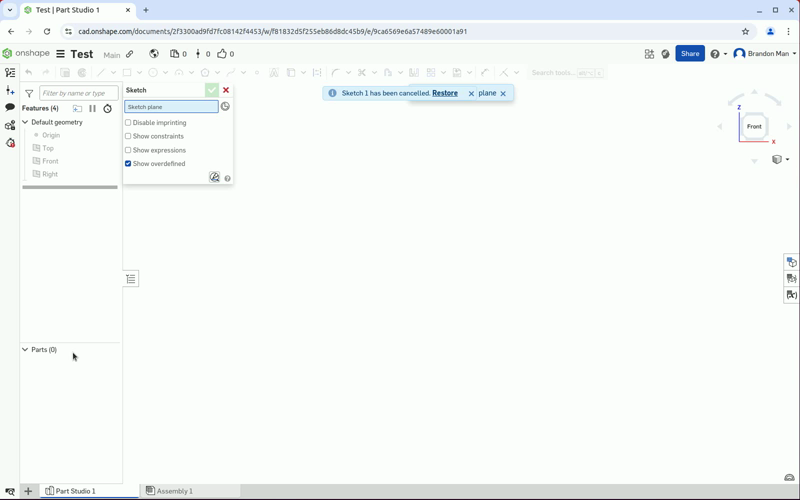
mouse_move(73, 163)
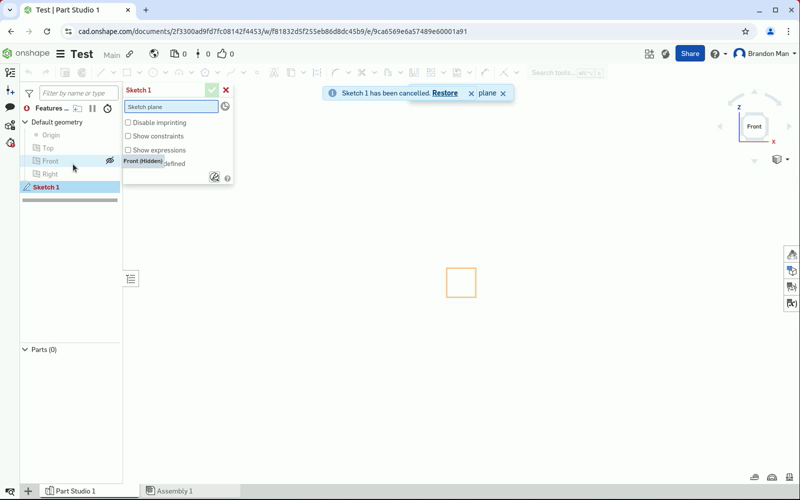
click(73, 163)
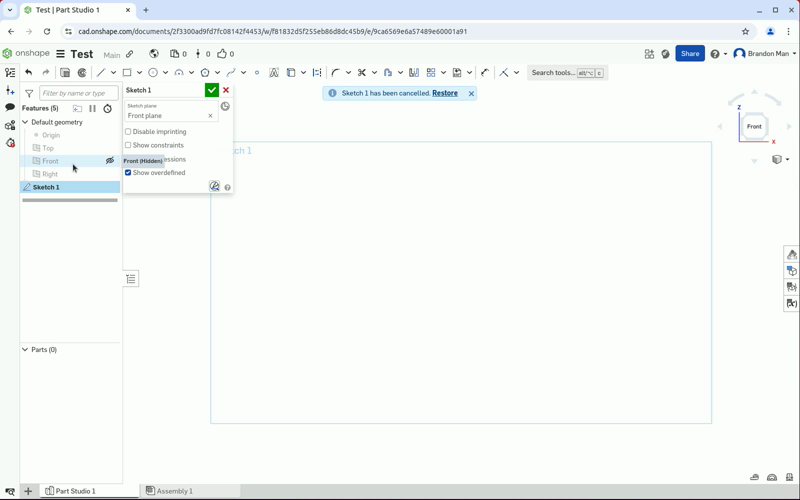
mouse_move(73, 352)
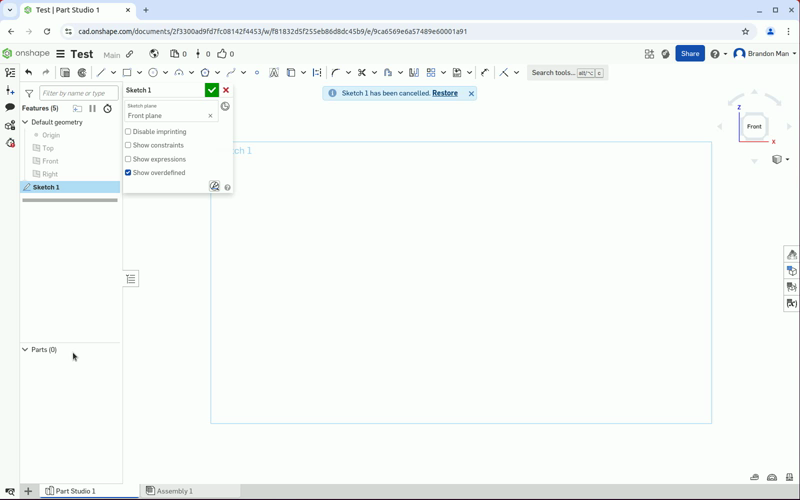
key(y)
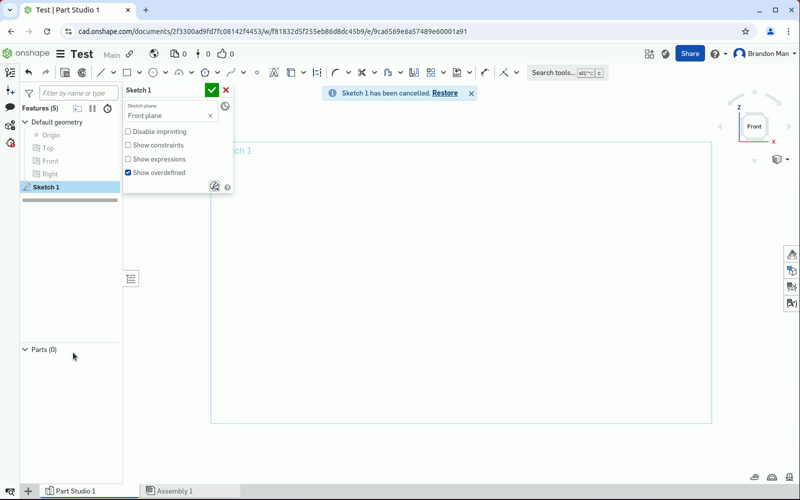
key(l)
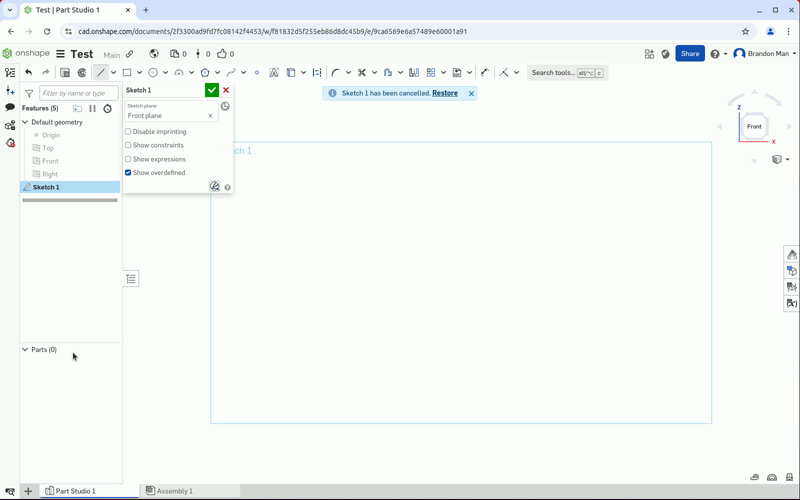
key_down(shift)
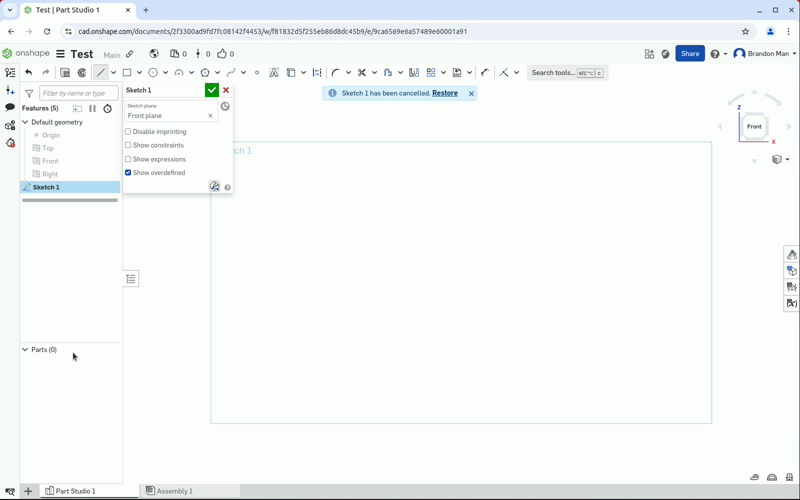
mouse_move(479, 294)
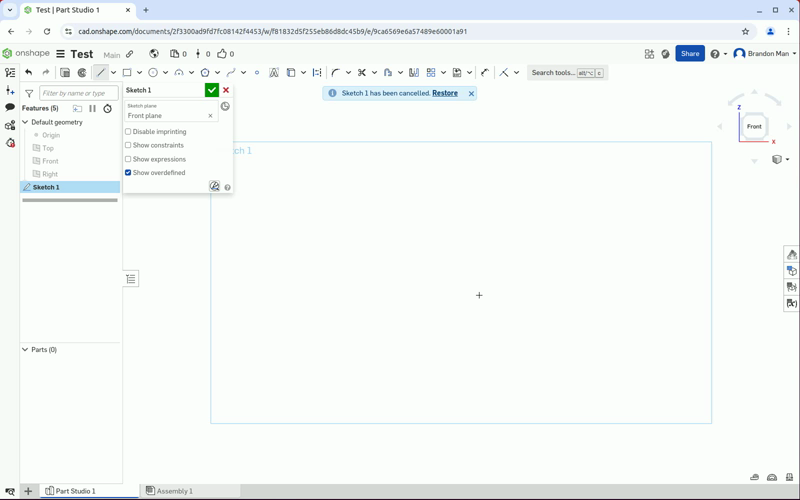
click(479, 294)
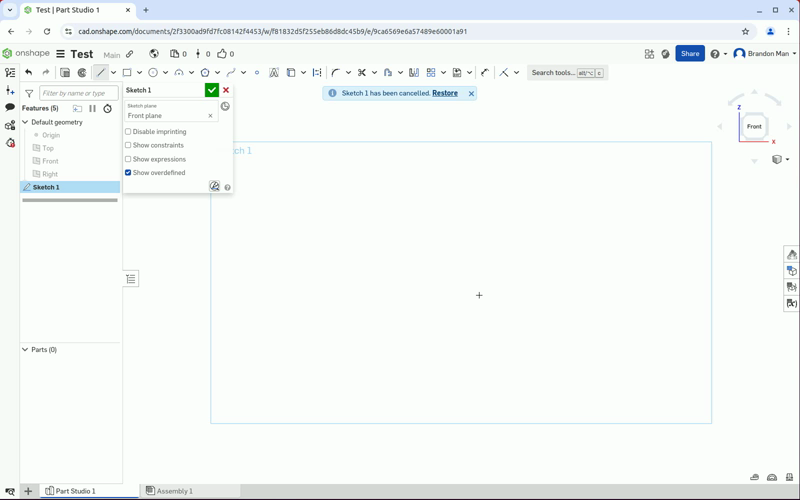
key_up(shift)
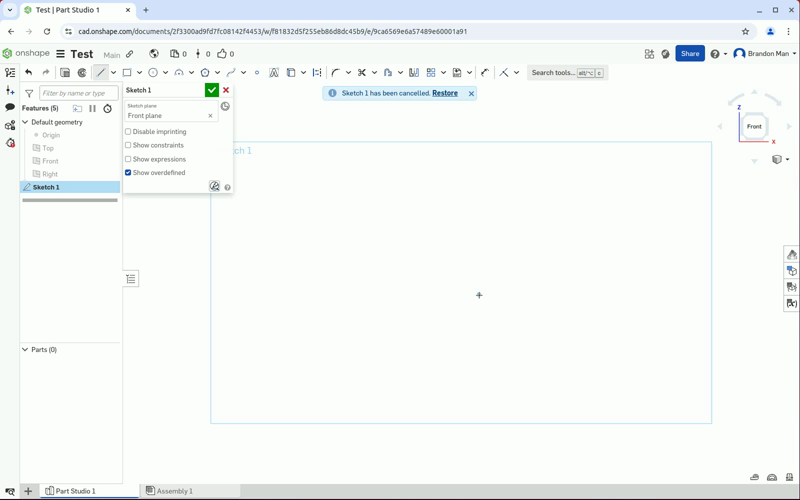
key_down(shift)
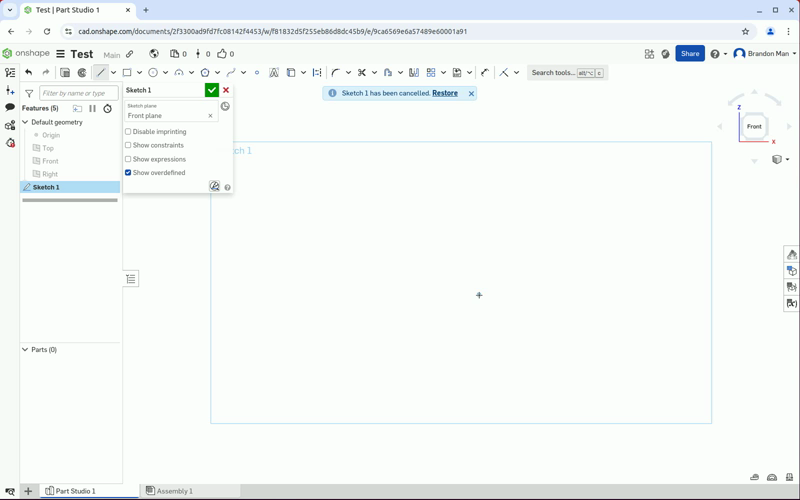
mouse_move(518, 371)
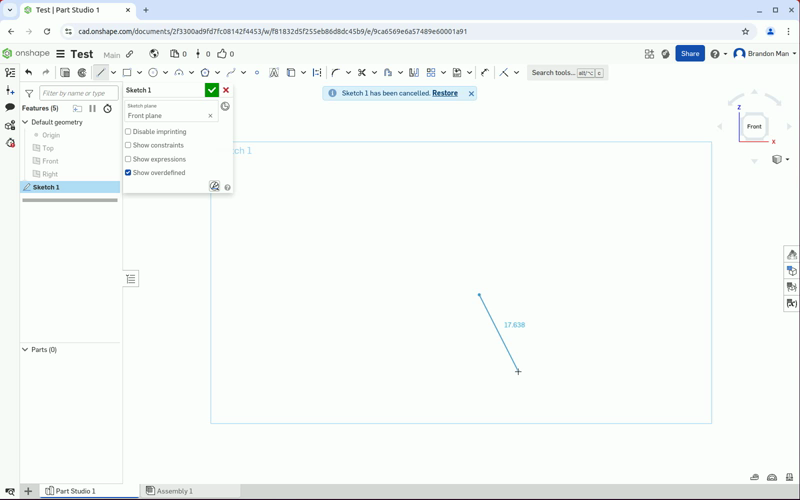
click(518, 371)
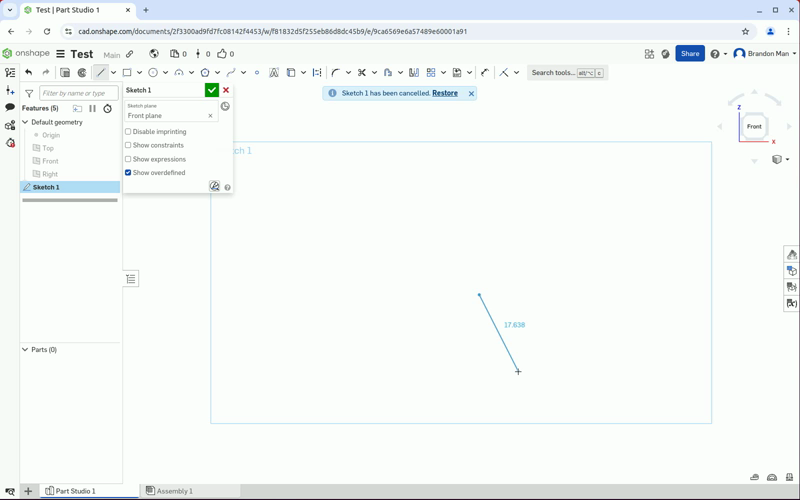
key_up(shift)
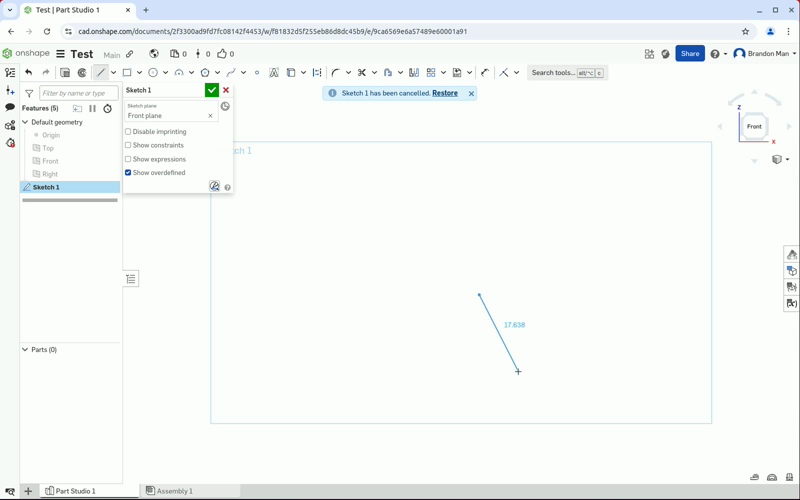
key_down(shift)
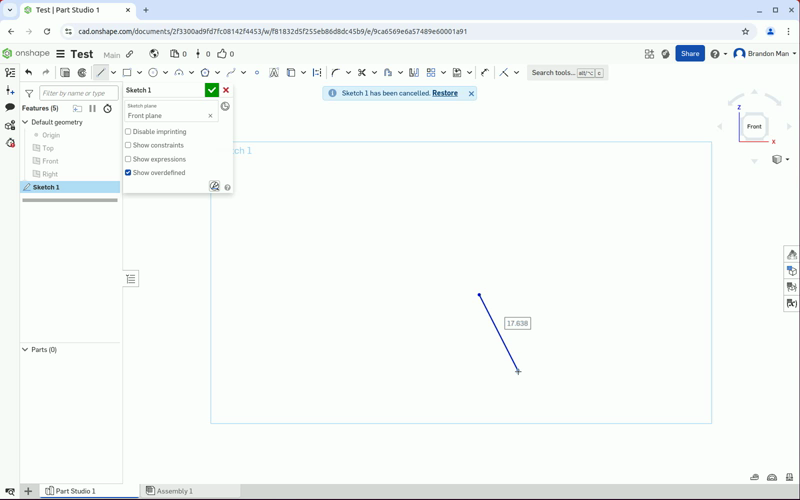
mouse_move(556, 294)
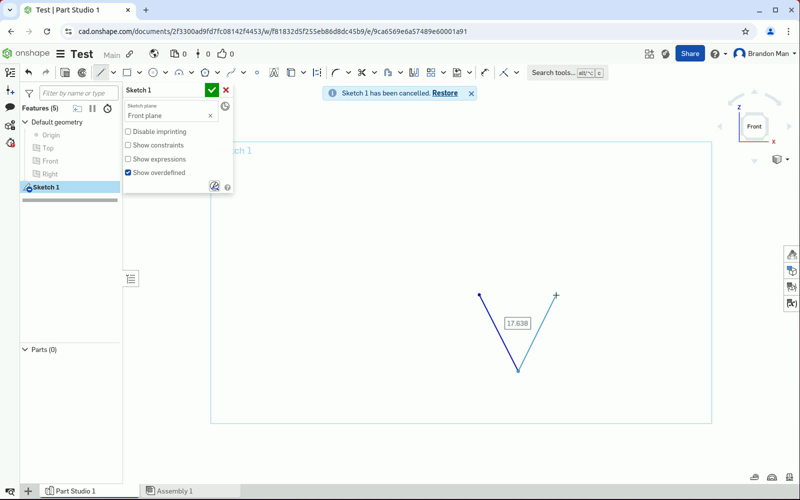
click(556, 294)
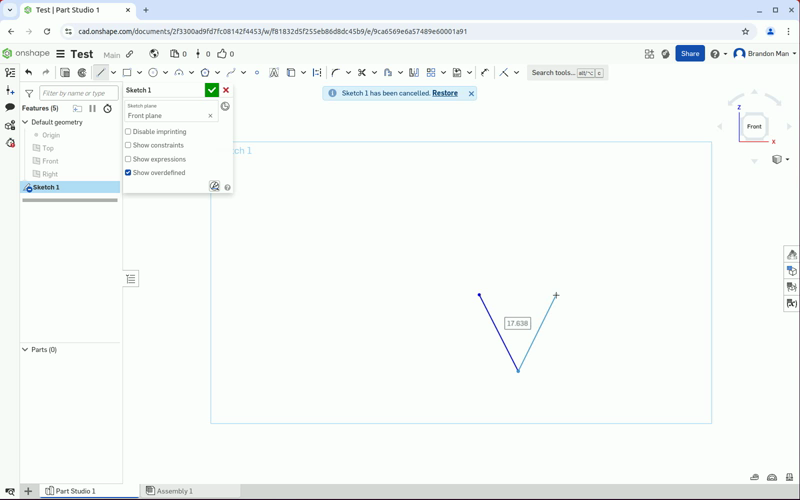
key_up(shift)
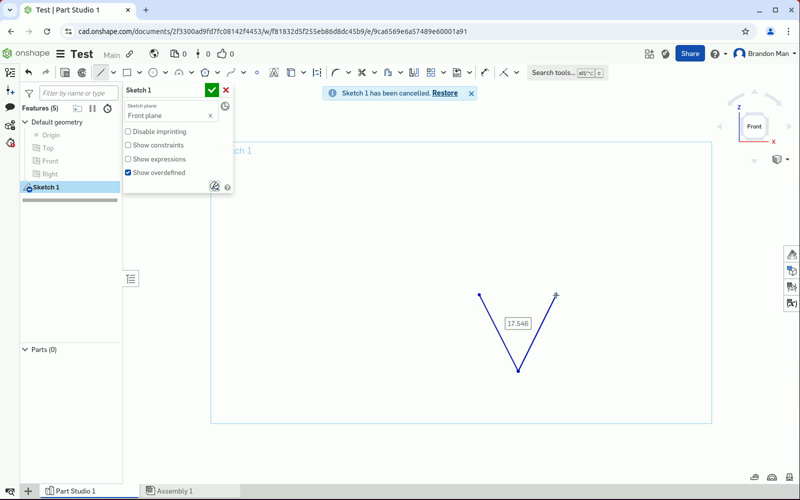
key_down(shift)
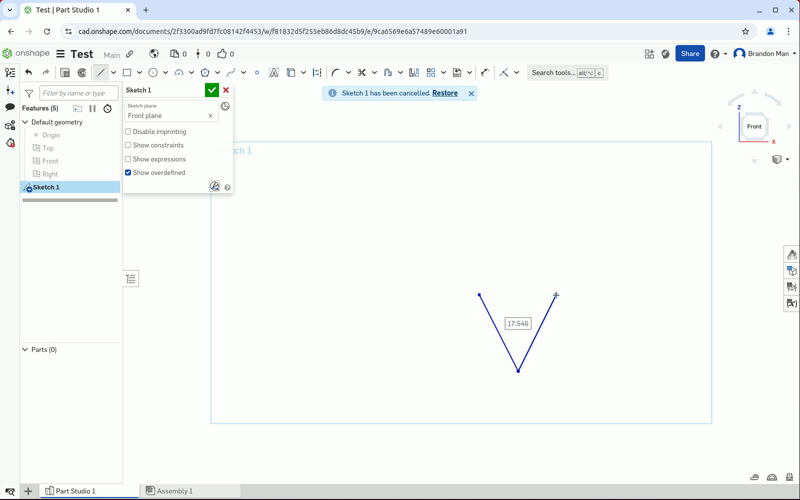
mouse_move(586, 294)
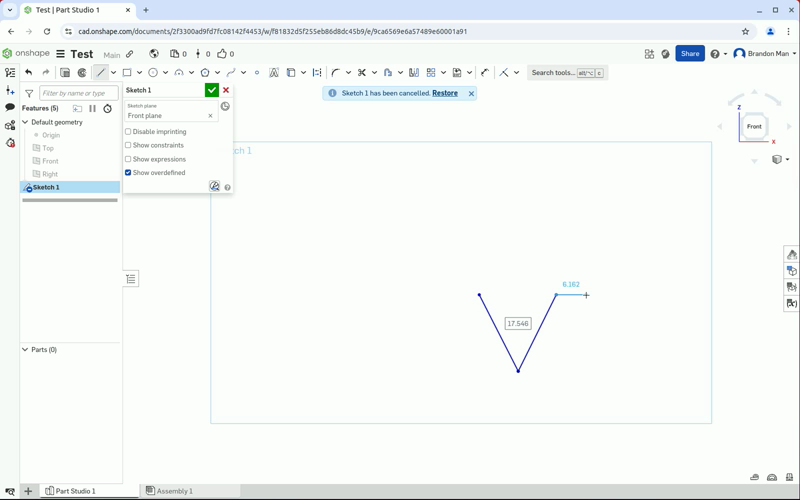
mouse_move(518, 294)
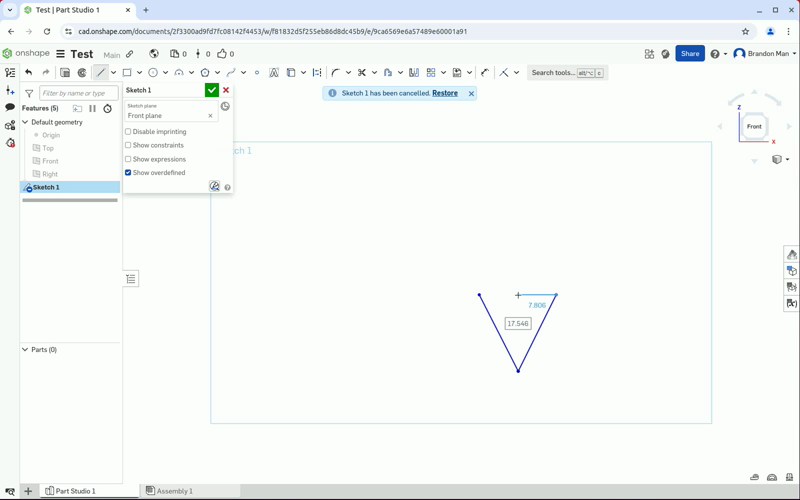
click(518, 294)
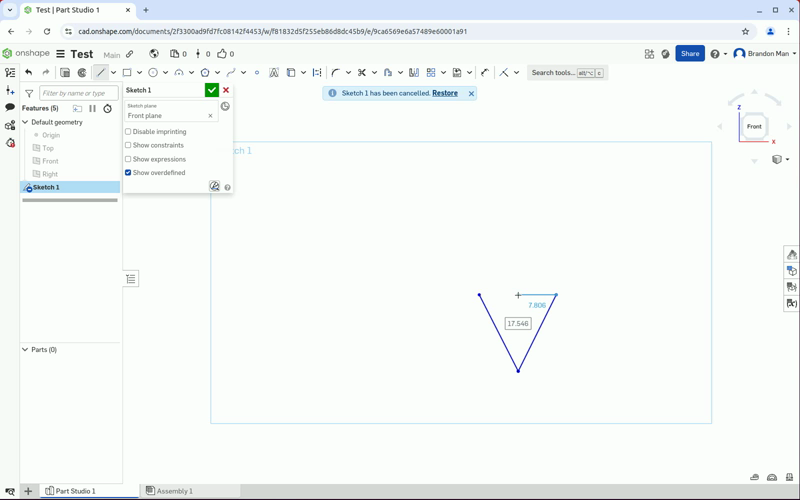
key_up(shift)
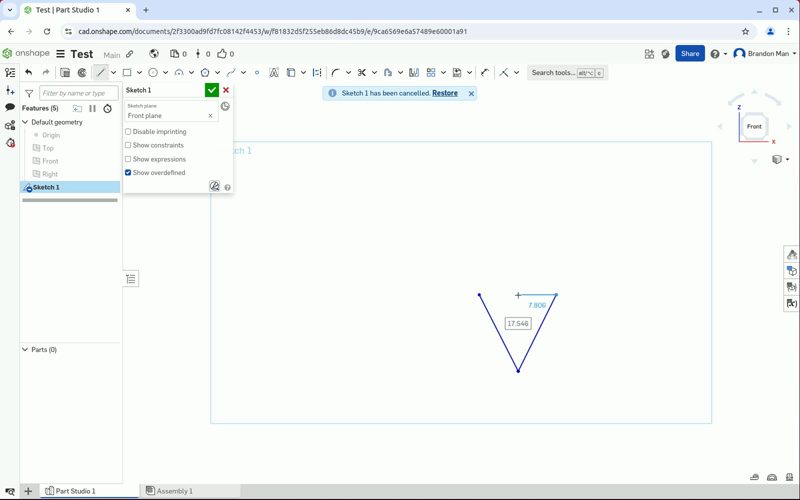
mouse_move(548, 294)
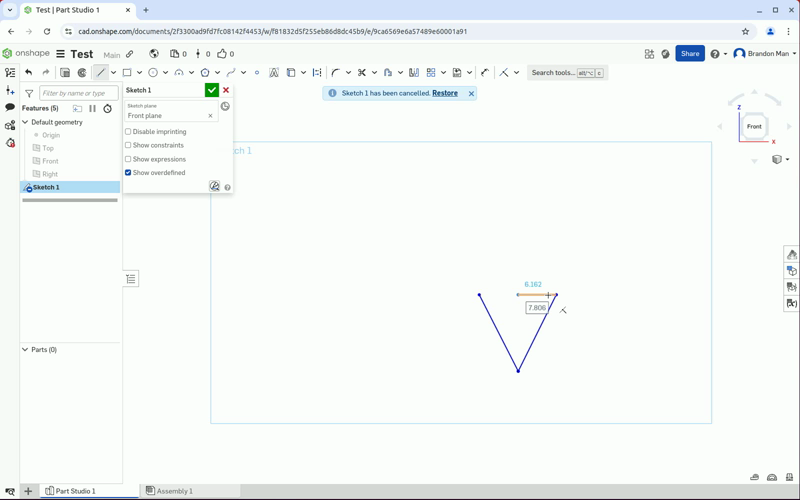
key_down(shift)
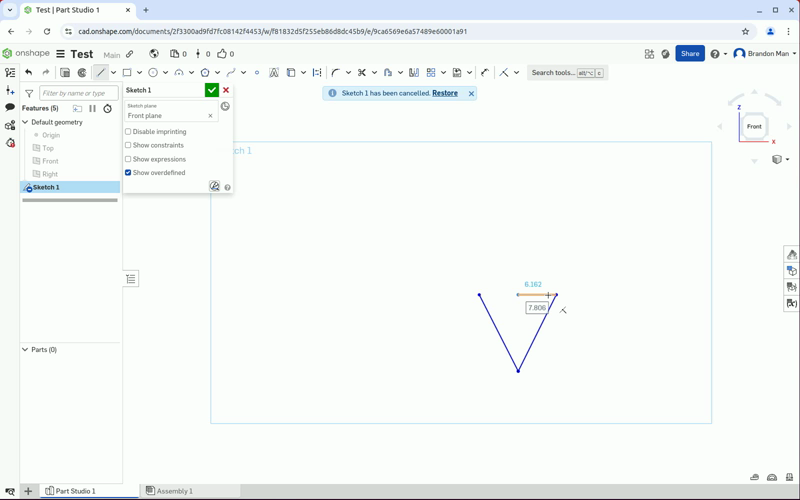
mouse_move(479, 294)
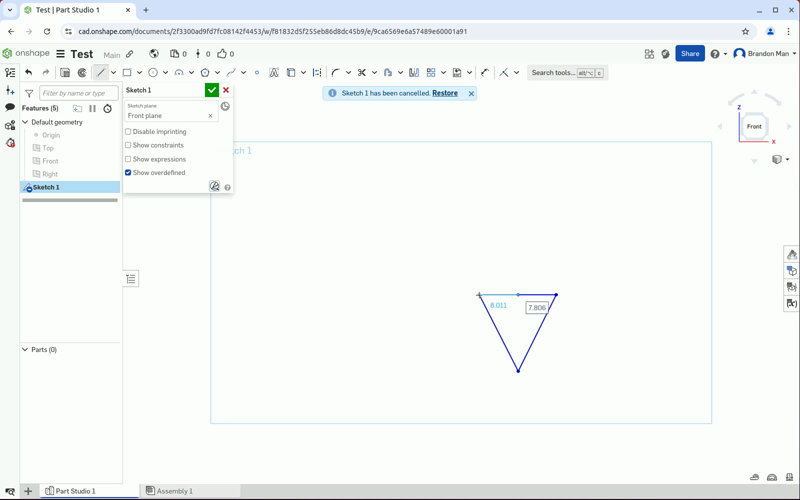
key_up(shift)
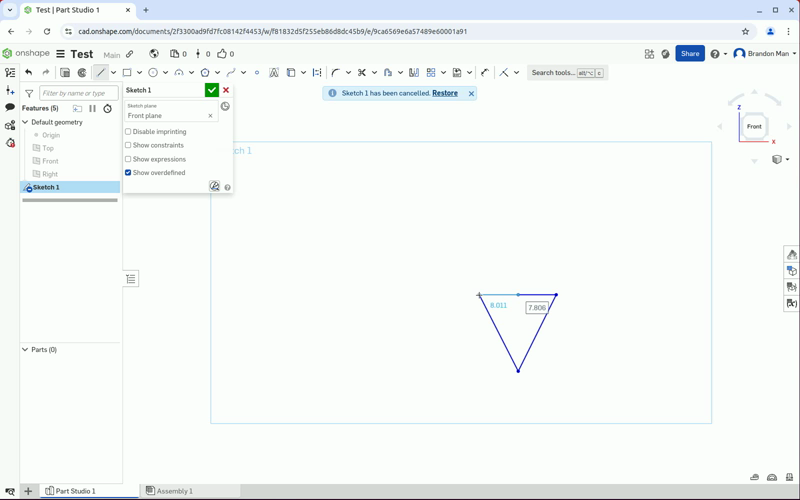
click(479, 294)
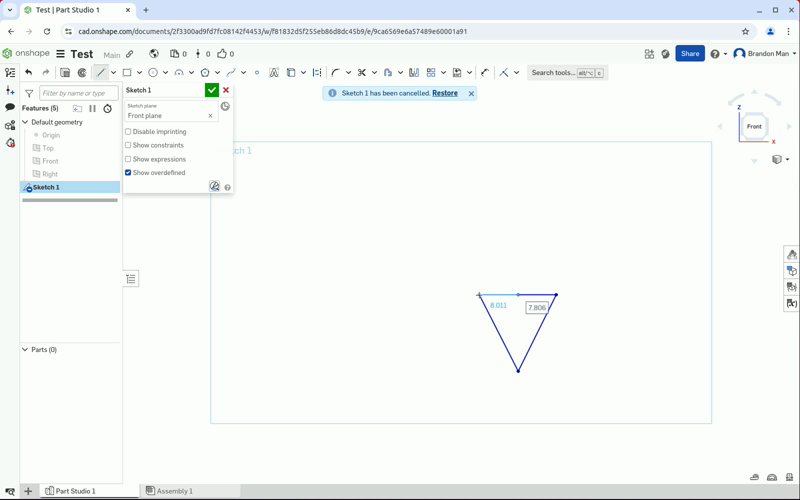
key(esc)
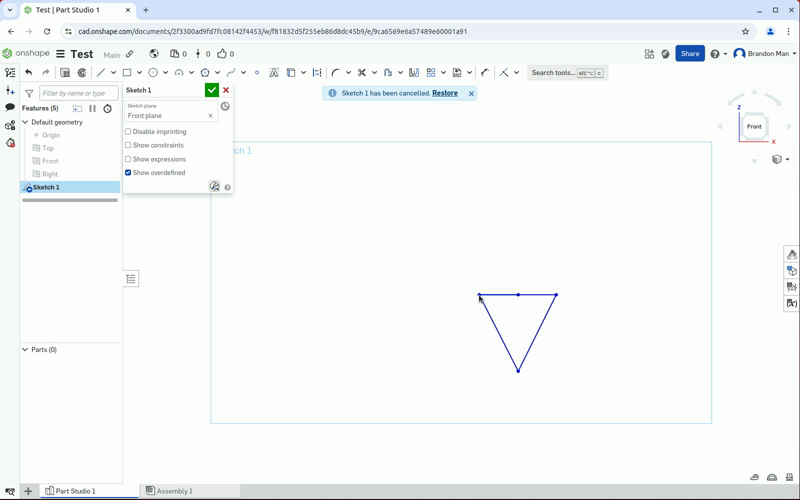
mouse_move(538, 316)
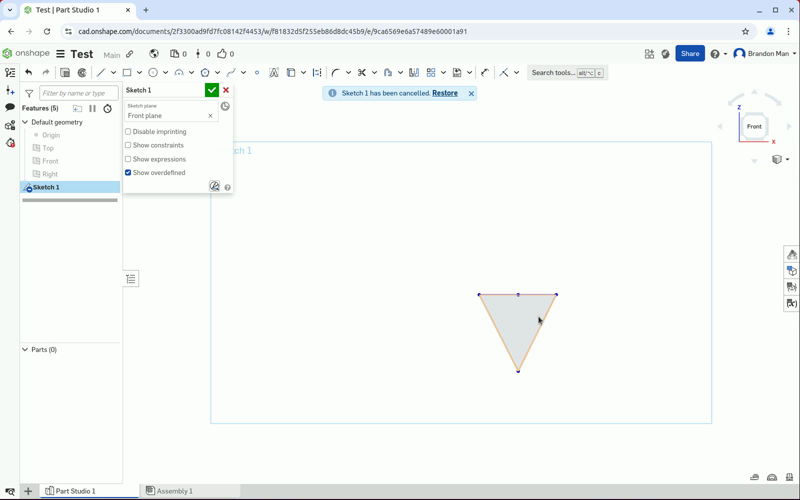
click(538, 316)
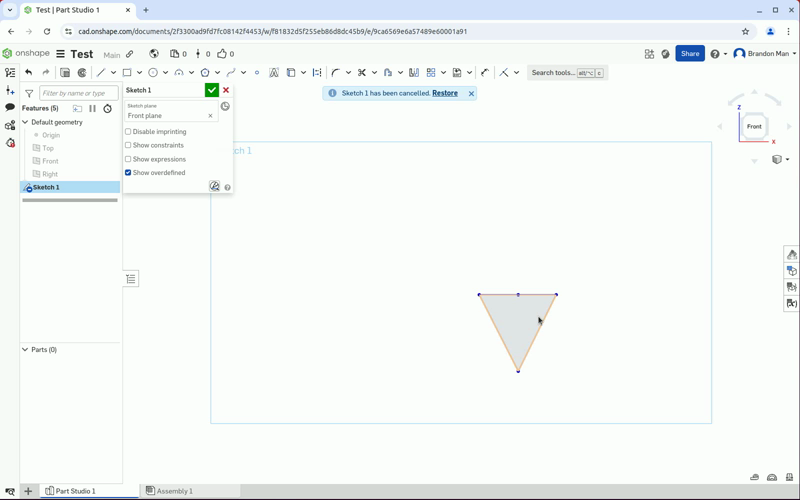
mouse_move(73, 352)
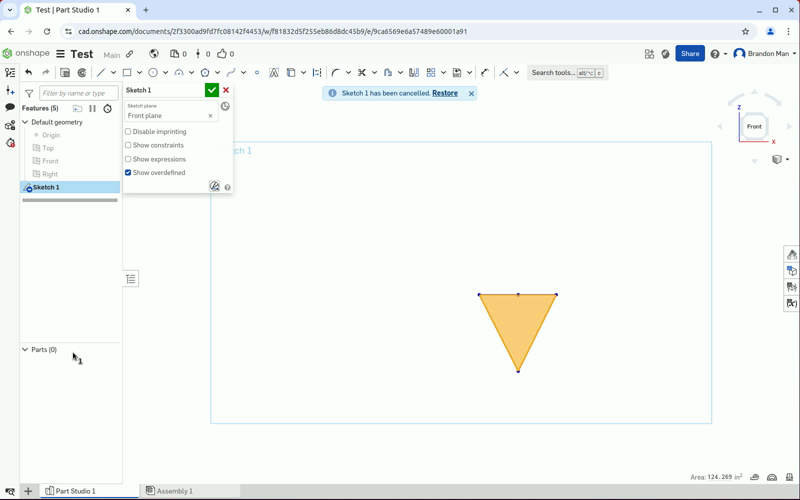
key(shift+y)
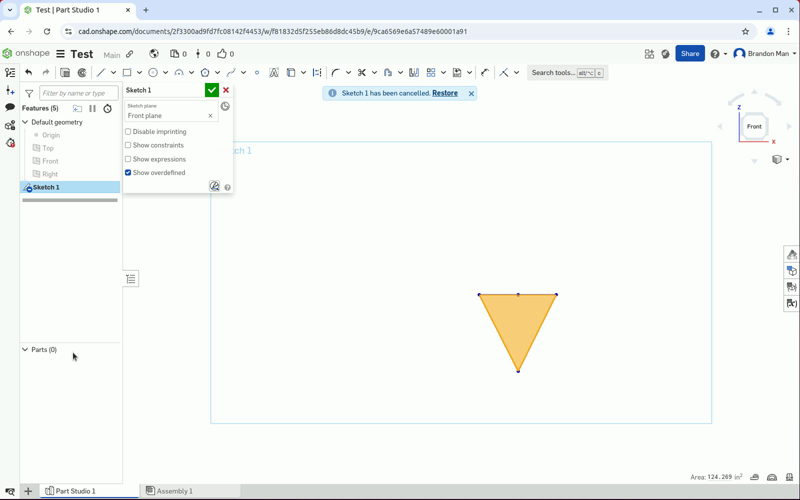
key(shift+e)
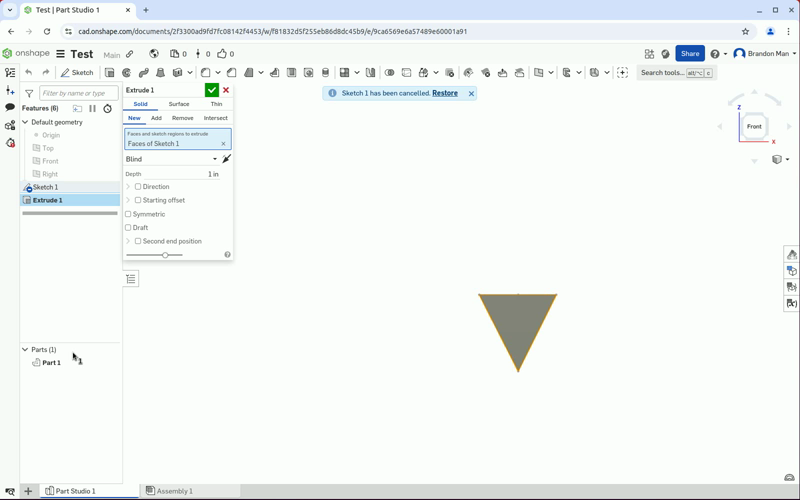
mouse_move(143, 106)
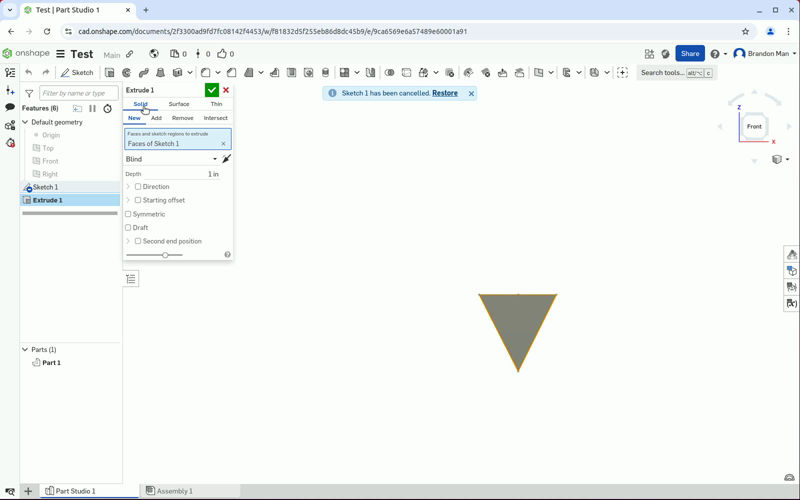
click(143, 106)
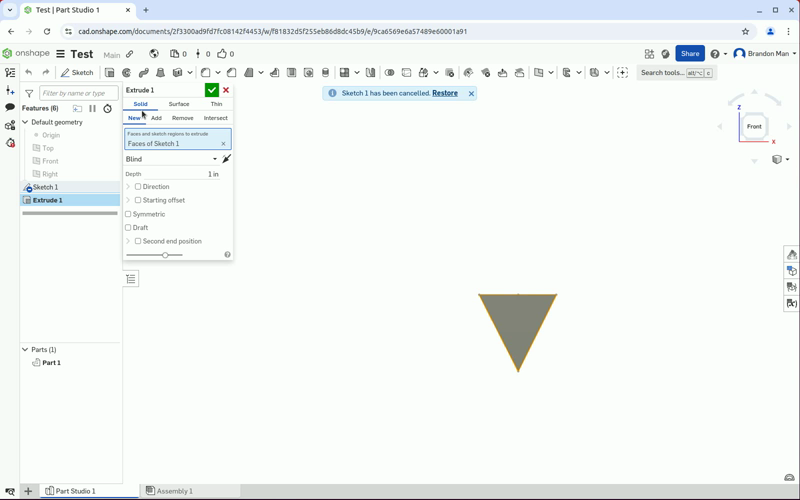
mouse_move(137, 120)
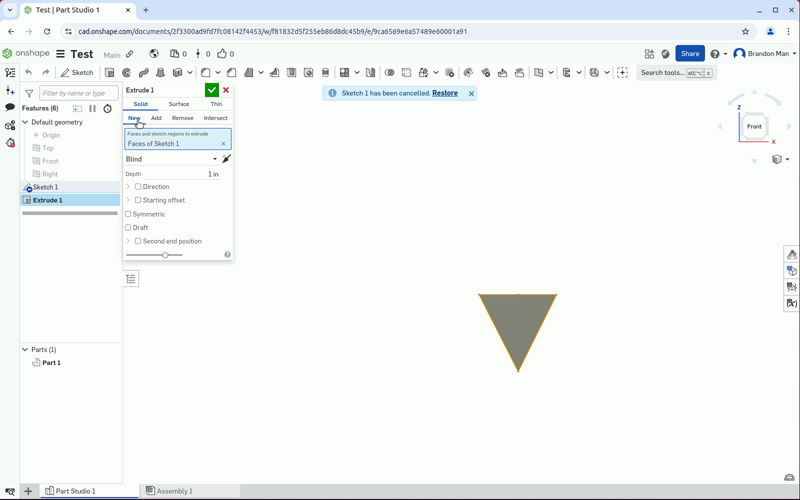
click(137, 120)
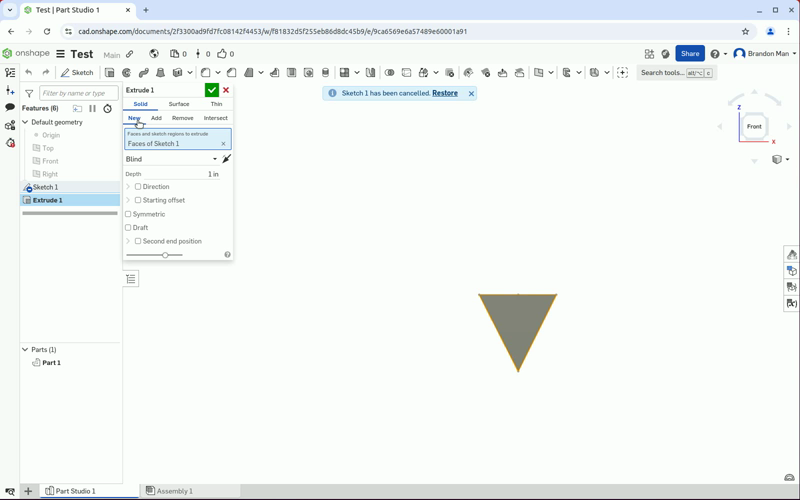
key(tab, 4)
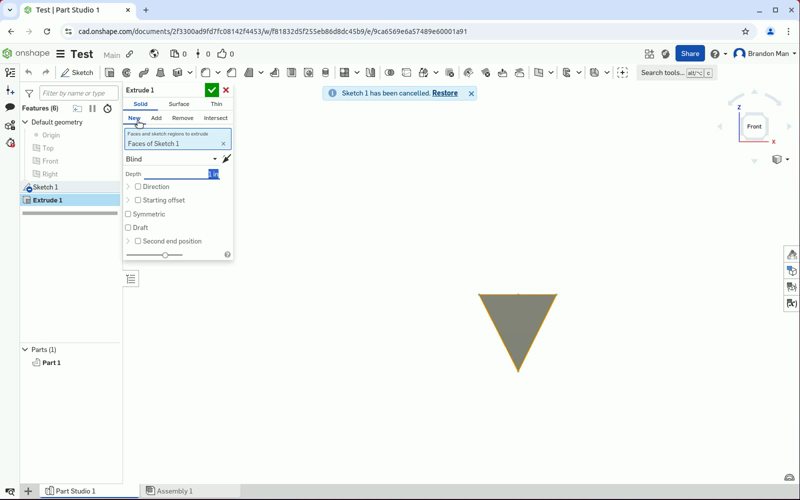
text(-4.574)
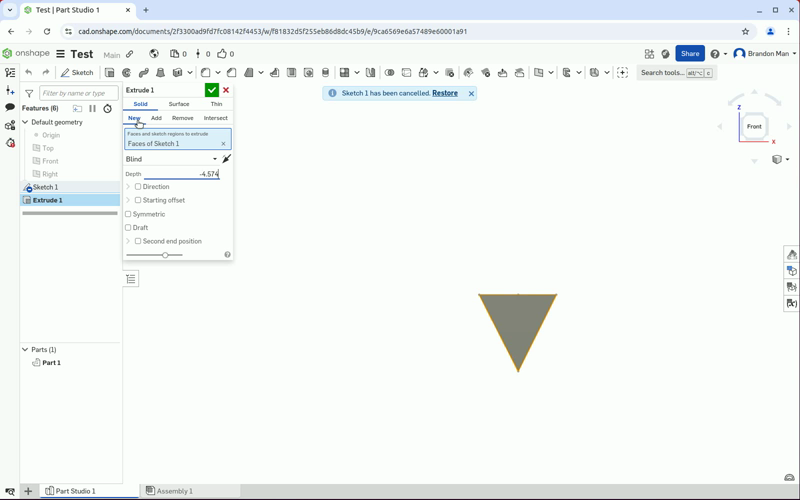
key(enter)
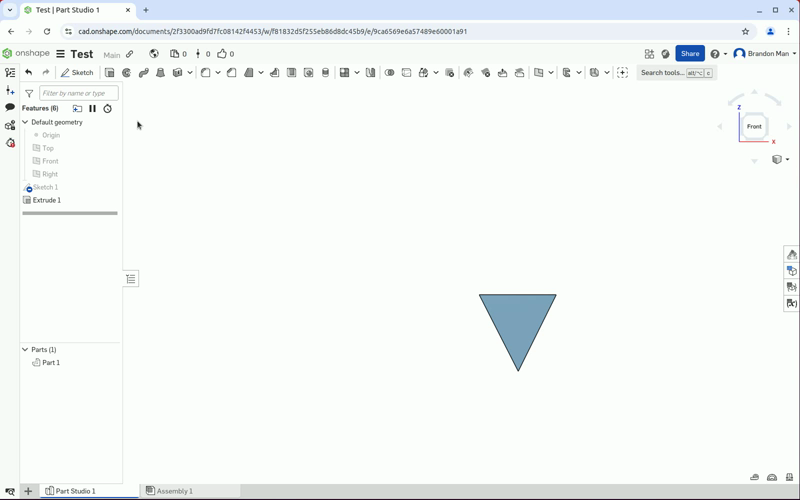
key(shift+h)
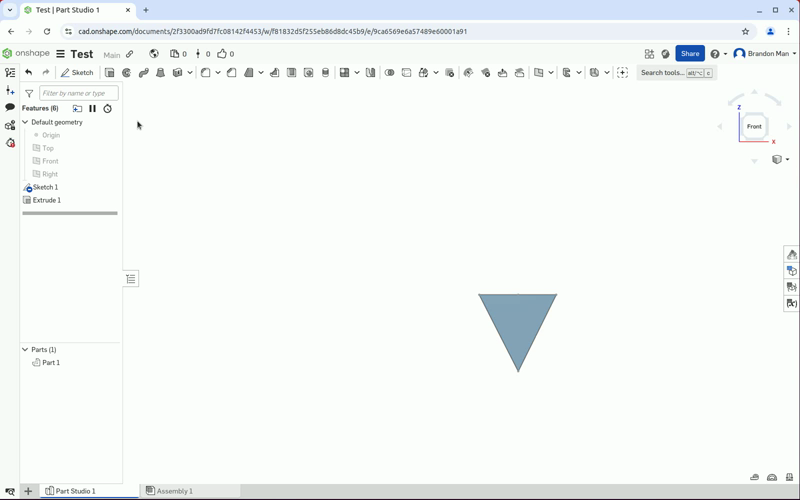
key(shift+h)
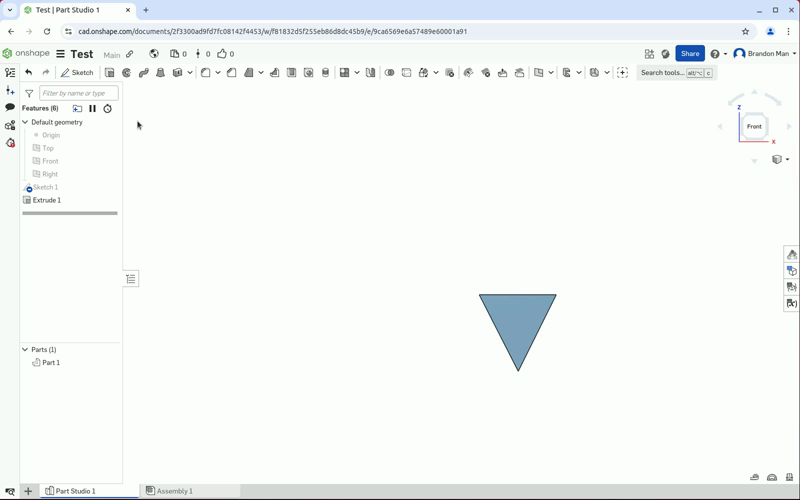
mouse_move(73, 189)
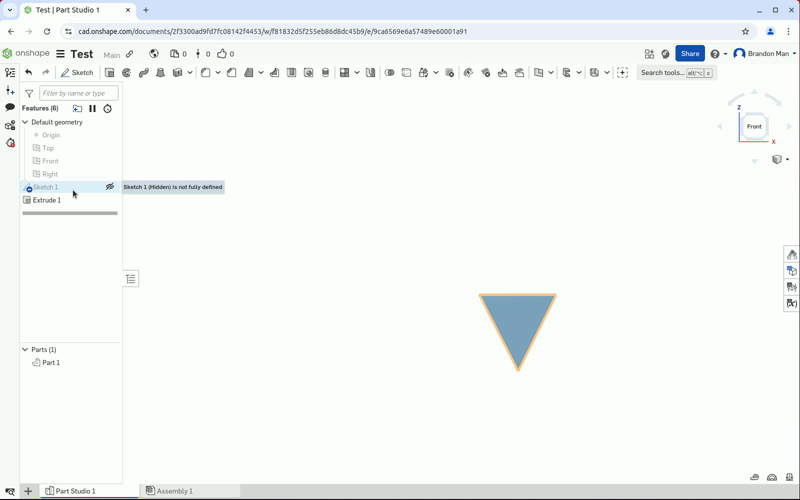
click(73, 189)
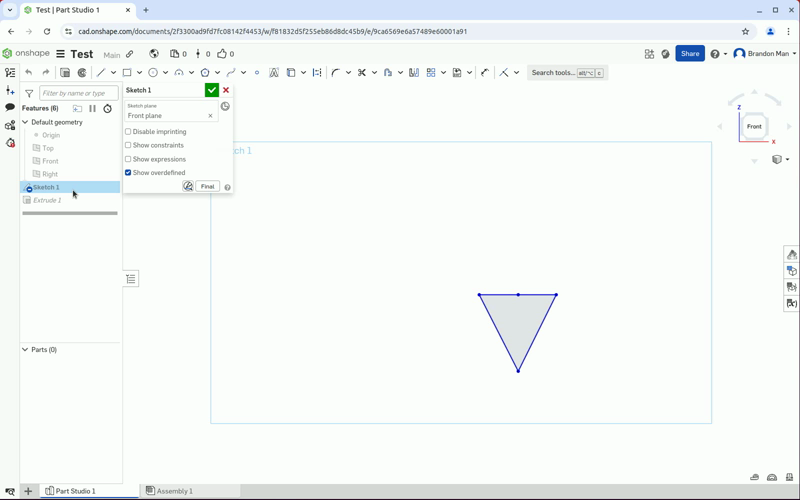
mouse_move(229, 92)
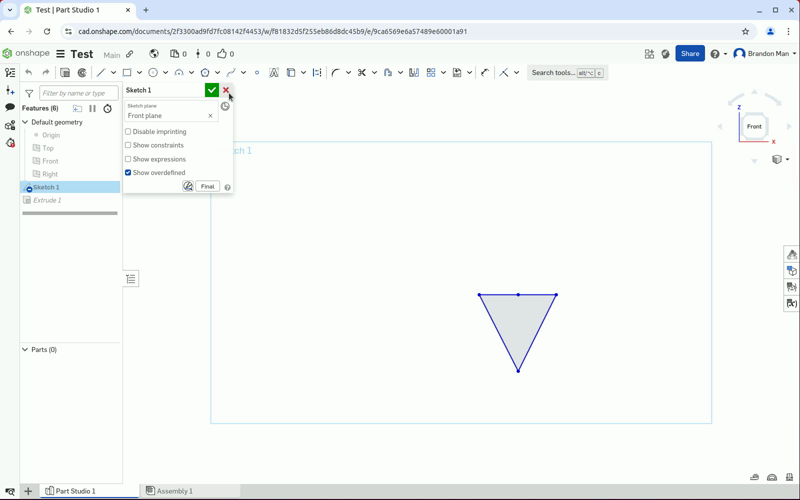
click(229, 92)
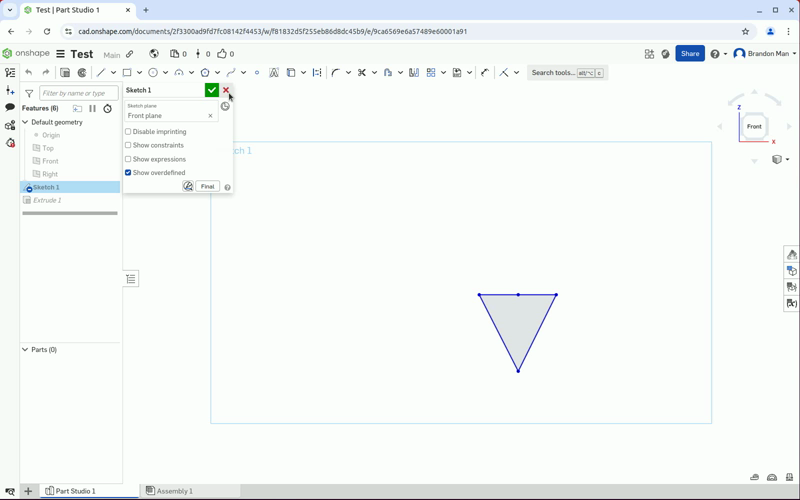
key(shift+s)
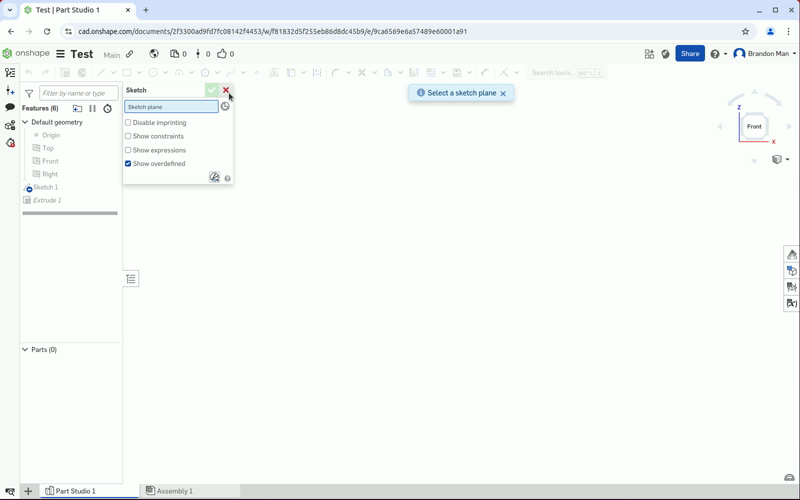
mouse_move(73, 163)
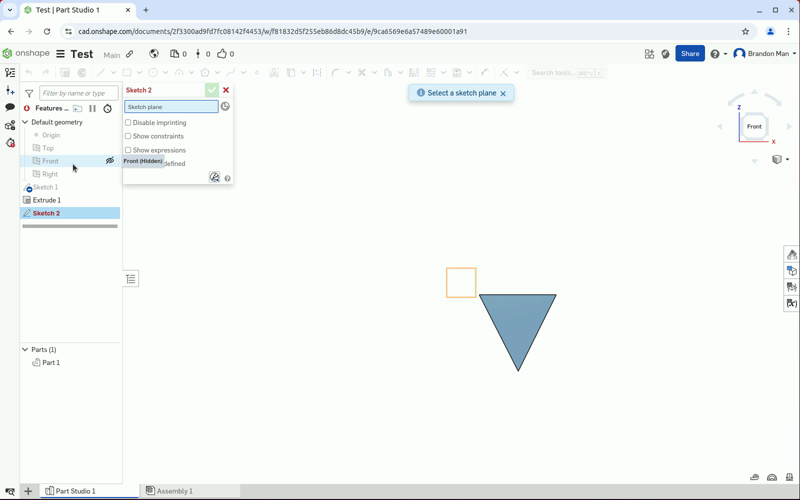
click(73, 163)
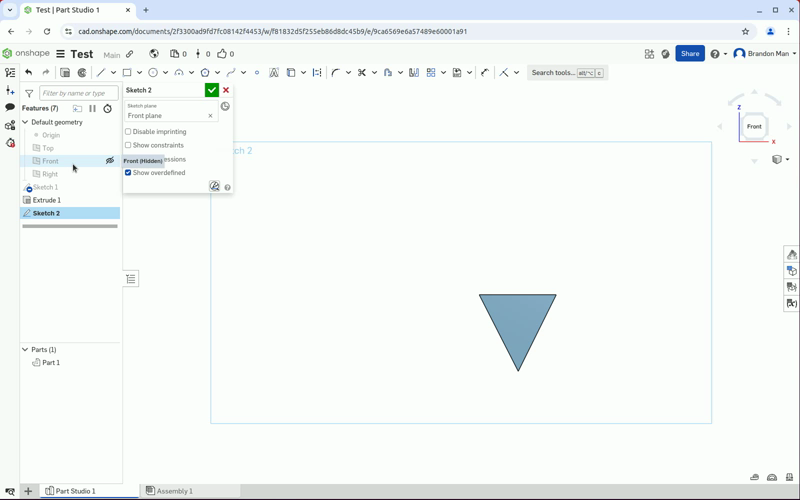
mouse_move(73, 352)
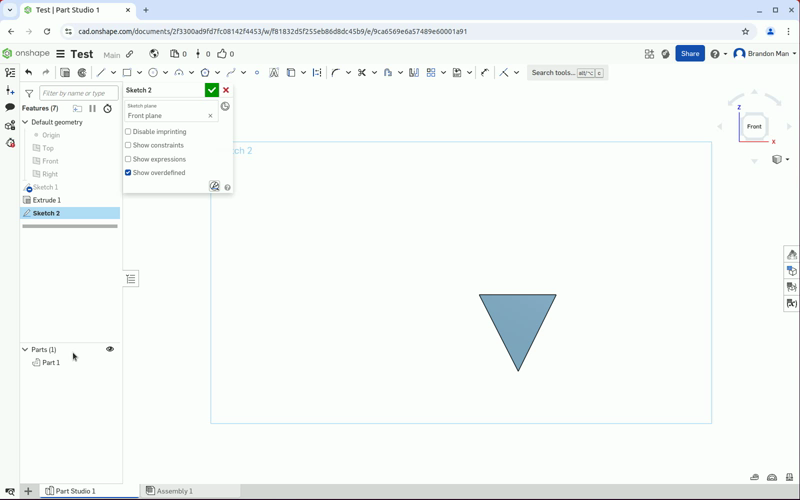
key(y)
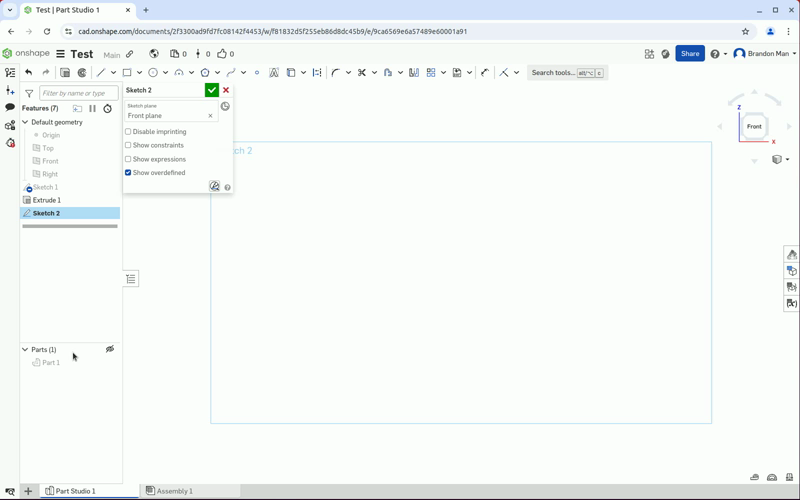
key(l)
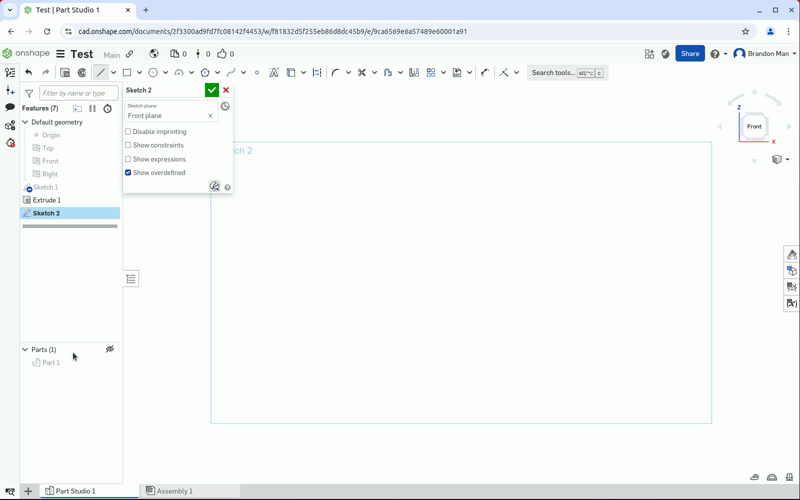
key_down(shift)
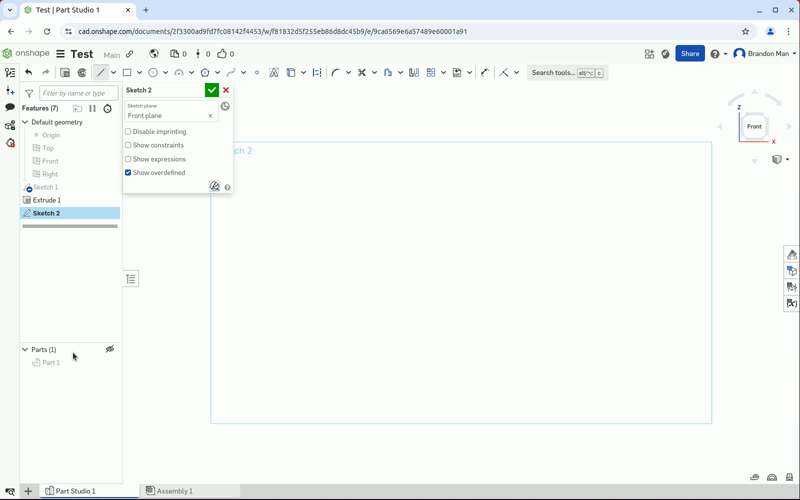
mouse_move(460, 282)
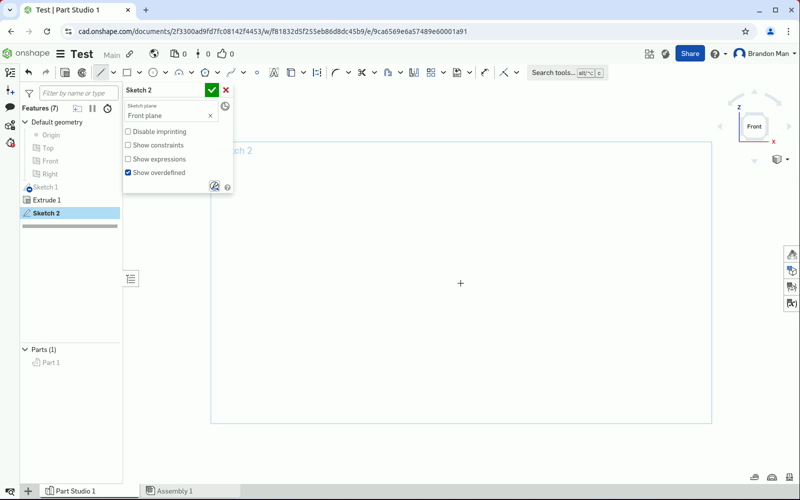
click(460, 282)
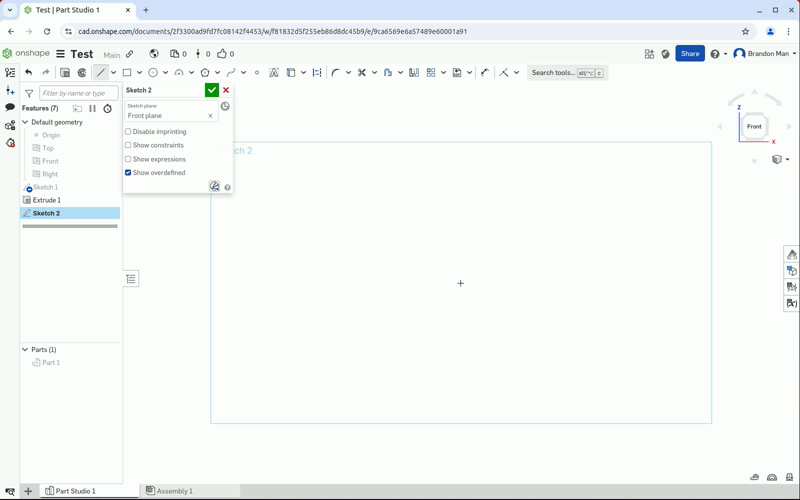
key_up(shift)
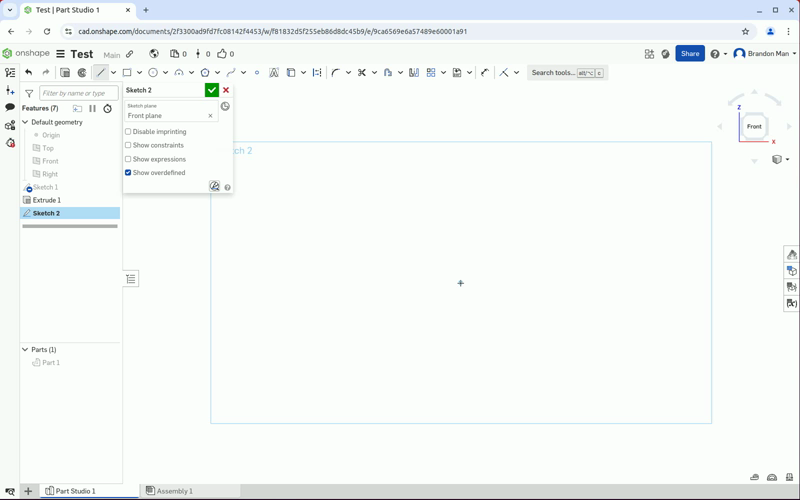
key_down(shift)
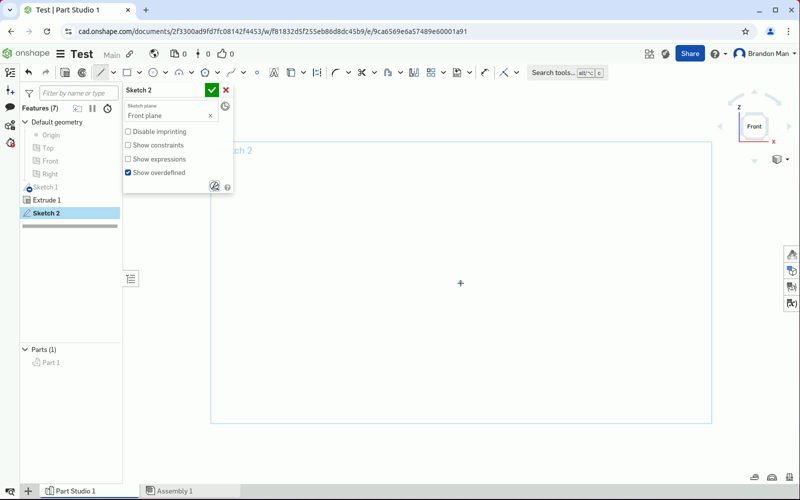
mouse_move(517, 395)
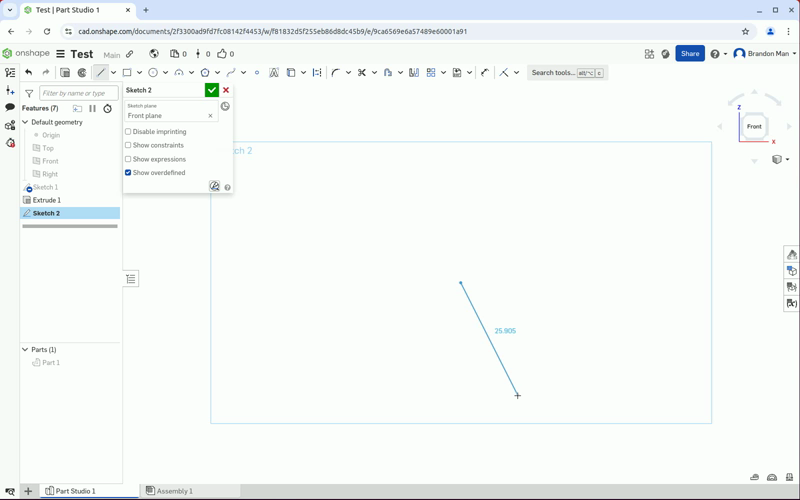
click(517, 395)
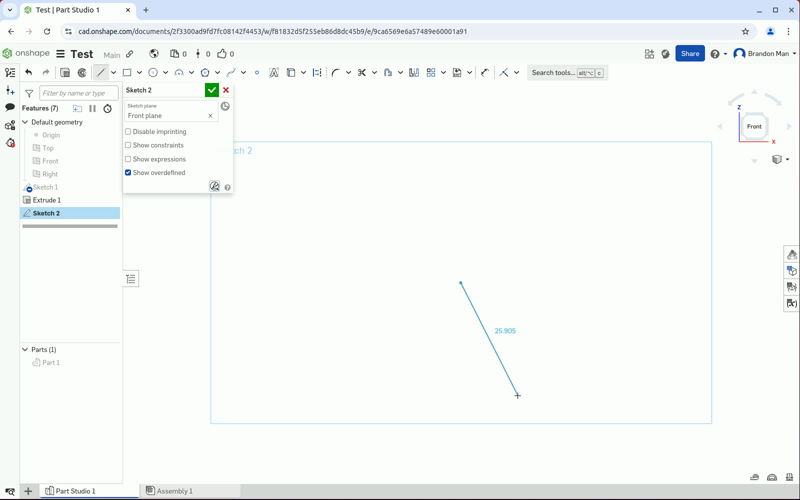
key_up(shift)
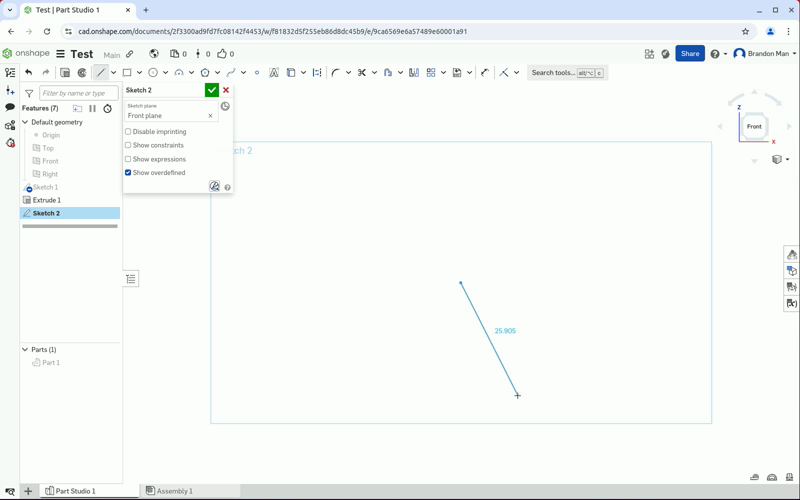
key_down(shift)
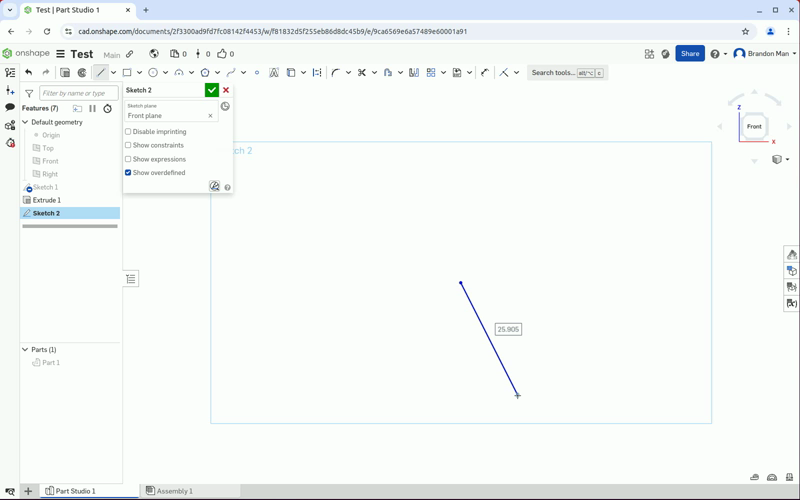
mouse_move(573, 282)
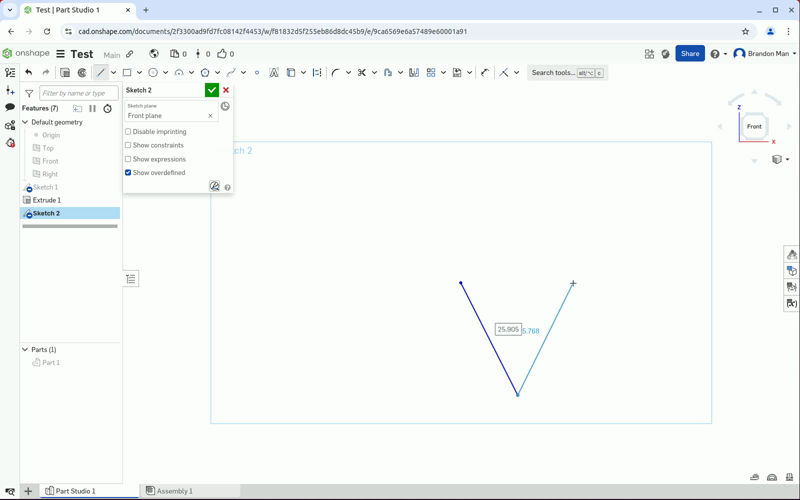
click(573, 282)
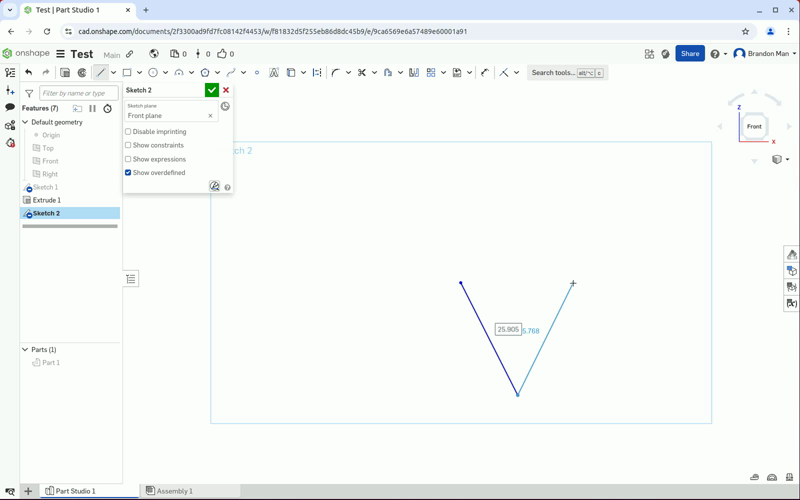
key_up(shift)
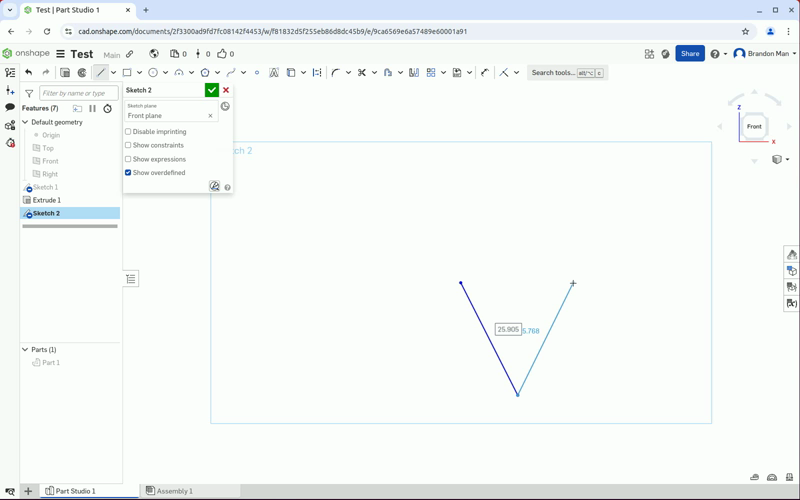
key_down(shift)
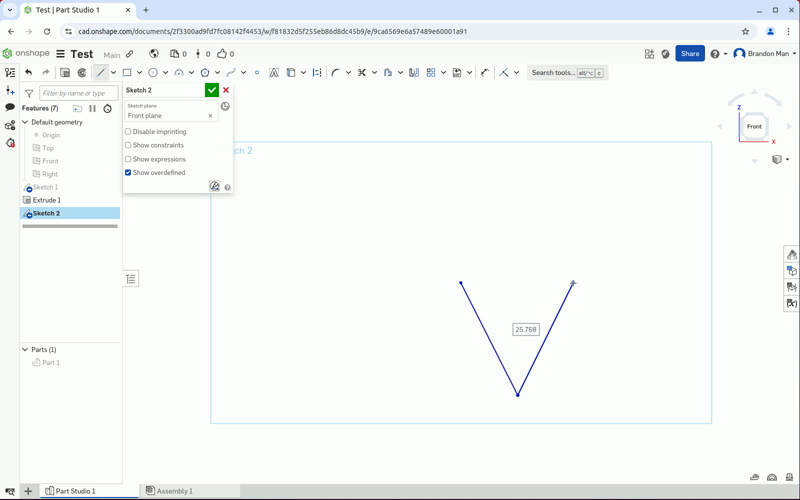
mouse_move(589, 282)
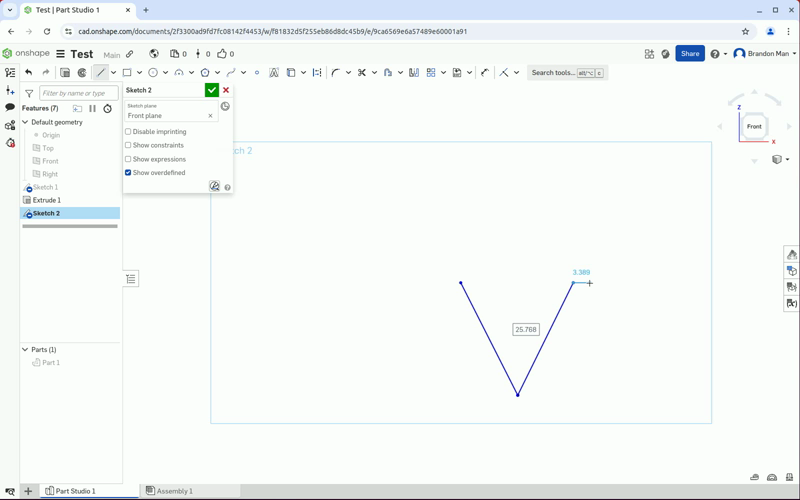
mouse_move(517, 282)
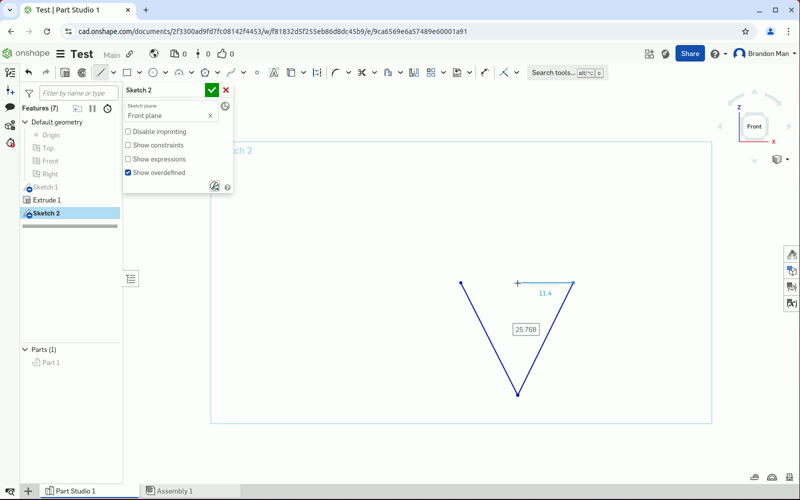
click(517, 282)
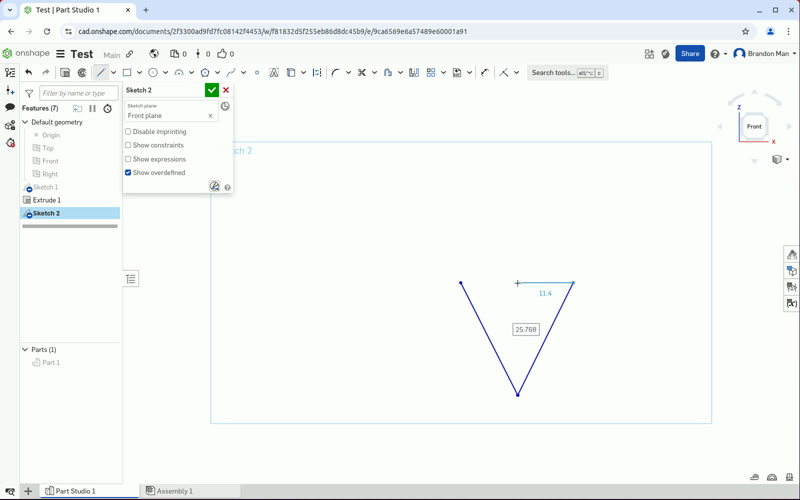
key_up(shift)
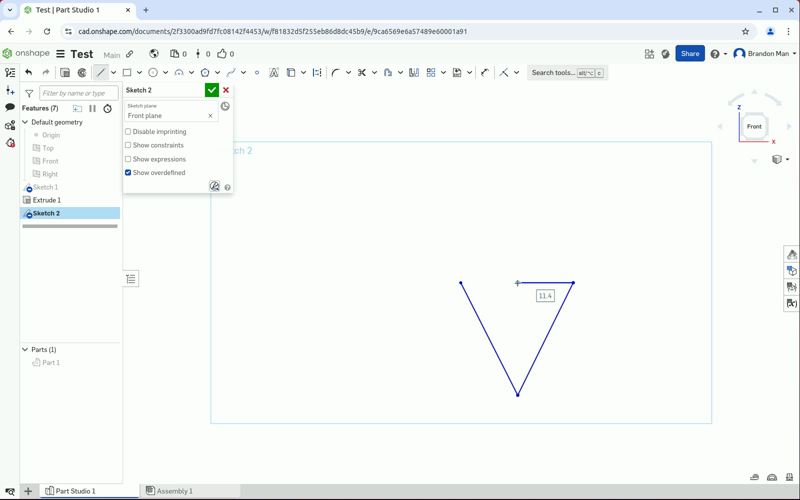
mouse_move(547, 282)
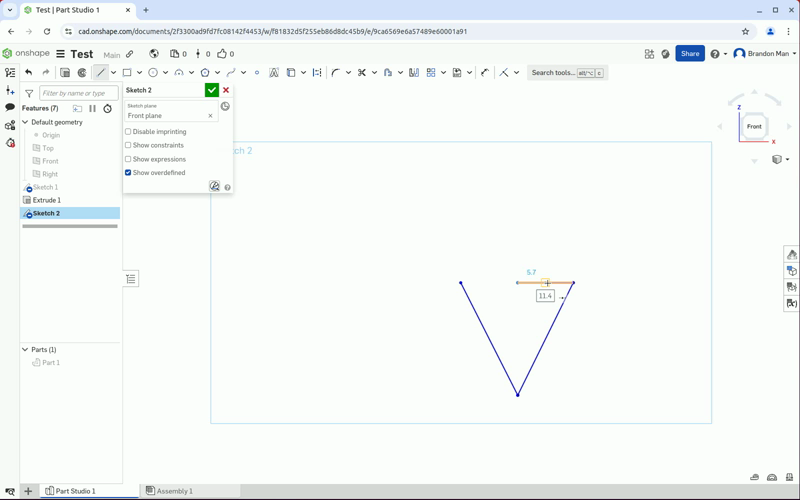
key_down(shift)
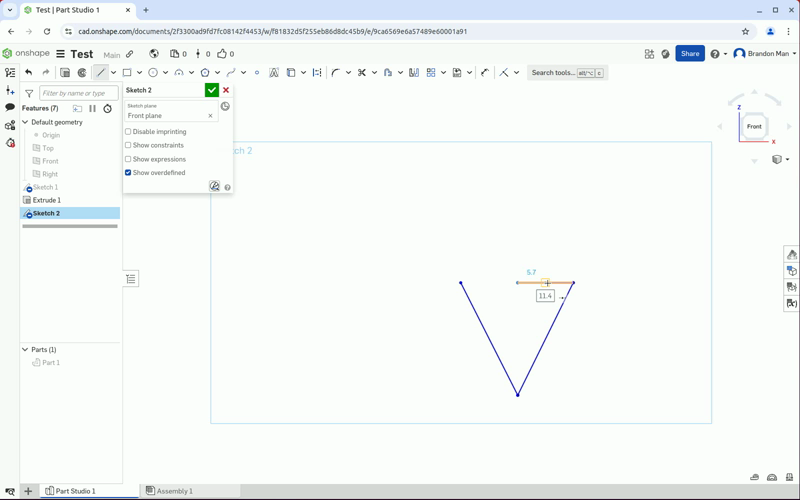
mouse_move(460, 282)
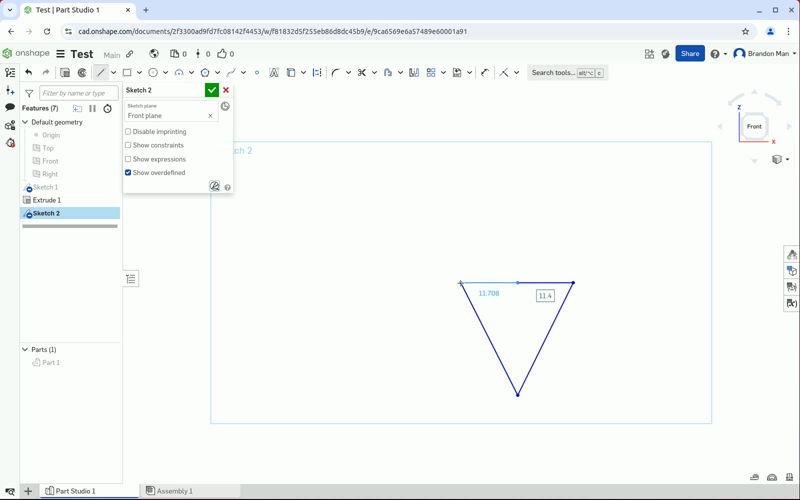
key_up(shift)
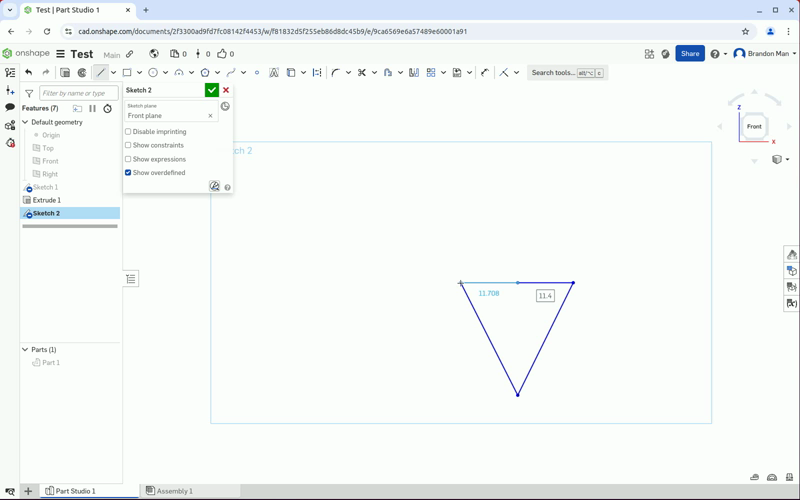
click(460, 282)
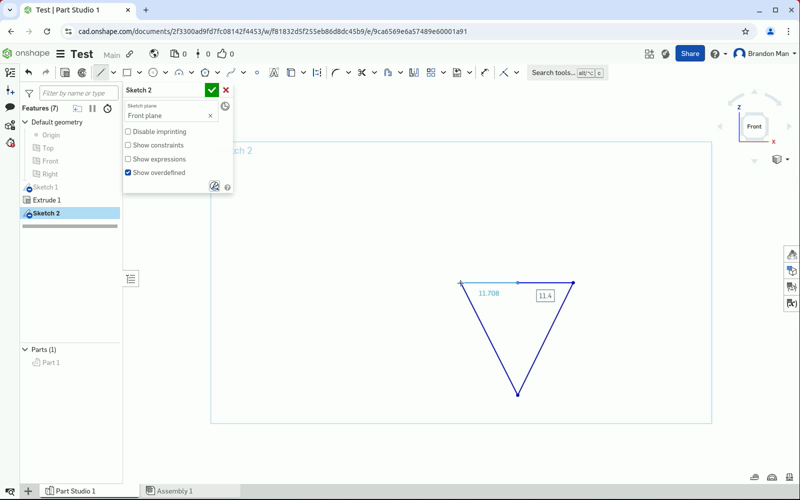
key(esc)
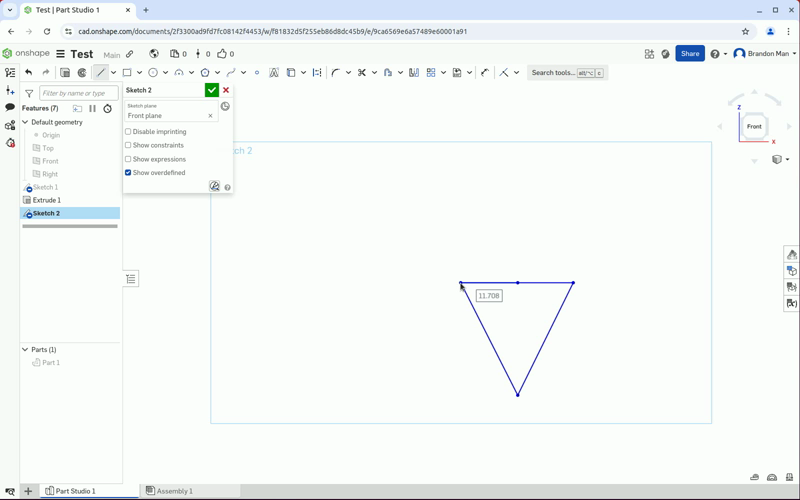
key(l)
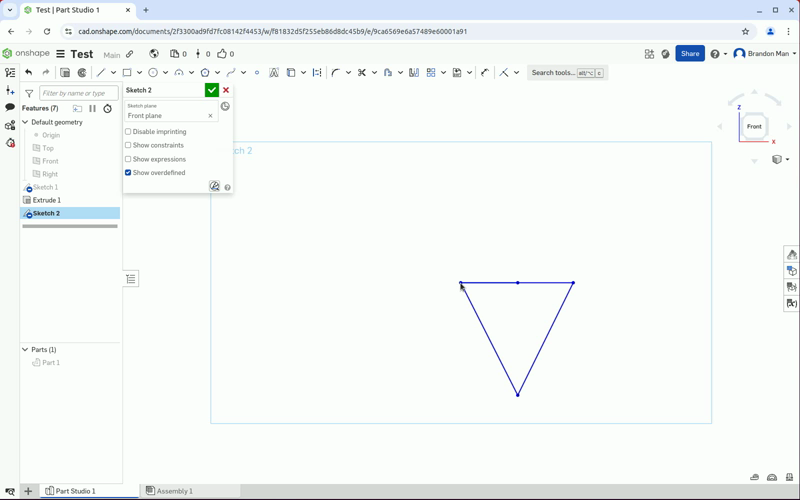
key_down(shift)
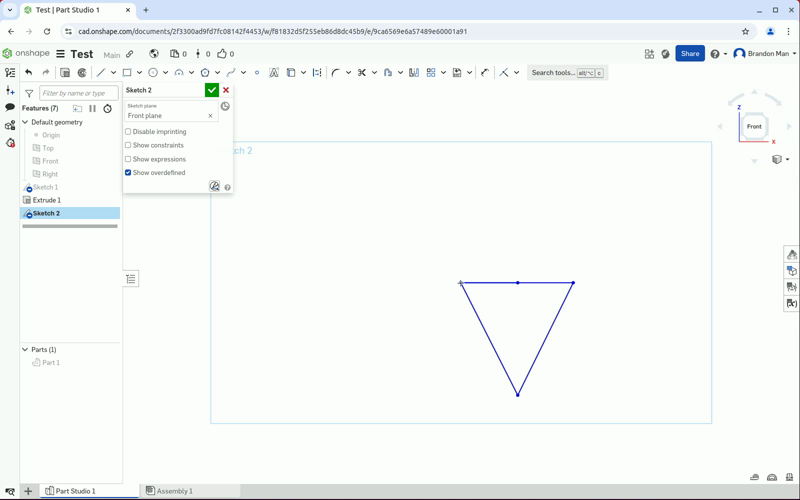
mouse_move(478, 294)
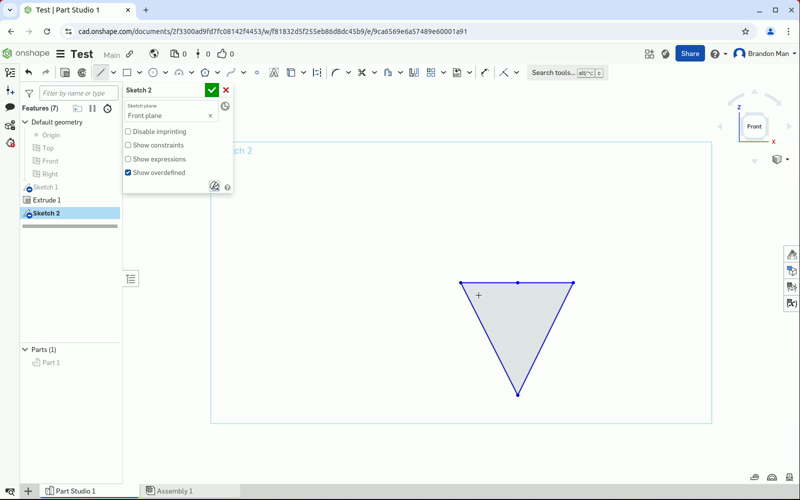
click(478, 294)
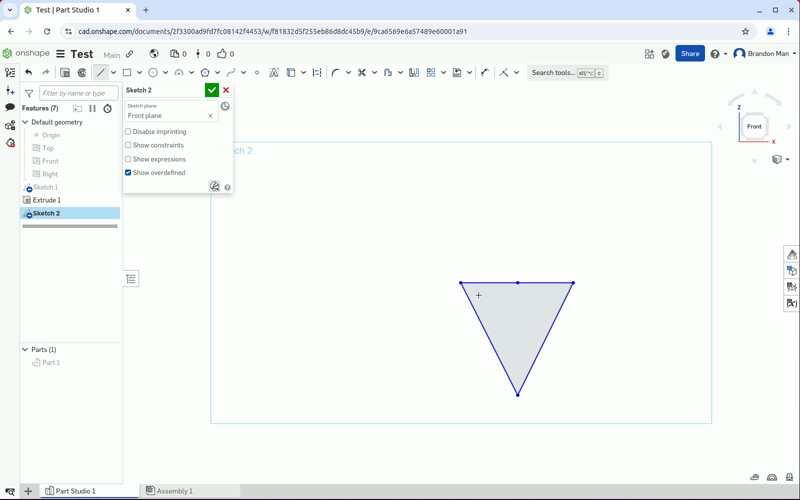
key_up(shift)
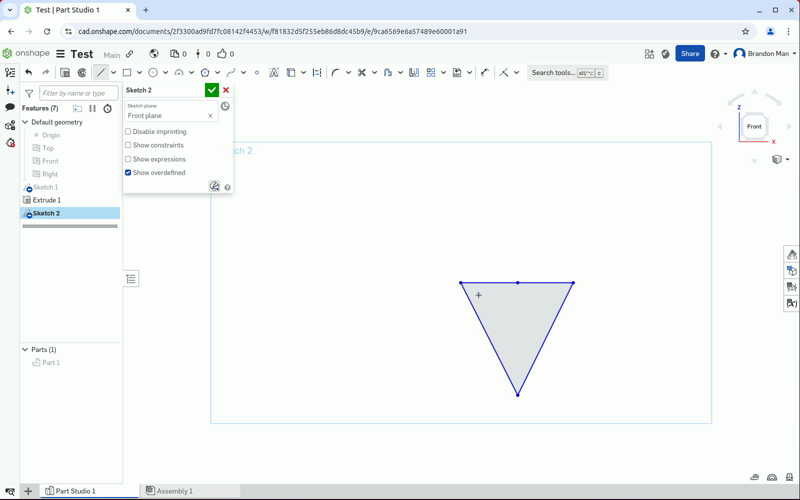
key_down(shift)
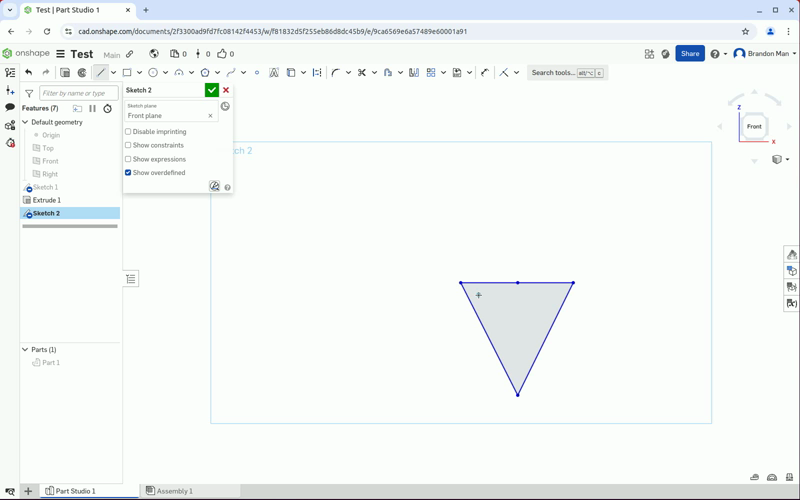
mouse_move(517, 370)
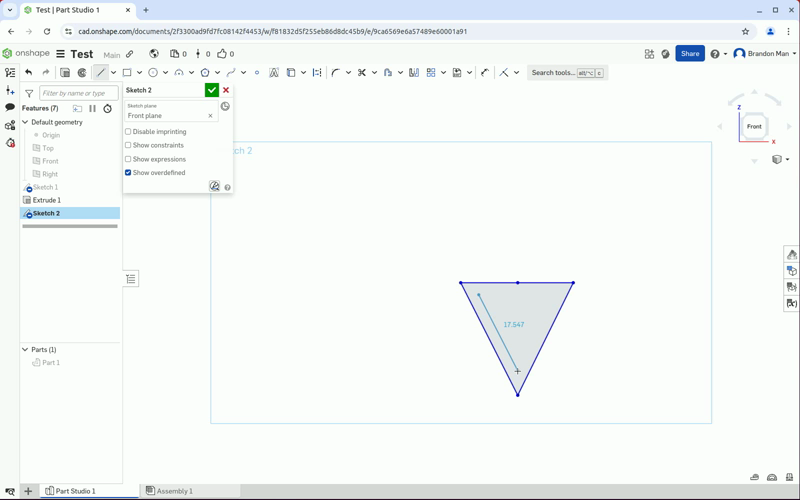
click(517, 370)
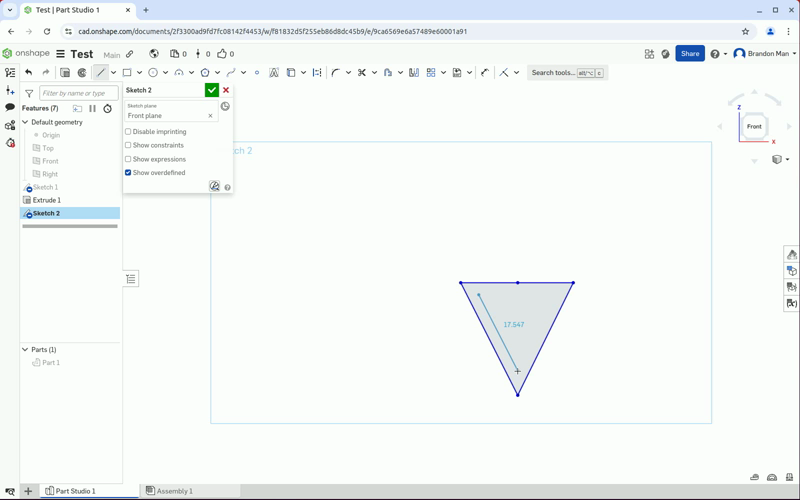
key_up(shift)
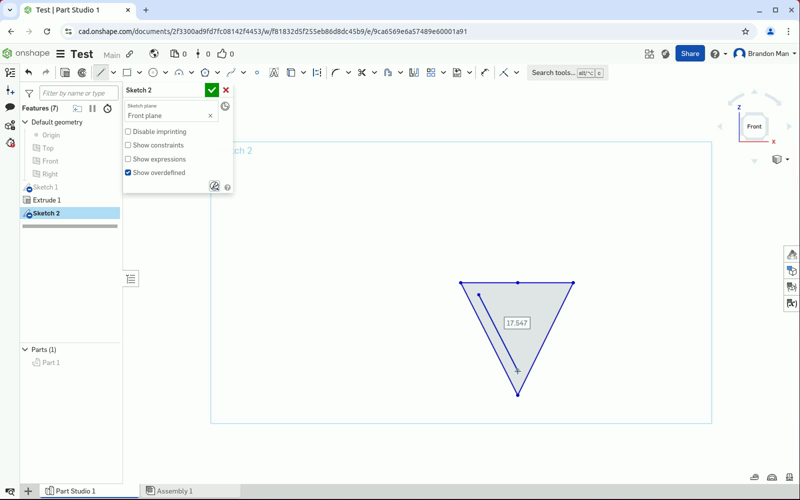
key_down(shift)
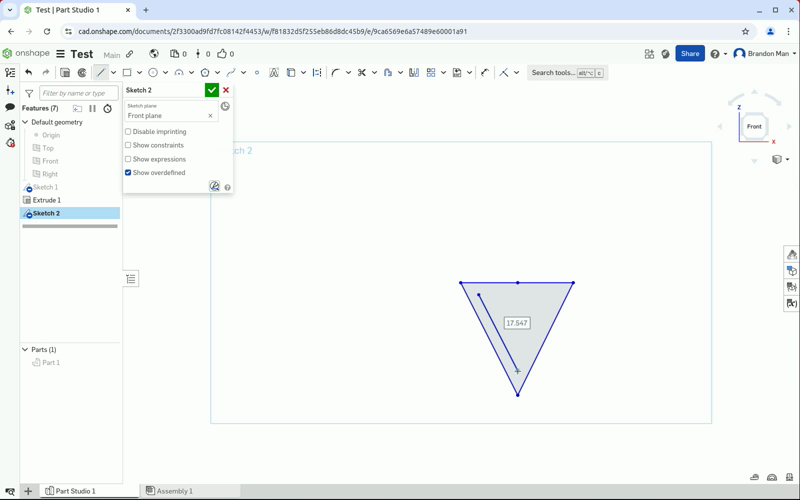
mouse_move(555, 294)
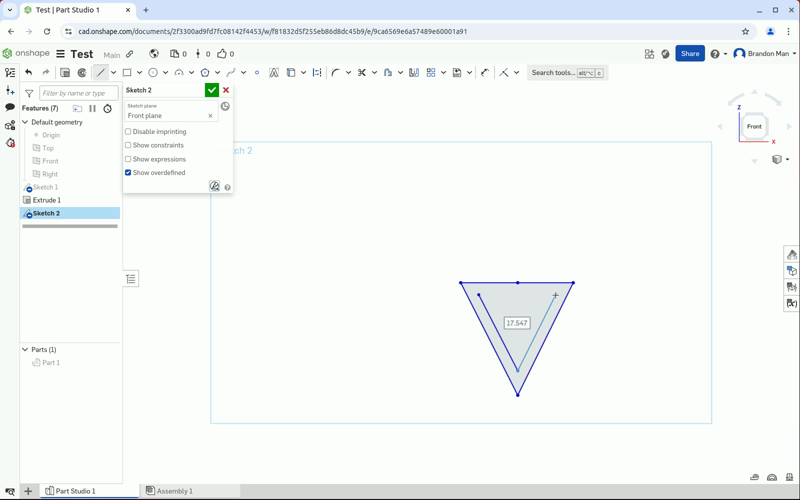
click(555, 294)
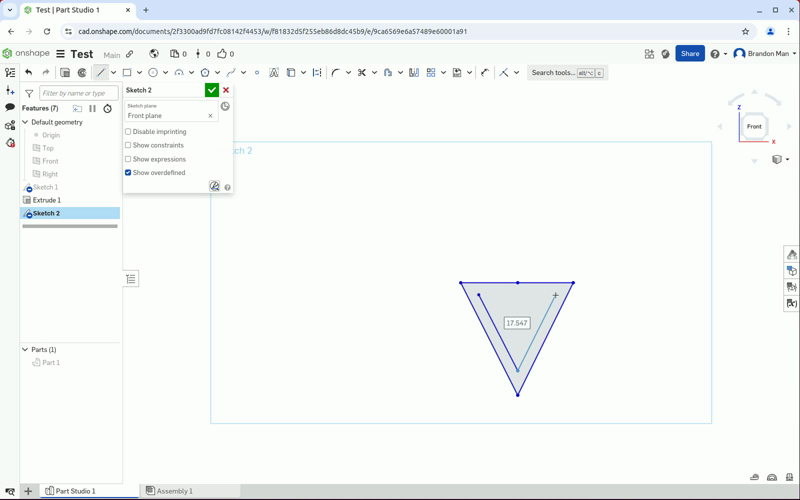
key_up(shift)
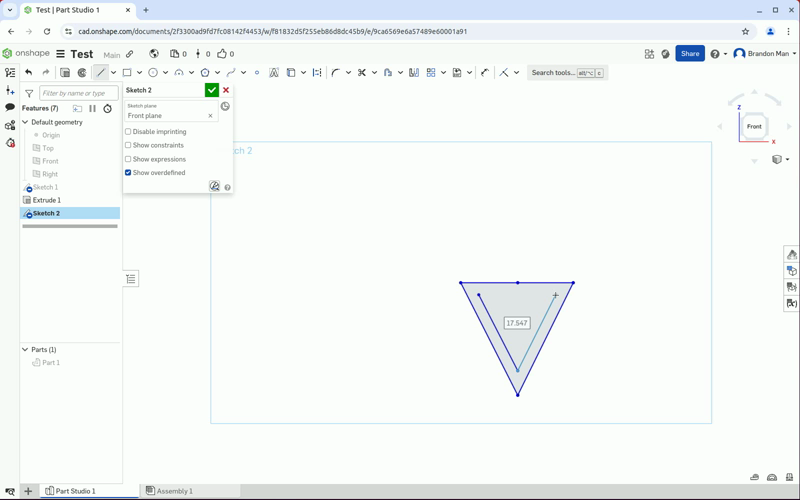
key_down(shift)
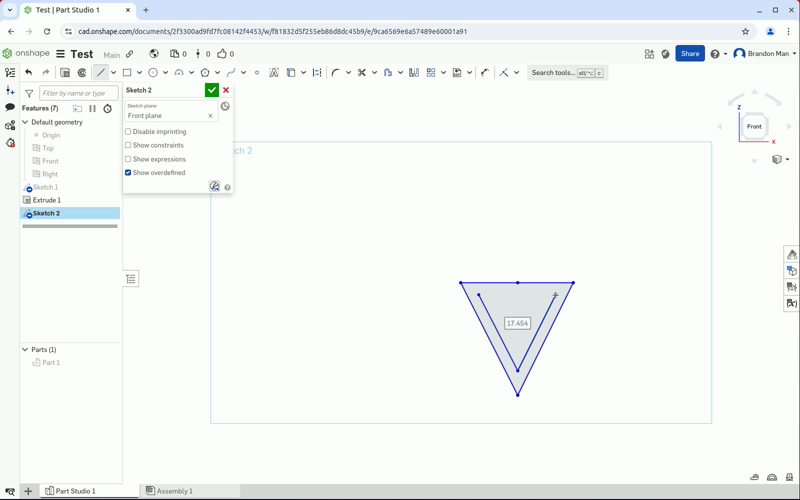
mouse_move(585, 294)
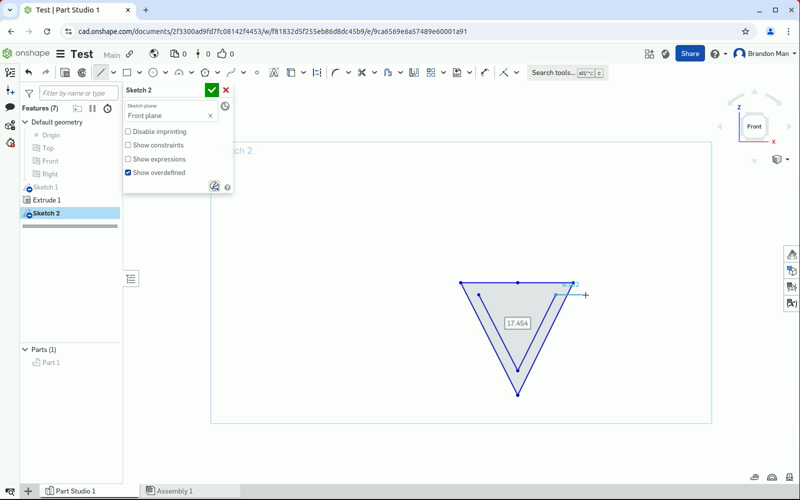
mouse_move(517, 294)
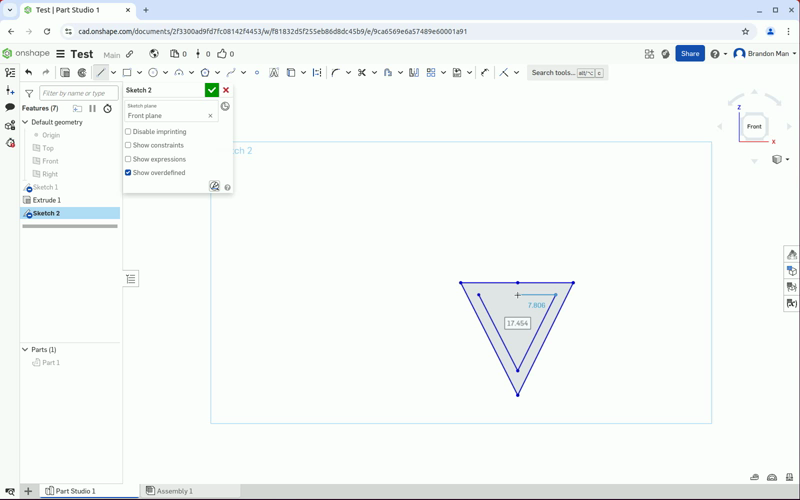
click(517, 294)
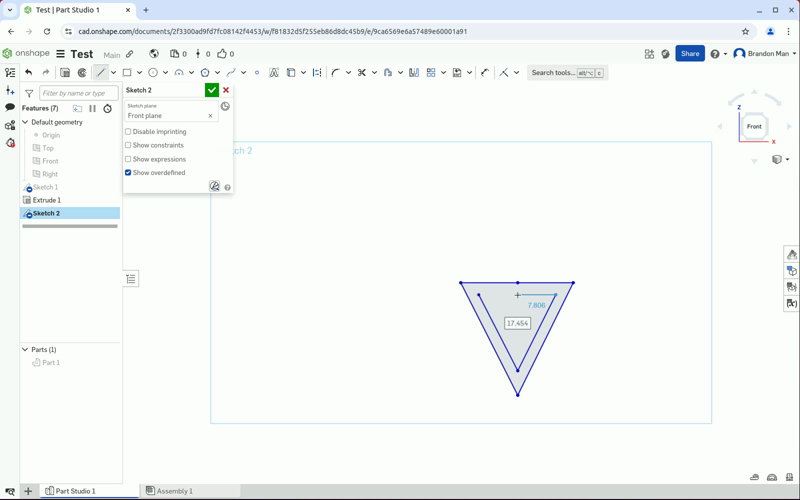
key_up(shift)
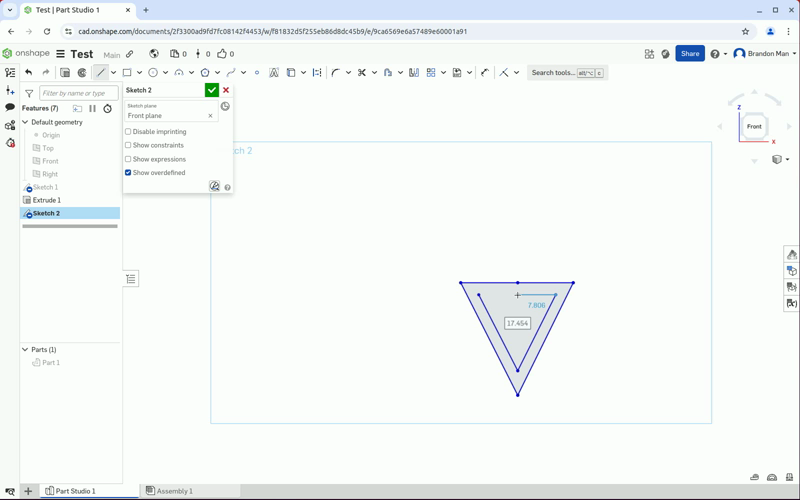
mouse_move(547, 294)
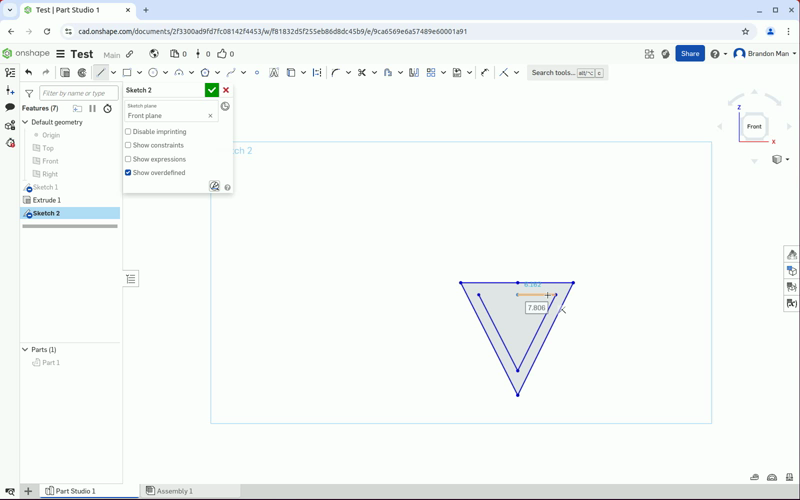
key_down(shift)
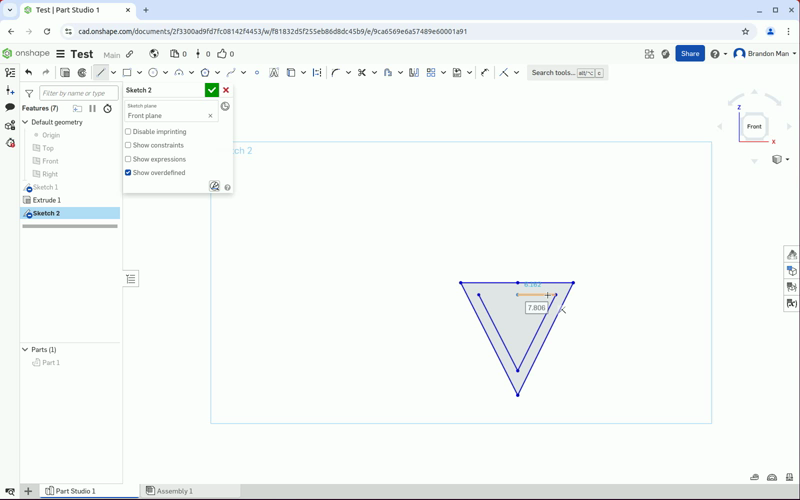
mouse_move(478, 294)
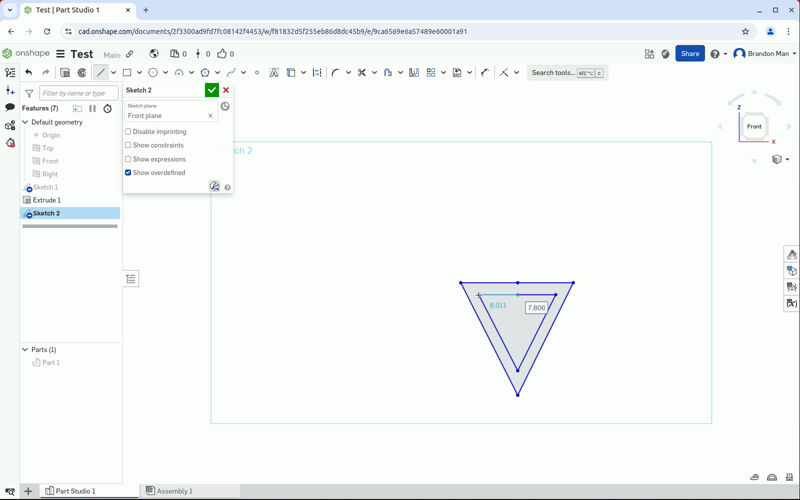
key_up(shift)
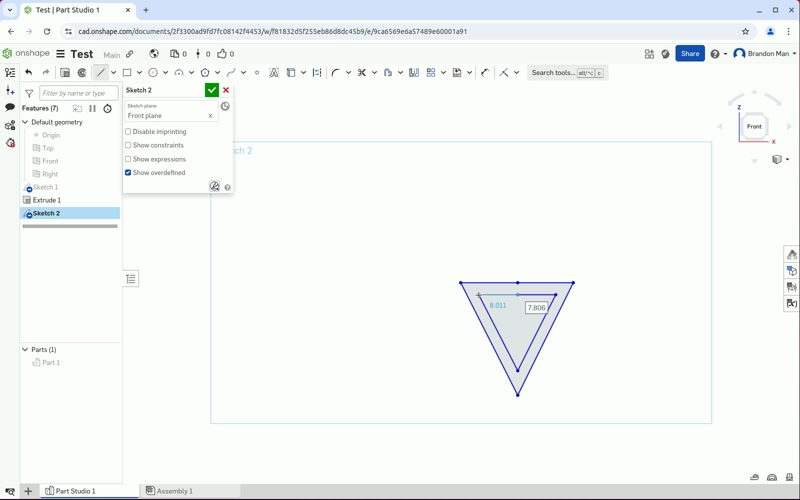
click(478, 294)
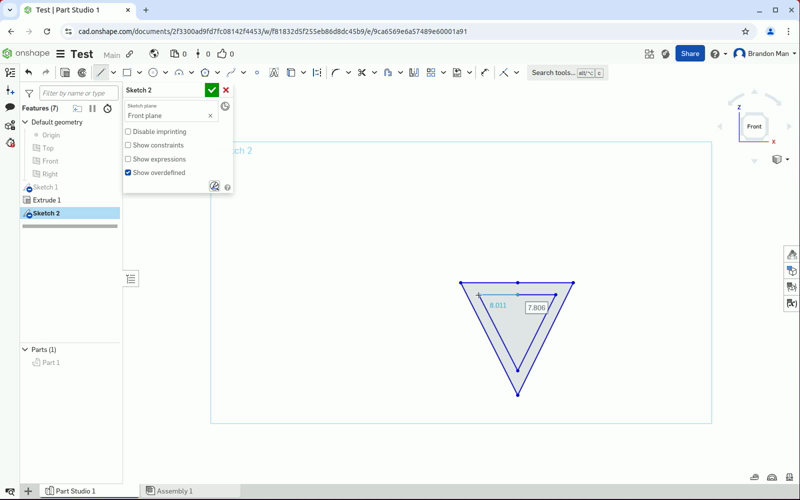
key(esc)
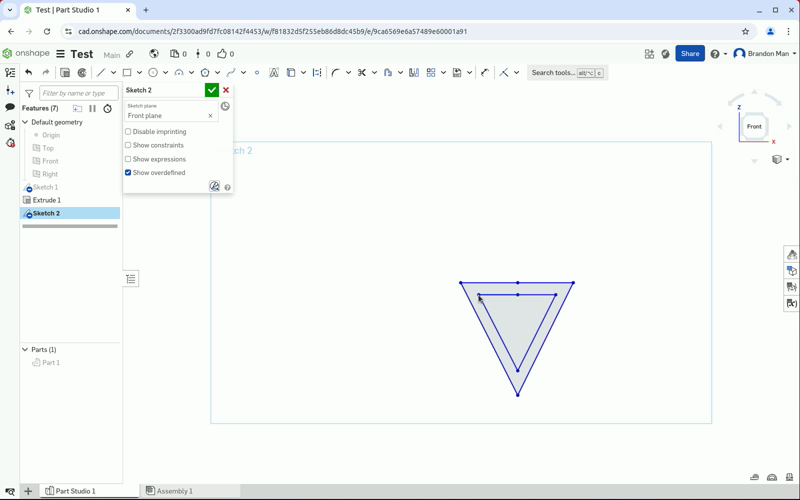
mouse_move(546, 320)
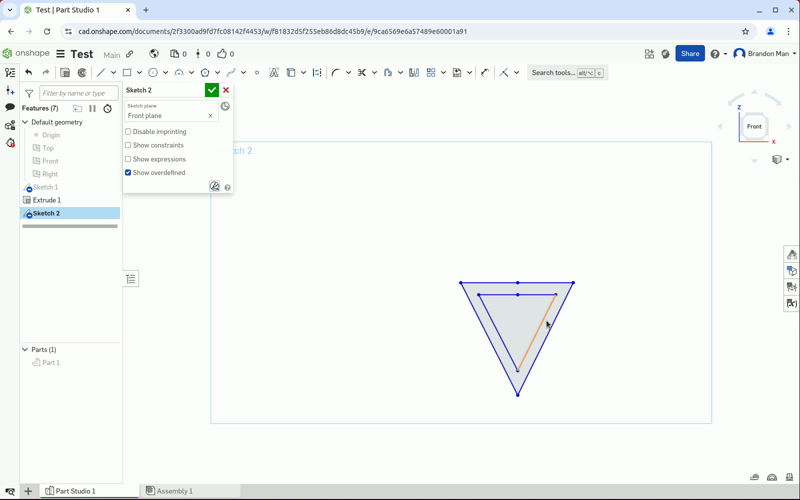
click(546, 320)
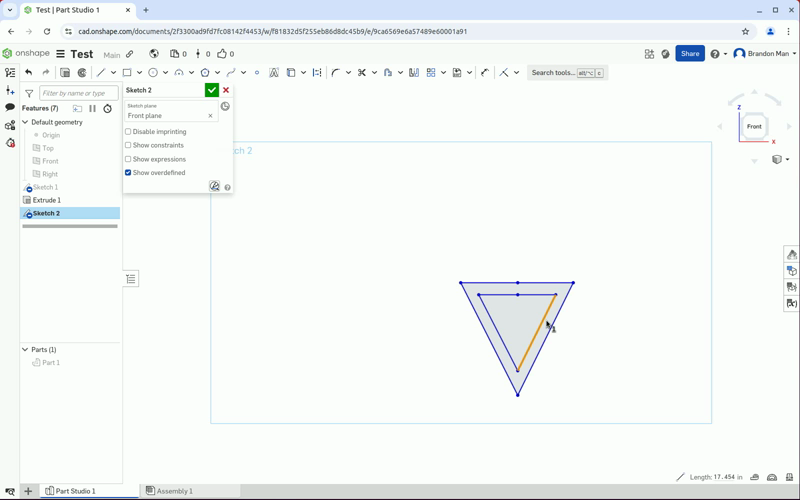
mouse_move(73, 352)
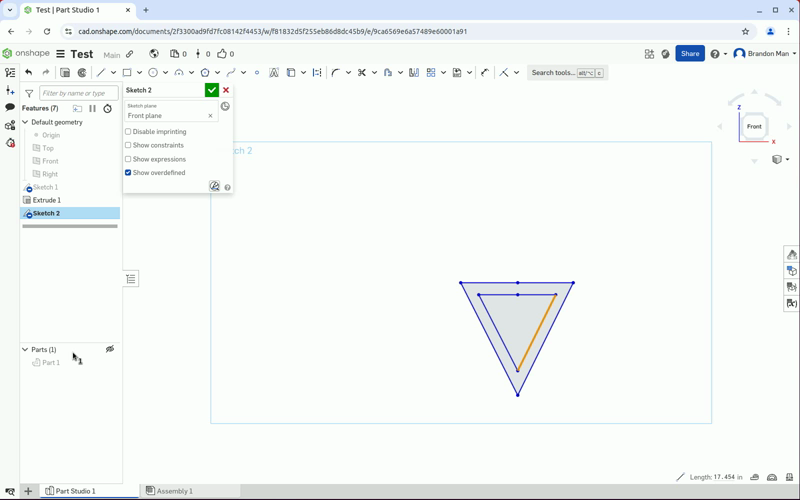
key(shift+y)
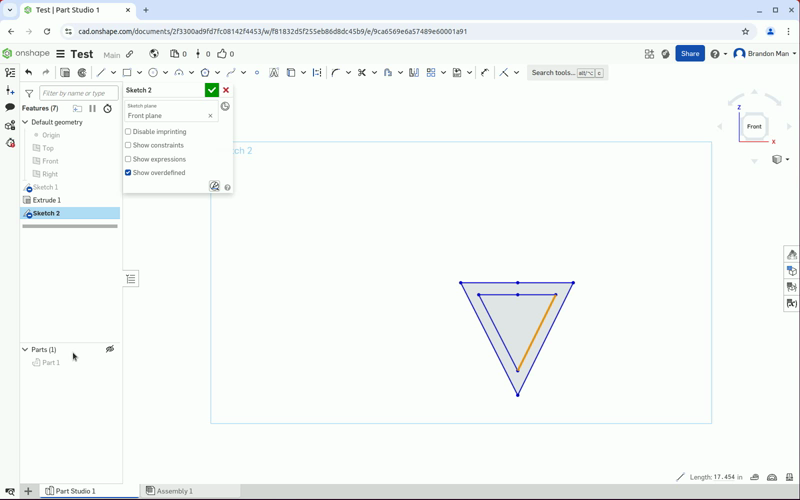
key(shift+e)
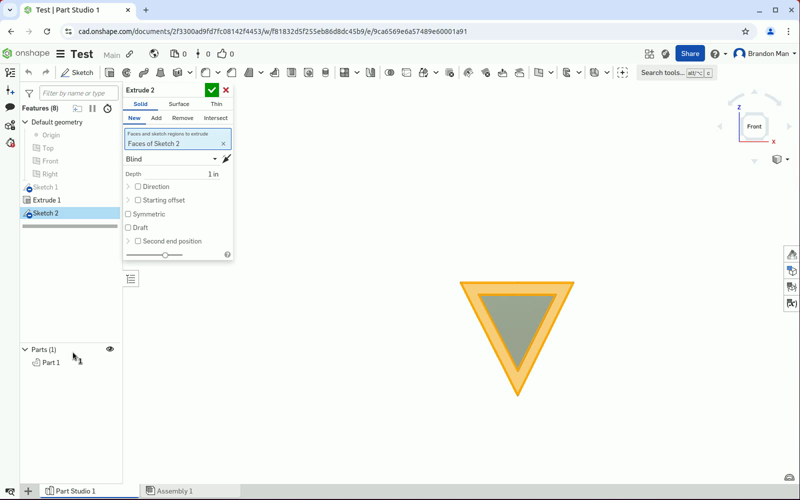
mouse_move(143, 106)
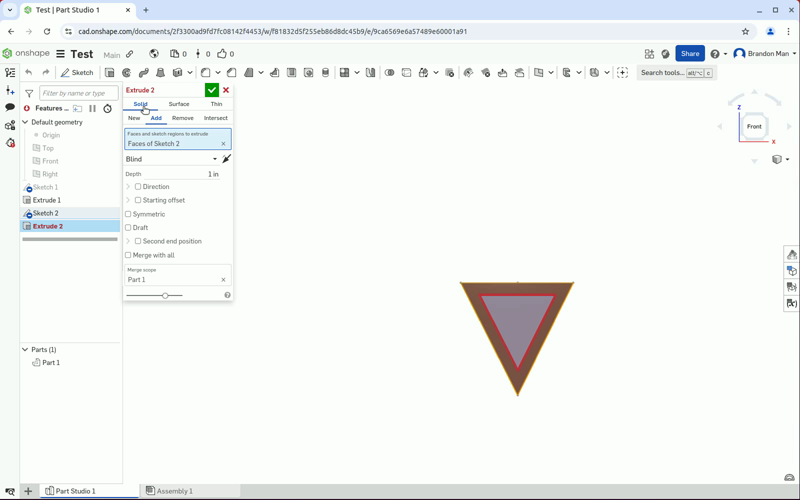
click(143, 106)
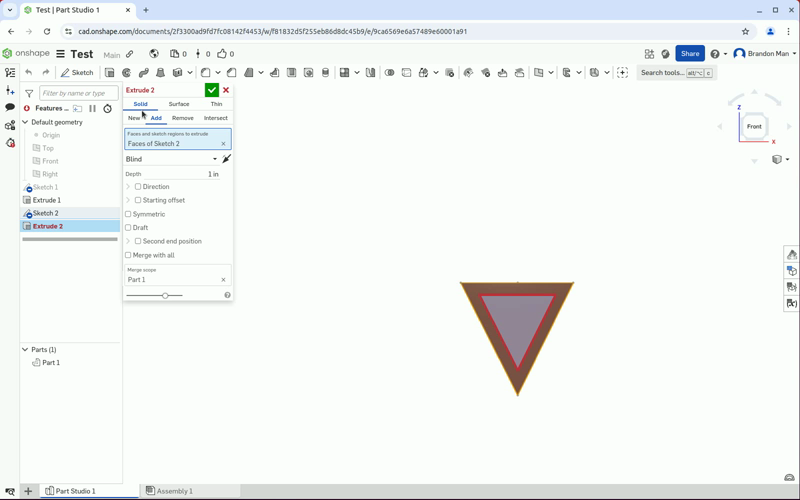
mouse_move(137, 120)
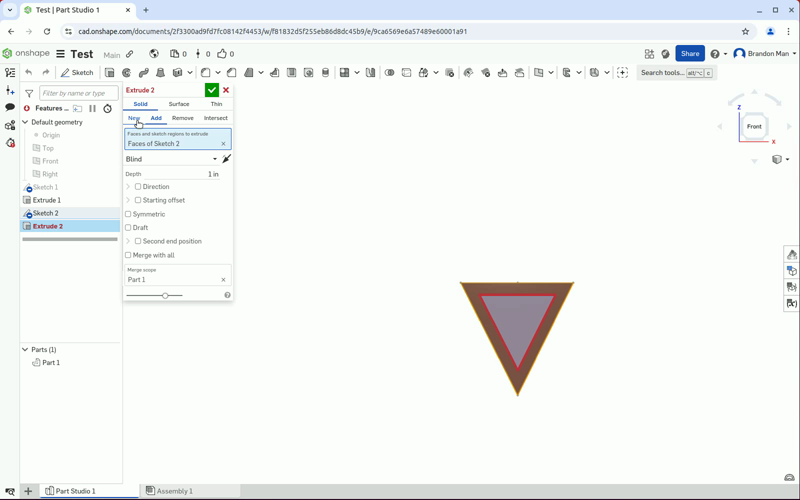
click(137, 120)
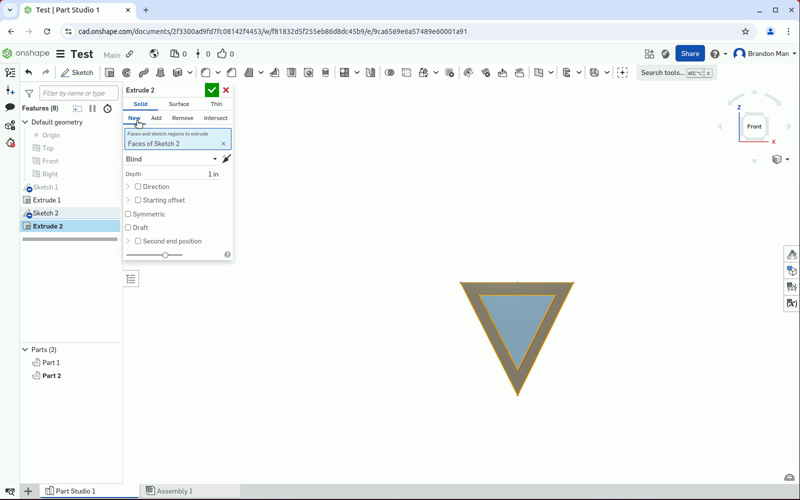
key(tab, 4)
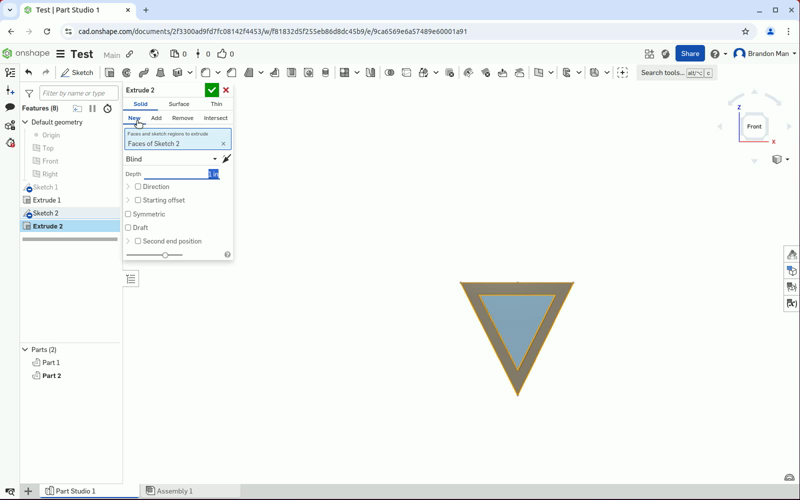
text(-4.574)
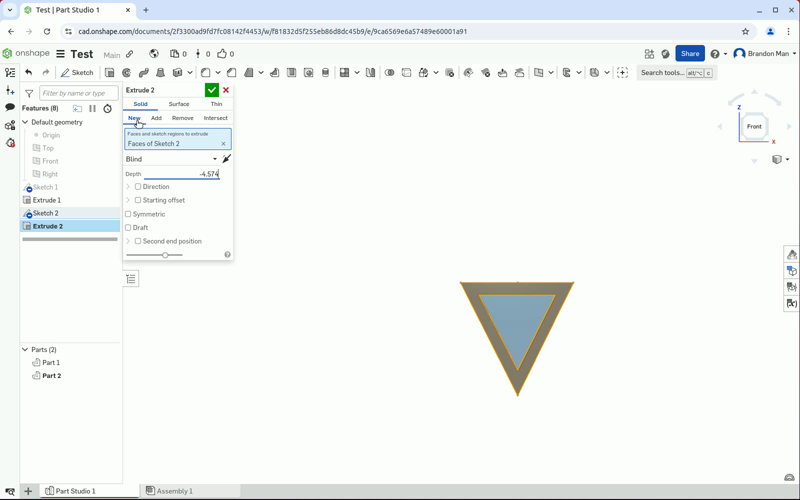
key(enter)
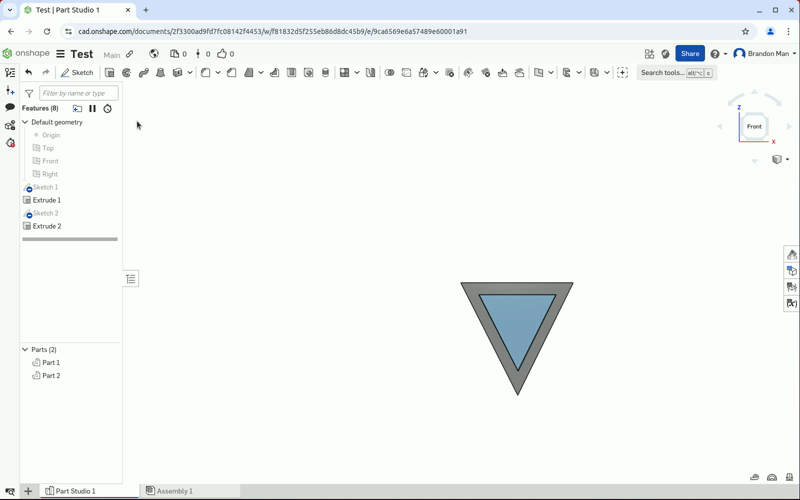
key(shift+h)
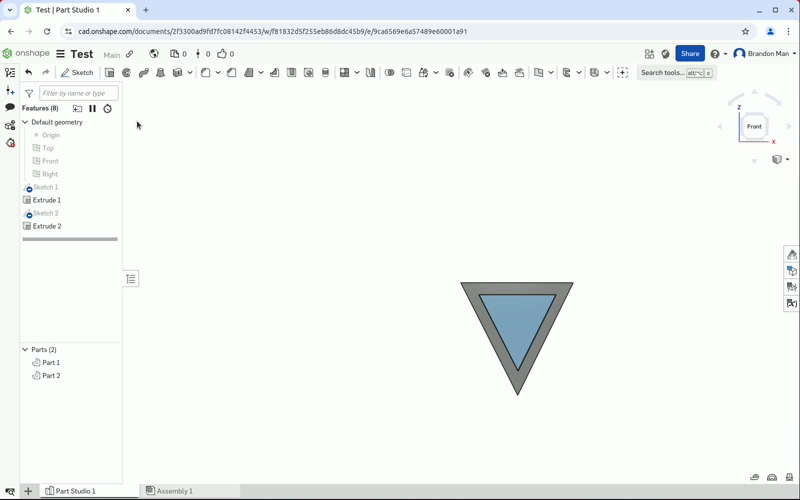
key(shift+h)
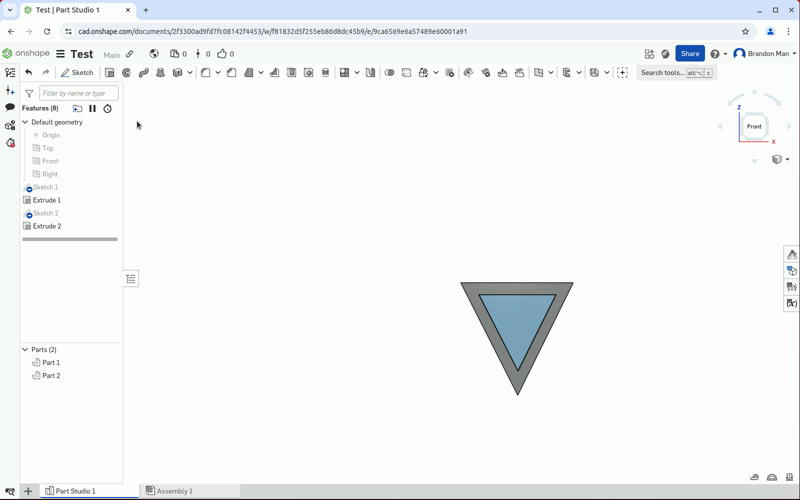
mouse_move(73, 189)
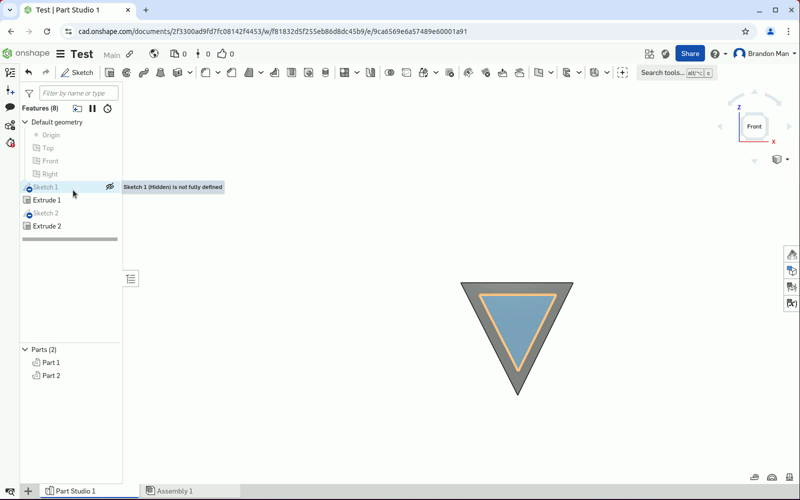
click(73, 189)
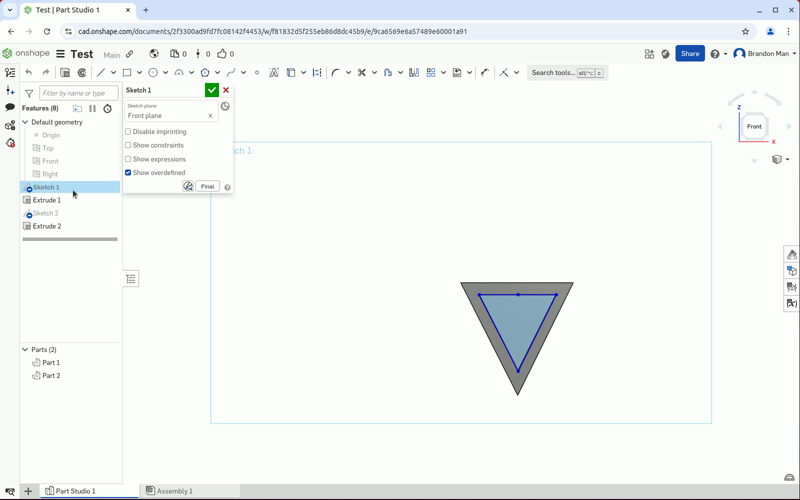
mouse_move(229, 92)
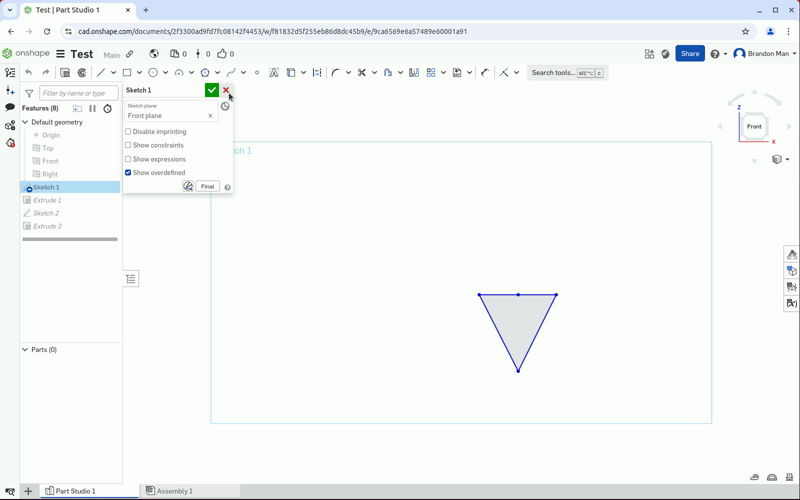
click(229, 92)
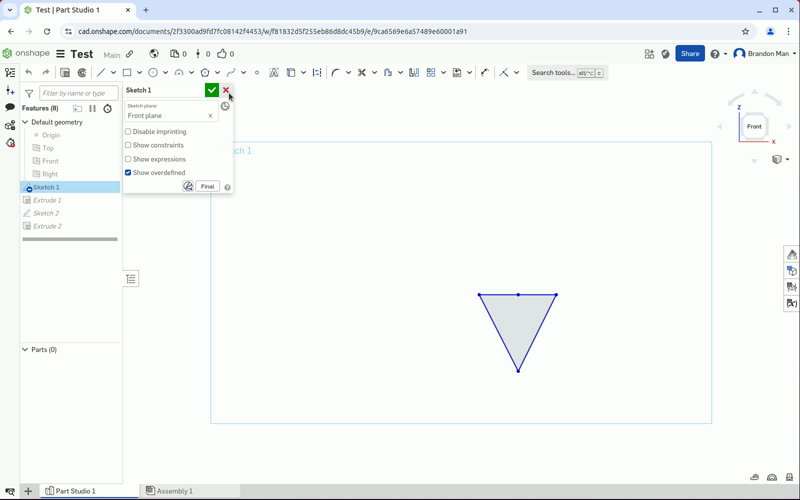
key(shift+s)
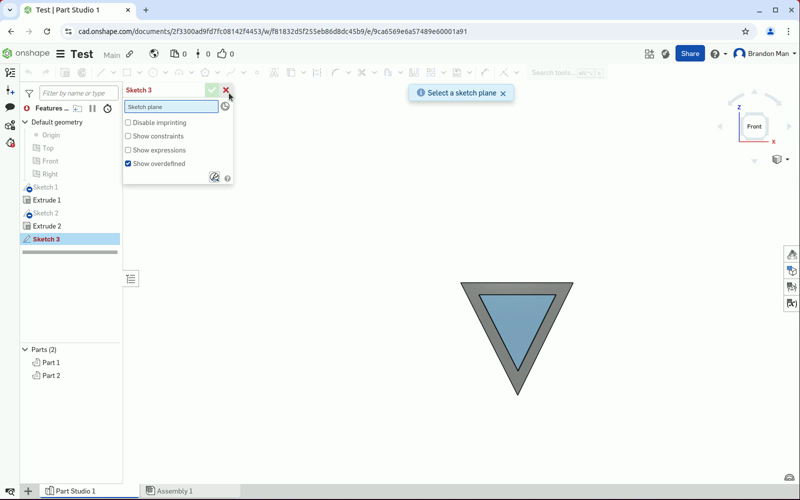
mouse_move(73, 163)
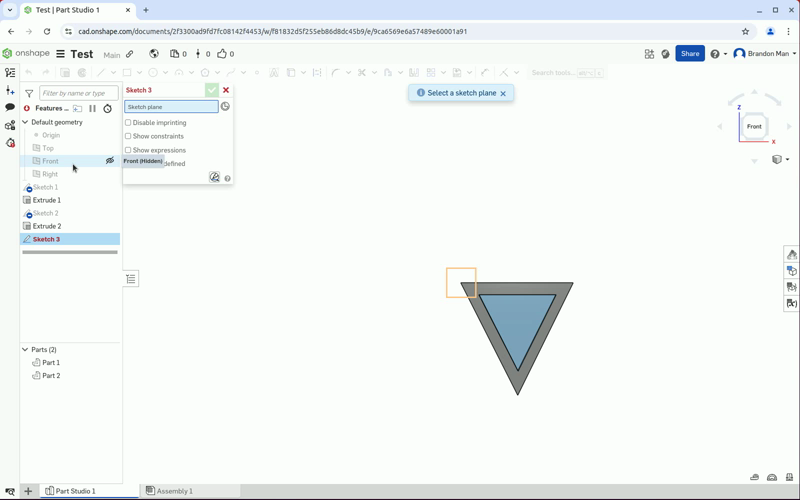
click(73, 163)
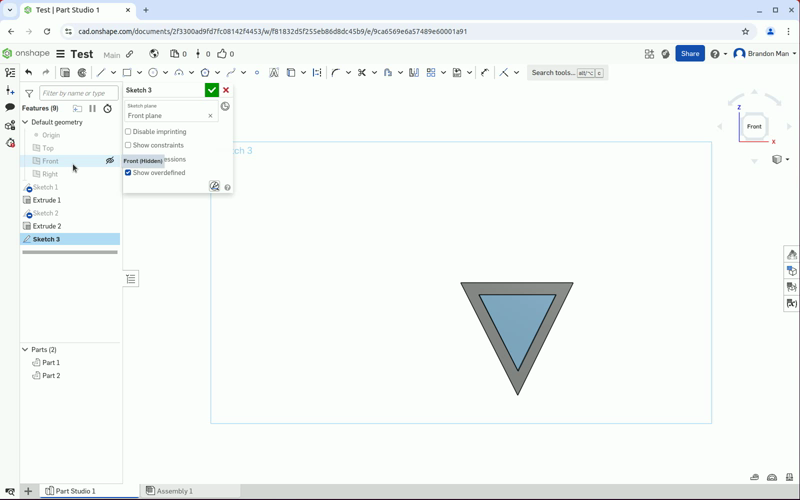
mouse_move(73, 352)
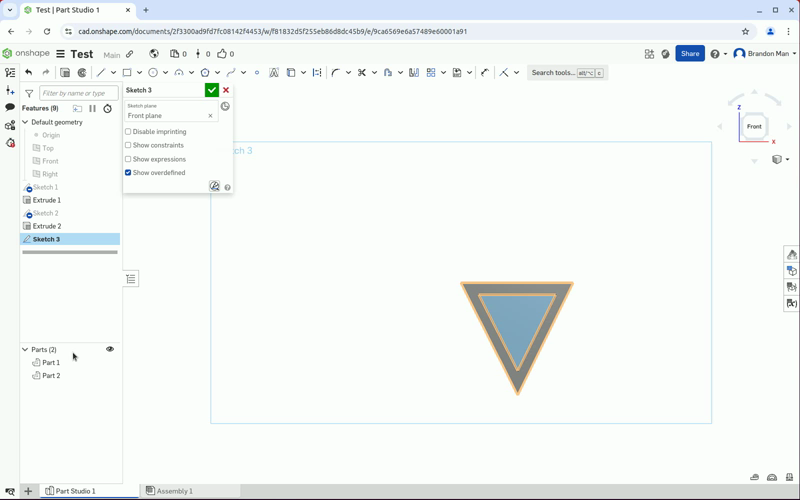
key(y)
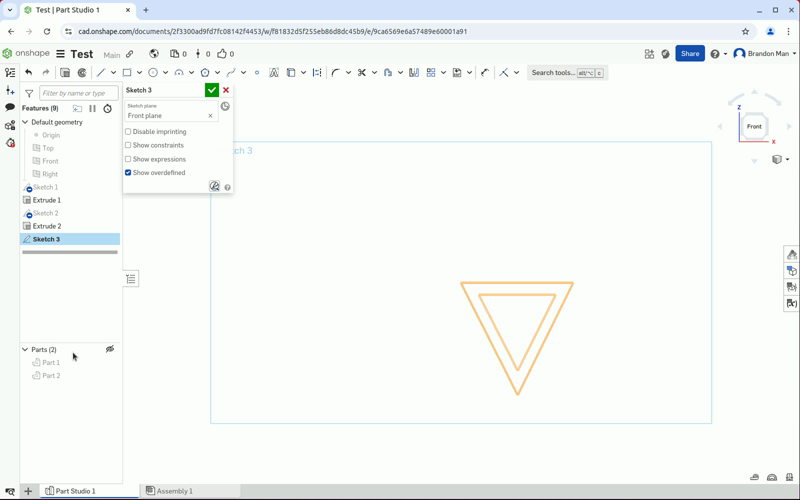
key(l)
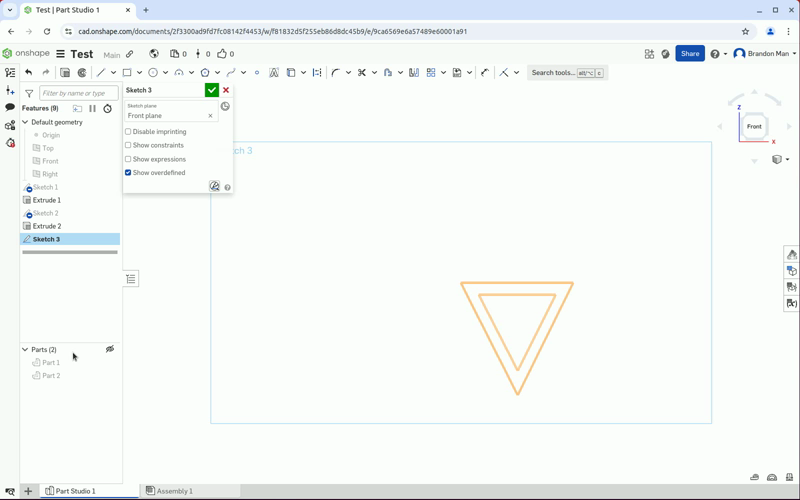
key_down(shift)
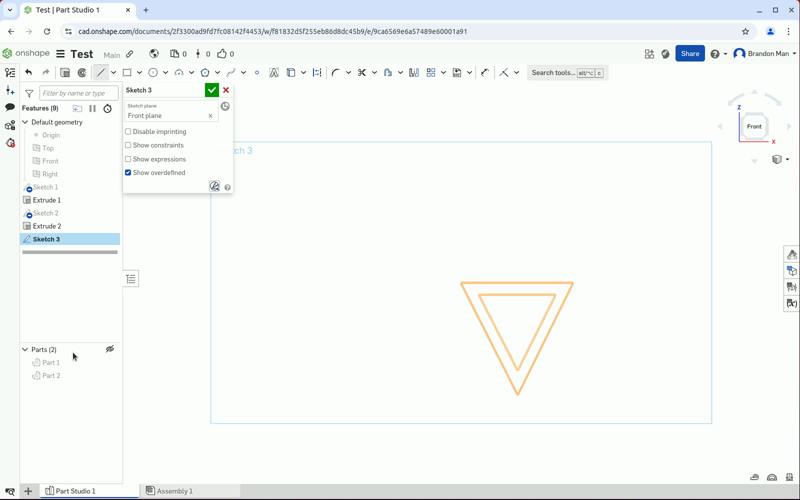
mouse_move(479, 294)
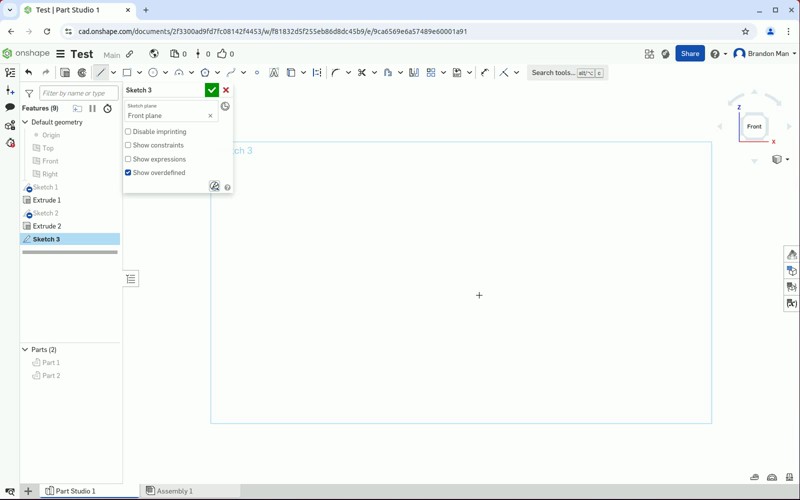
click(479, 294)
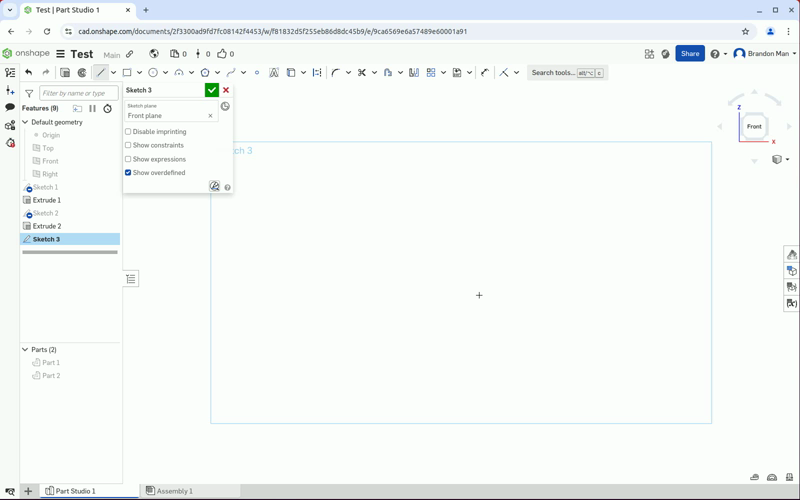
key_up(shift)
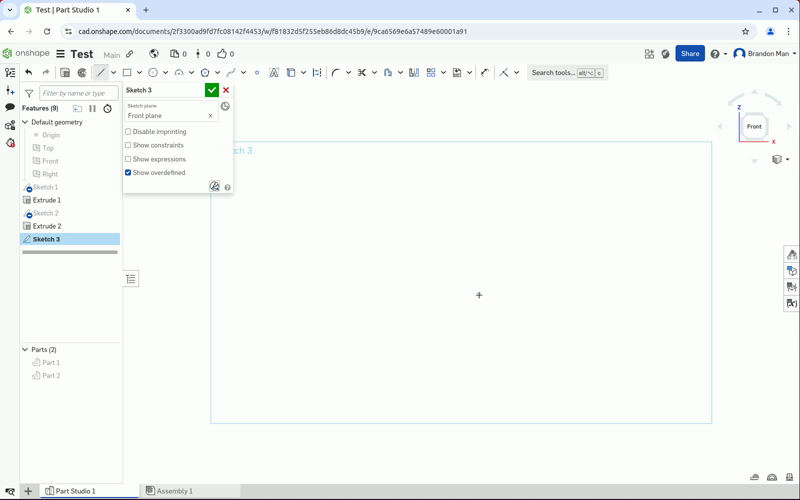
key_down(shift)
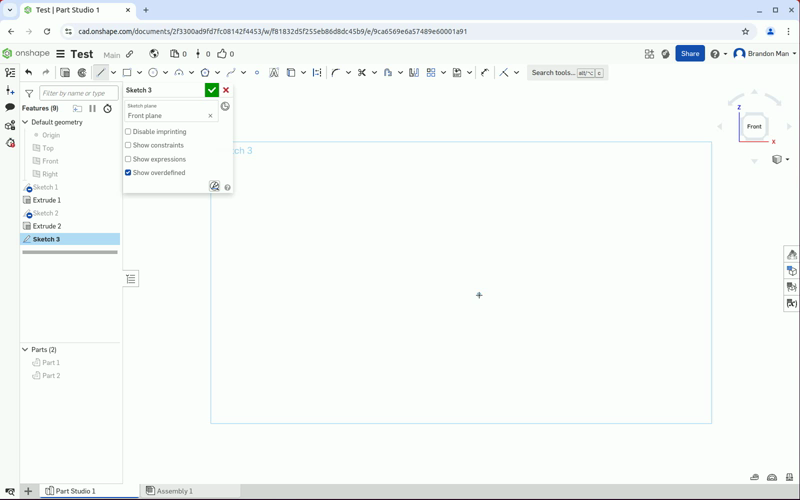
mouse_move(518, 371)
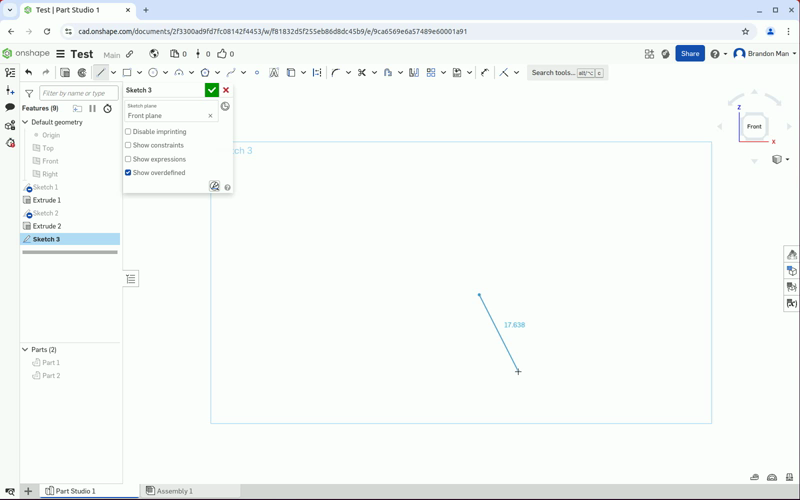
click(518, 371)
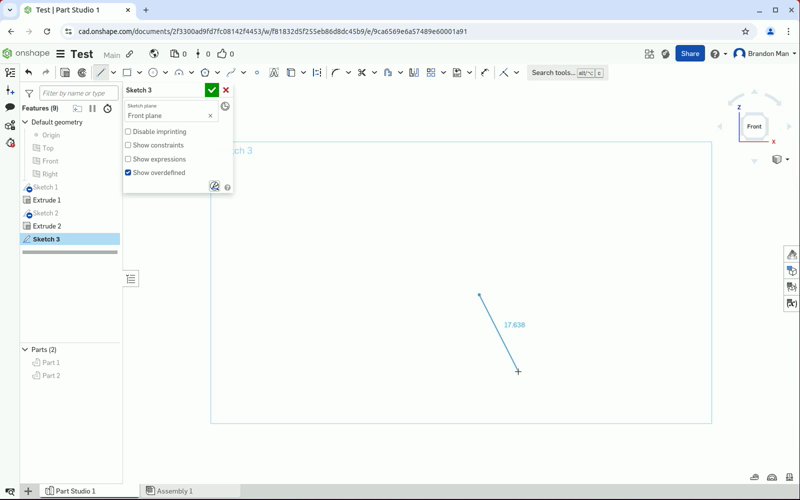
key_up(shift)
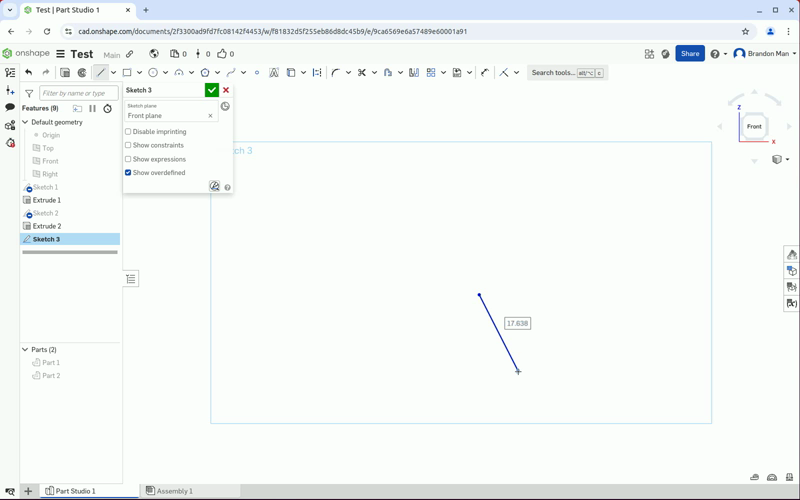
key_down(shift)
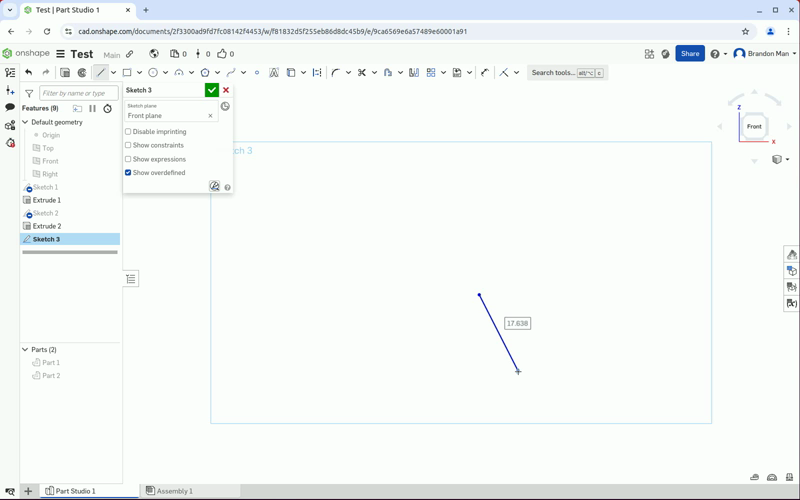
mouse_move(556, 294)
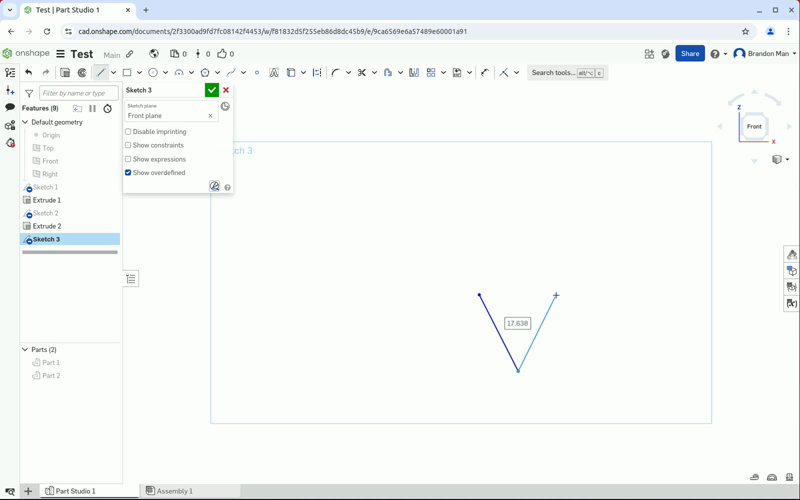
click(556, 294)
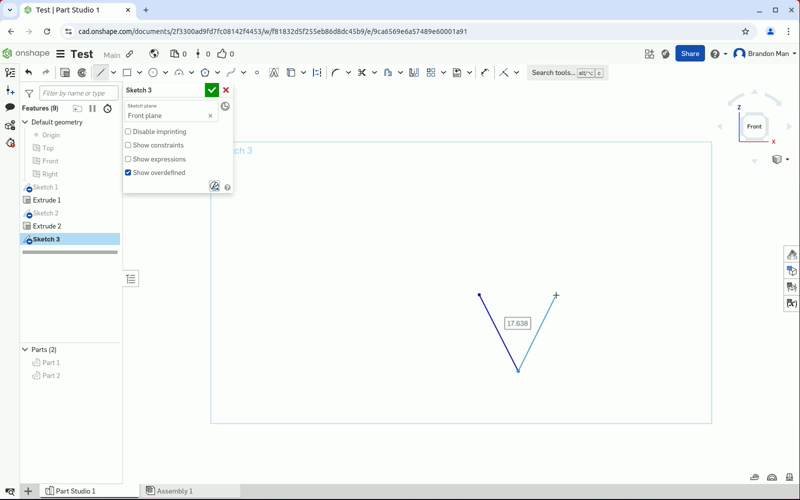
key_up(shift)
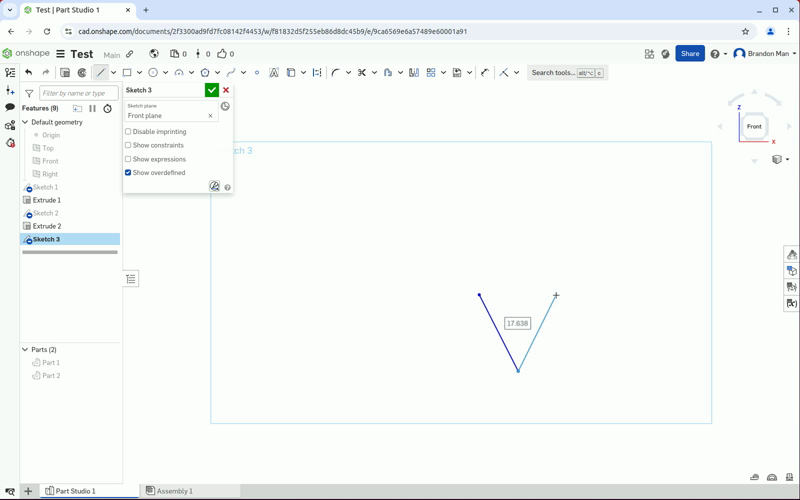
key_down(shift)
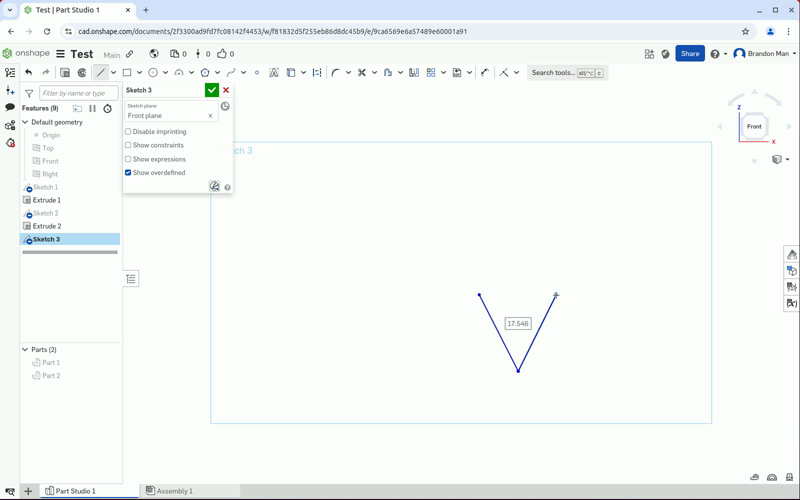
mouse_move(586, 294)
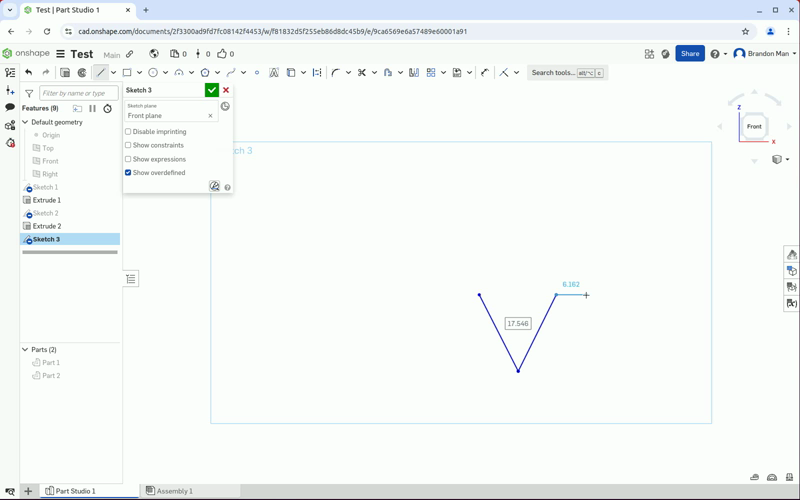
mouse_move(518, 294)
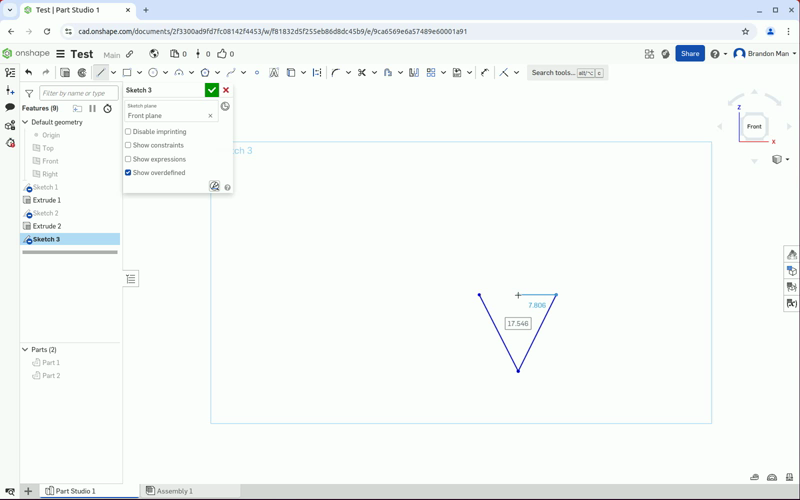
click(518, 294)
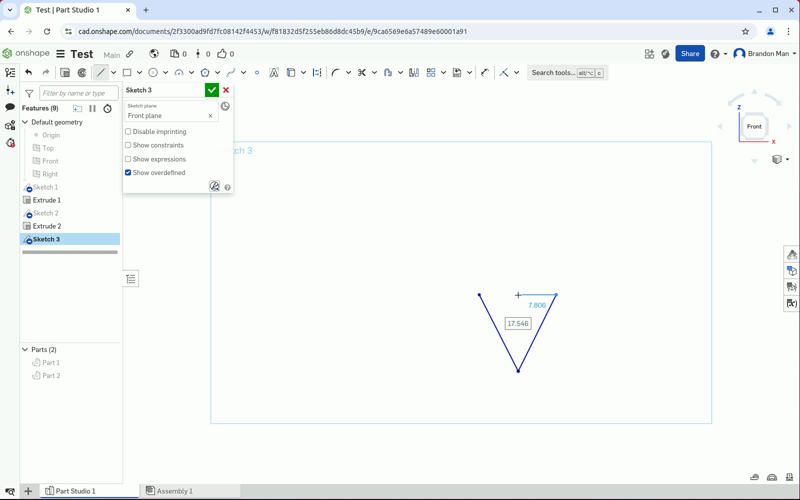
key_up(shift)
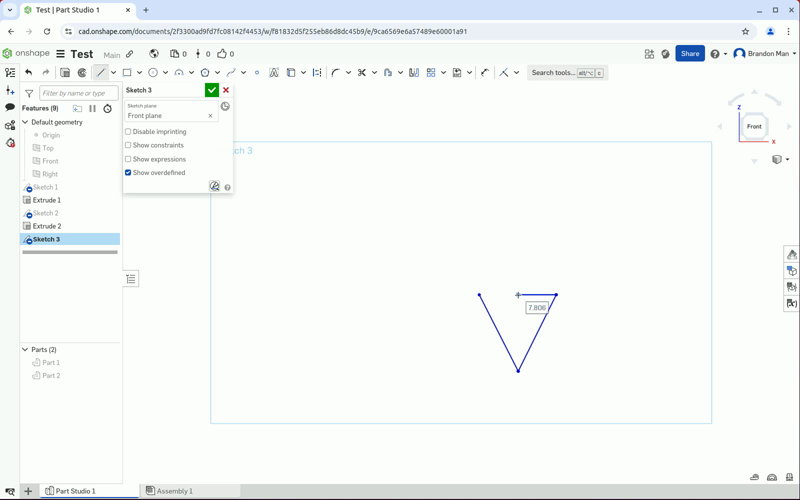
mouse_move(548, 294)
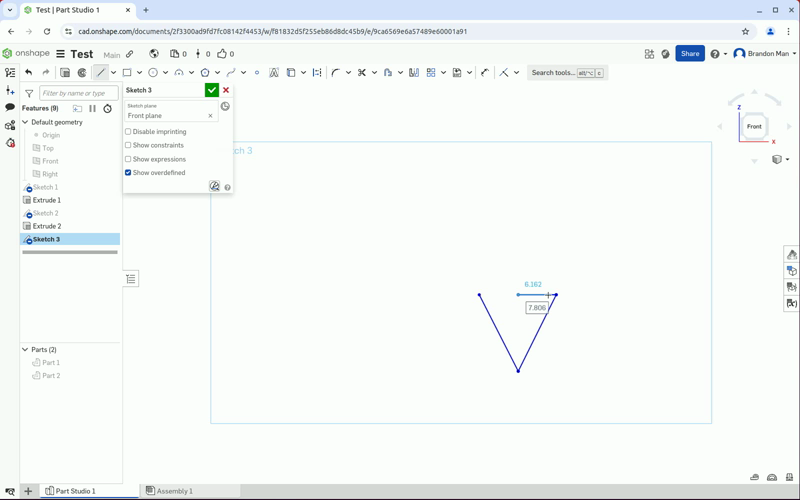
key_down(shift)
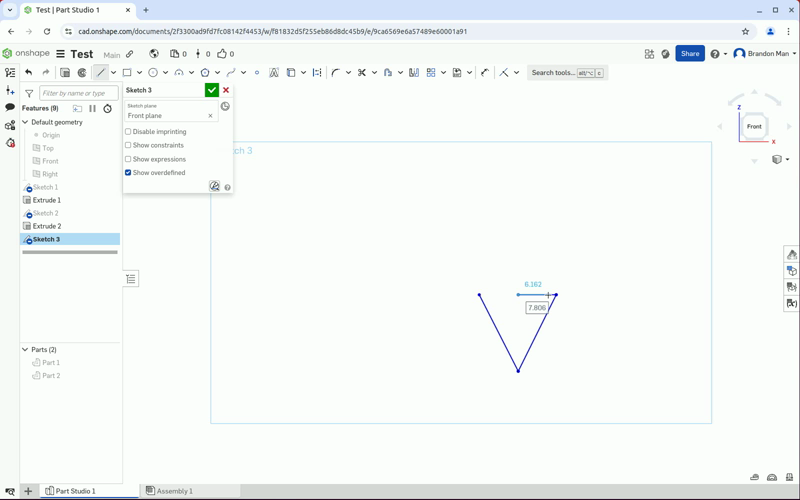
mouse_move(479, 294)
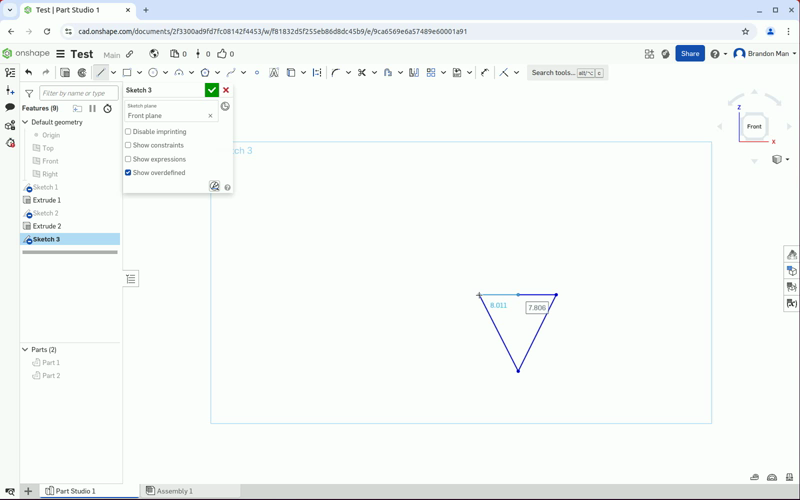
key_up(shift)
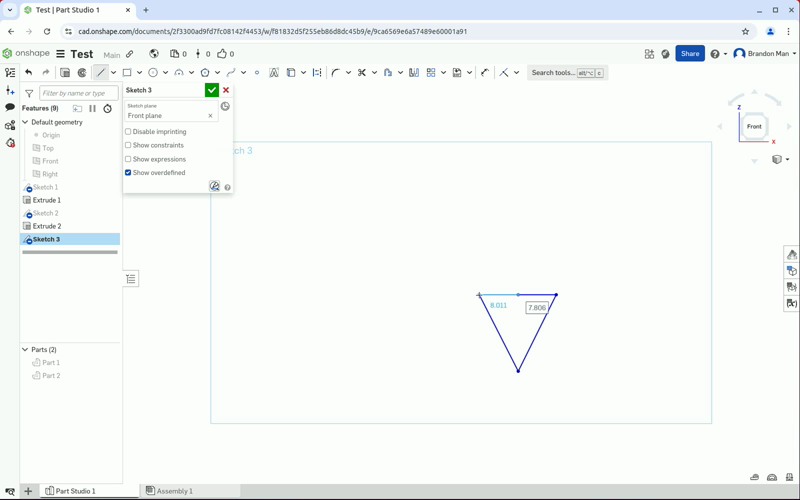
click(479, 294)
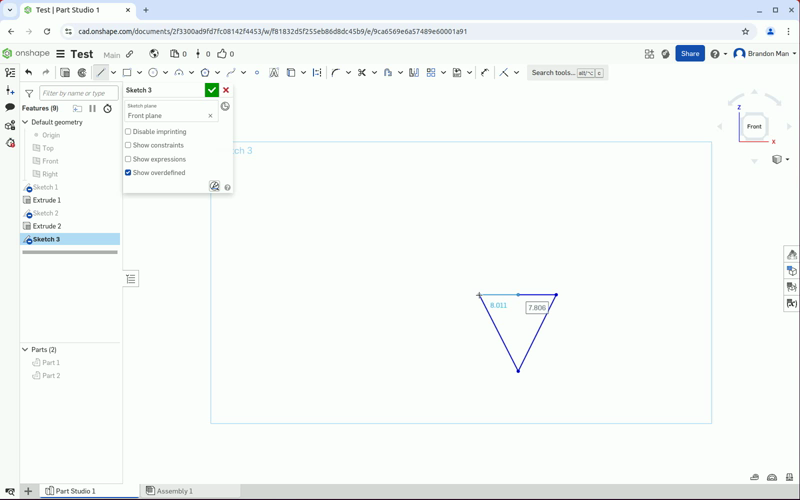
key(esc)
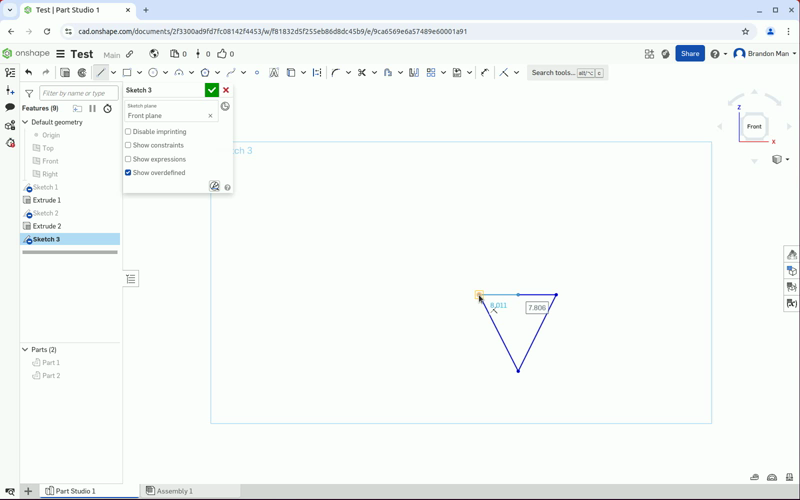
mouse_move(526, 305)
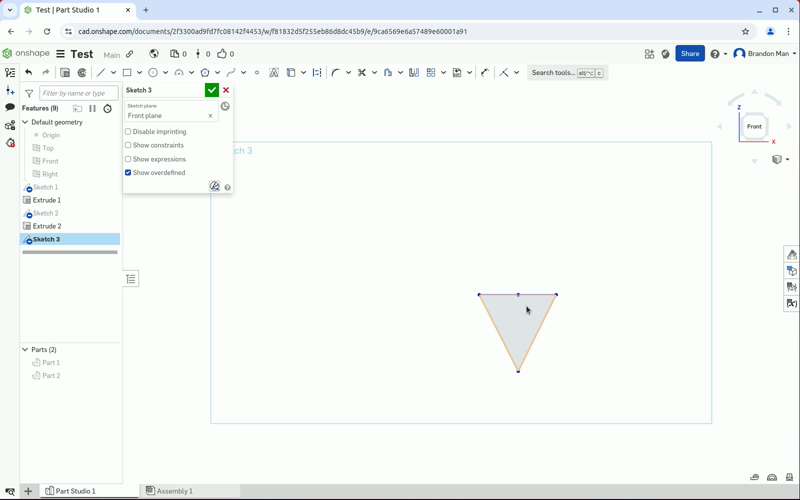
click(526, 305)
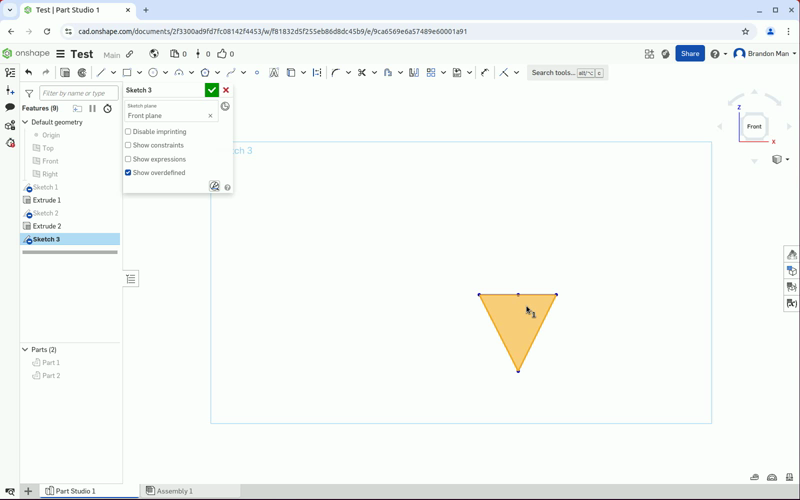
mouse_move(73, 352)
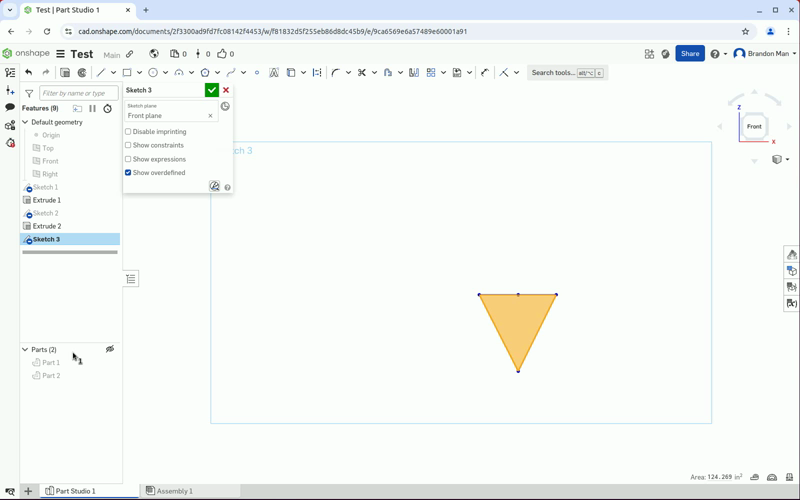
key(shift+y)
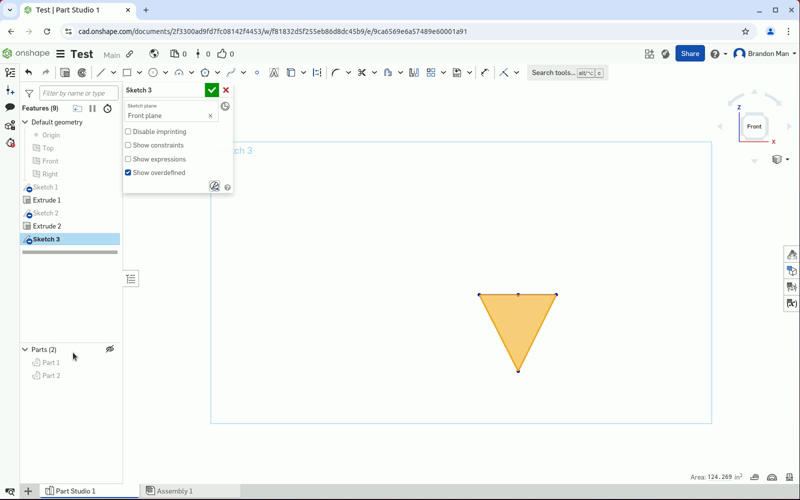
key(shift+e)
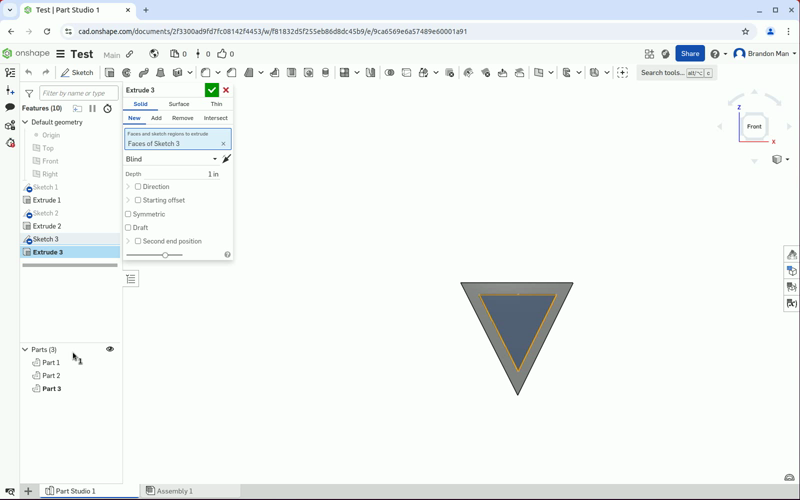
mouse_move(143, 106)
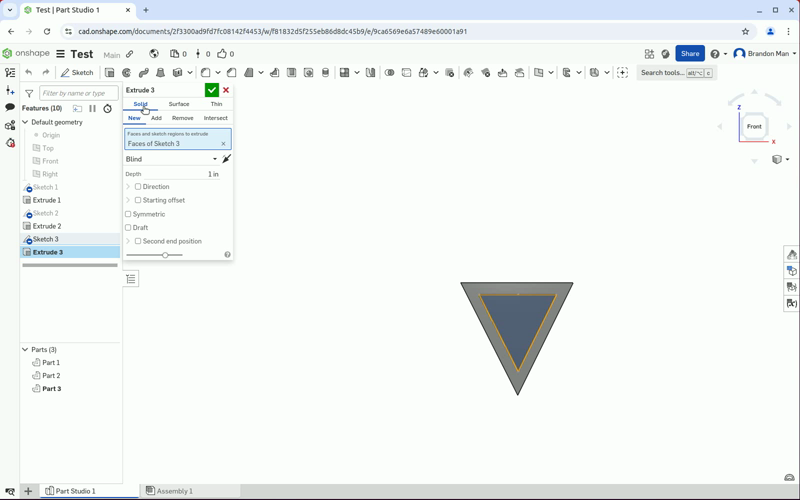
click(143, 106)
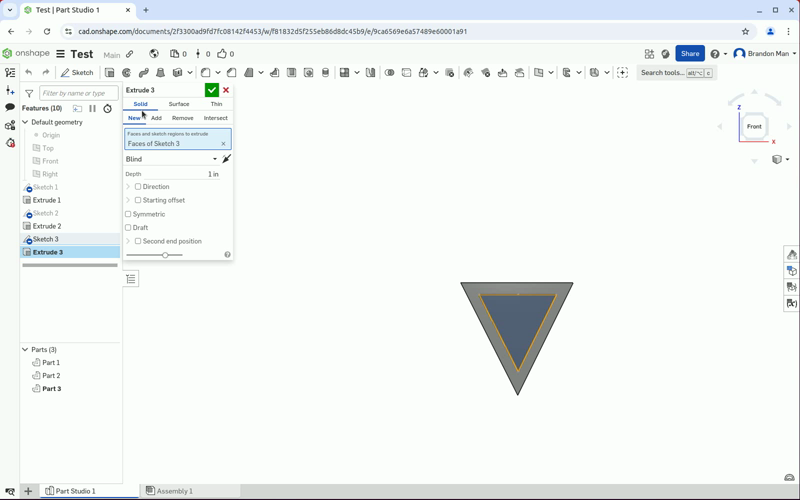
mouse_move(137, 120)
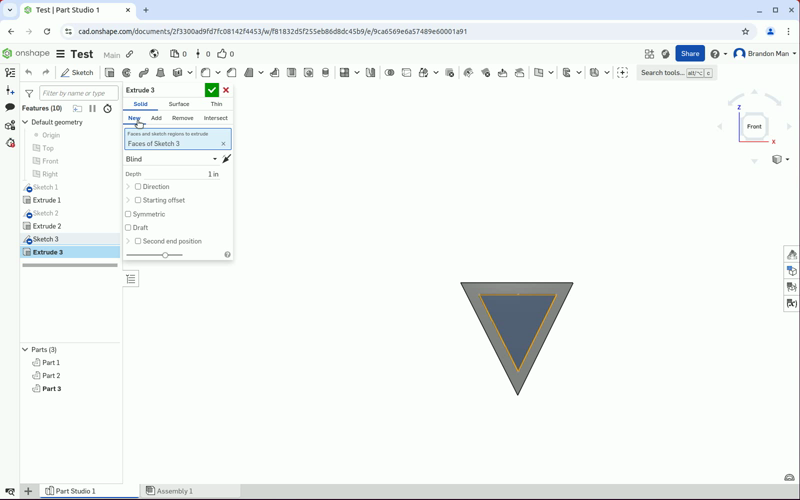
click(137, 120)
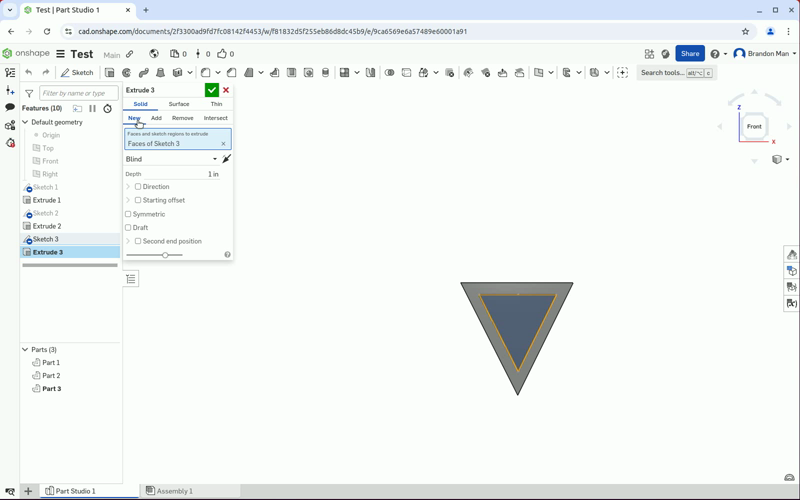
key(tab, 4)
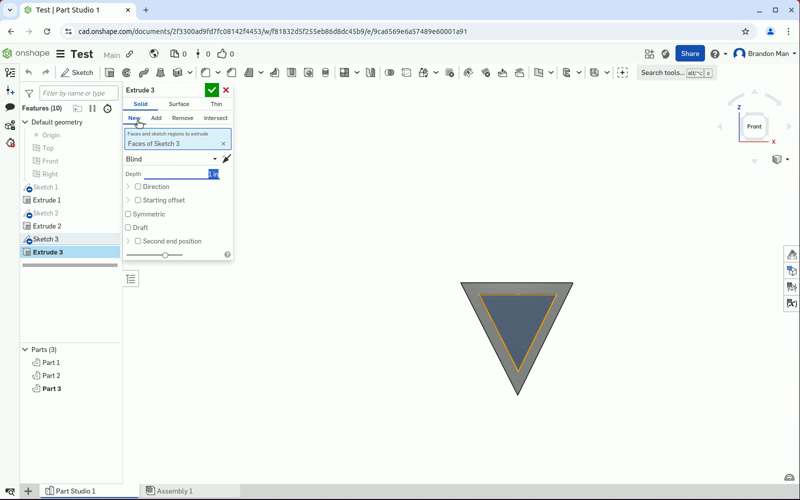
text(23.108)
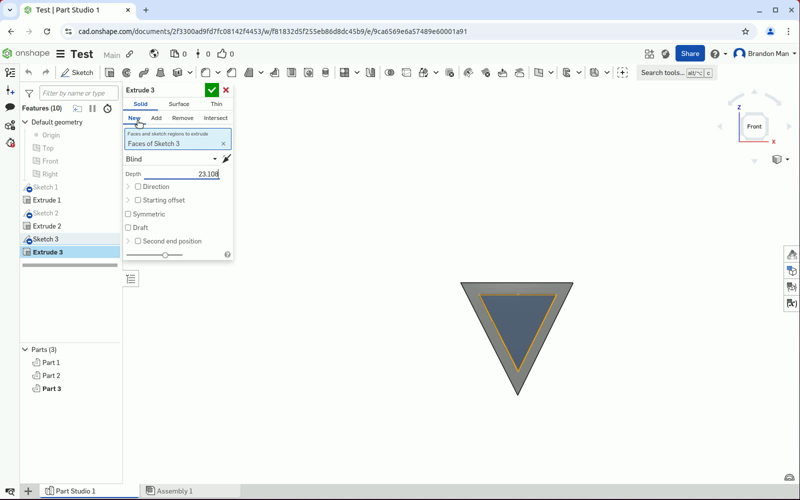
key(enter)
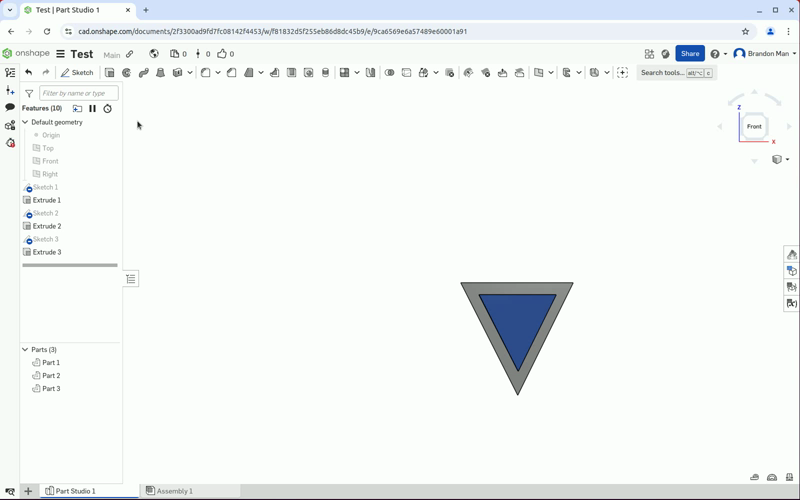
key(shift+h)
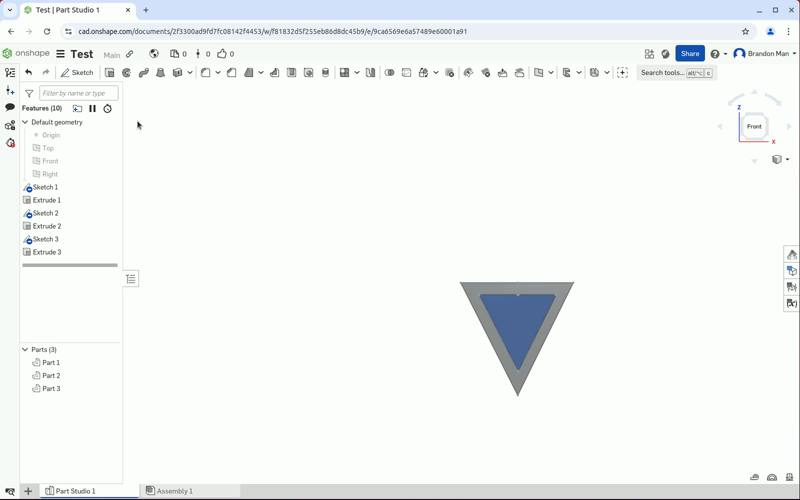
key(shift+h)
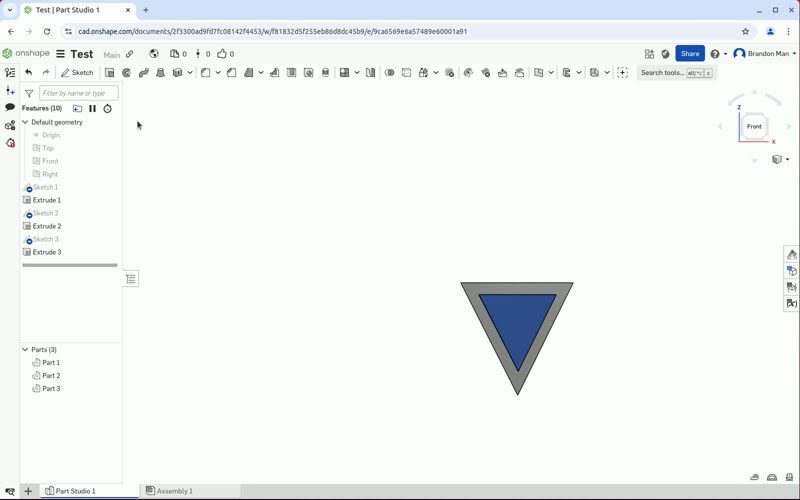
mouse_move(73, 189)
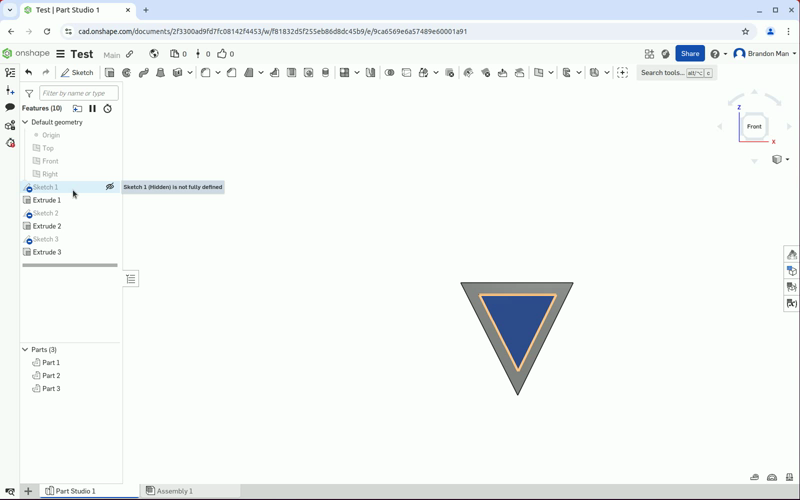
click(73, 189)
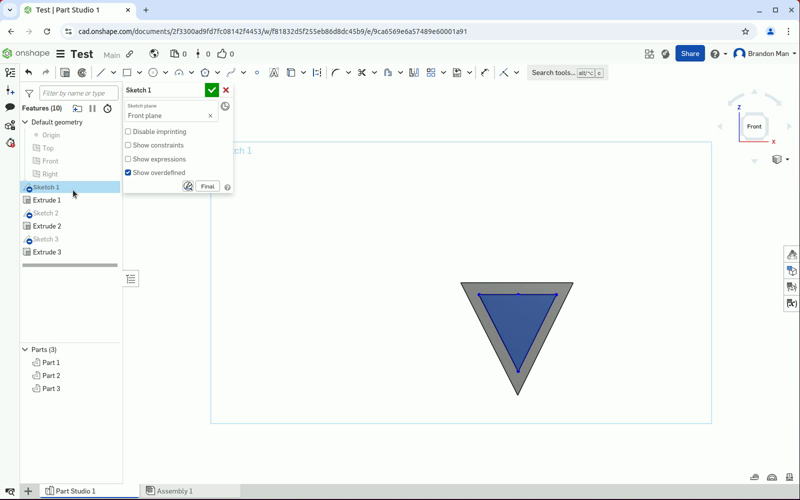
mouse_move(229, 92)
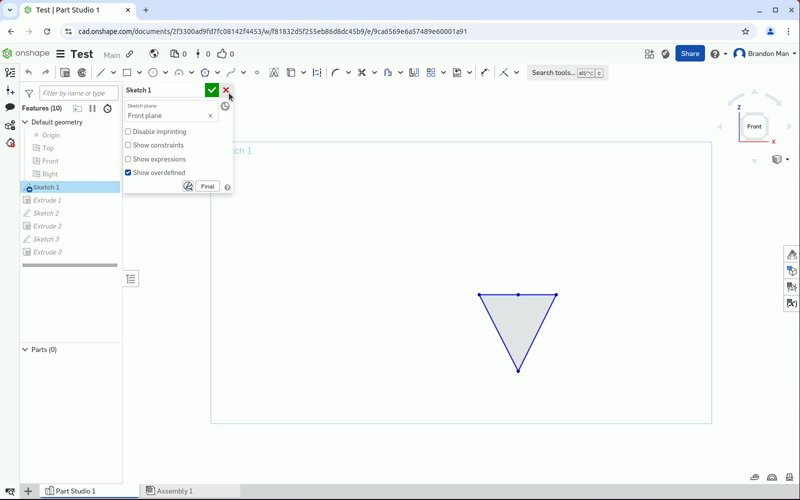
click(229, 92)
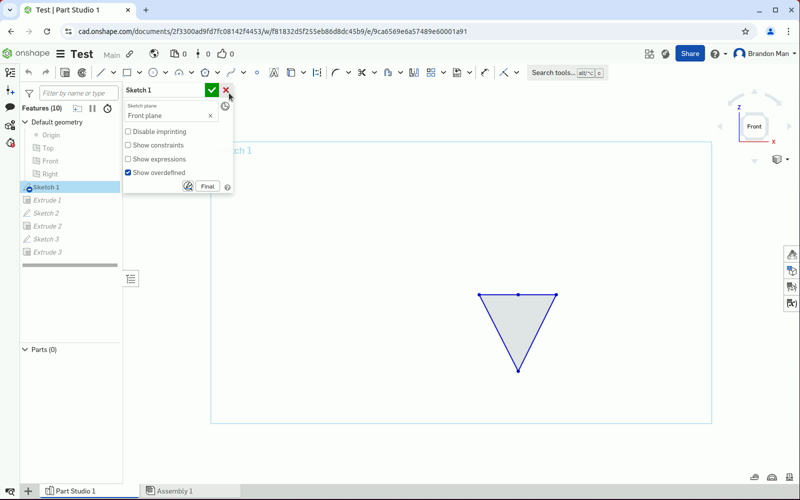
key(shift+s)
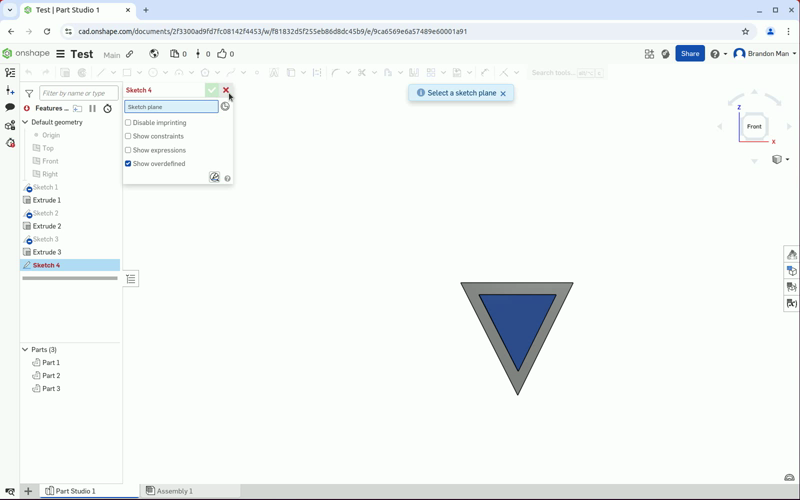
mouse_move(73, 163)
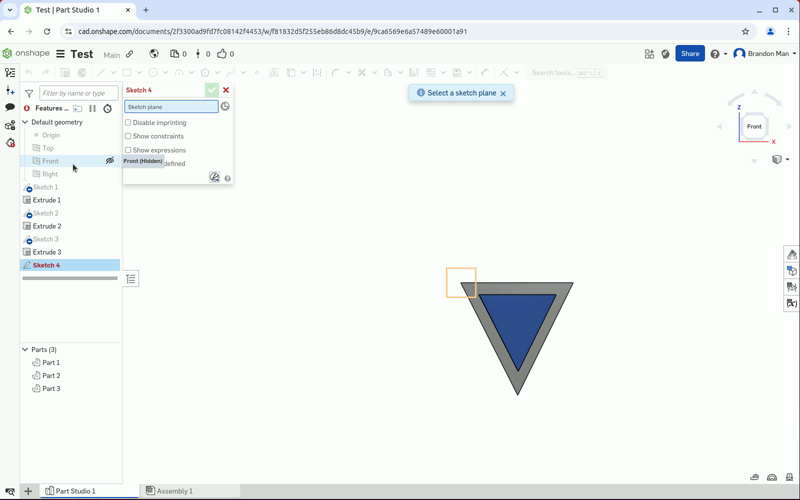
click(73, 163)
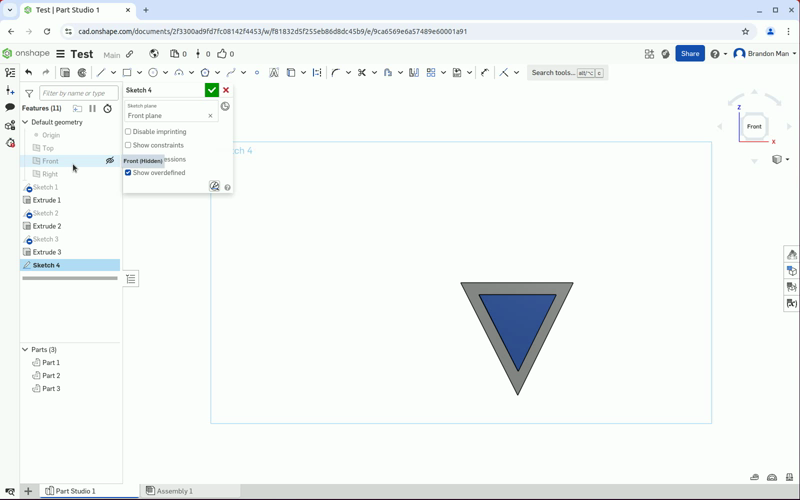
mouse_move(73, 352)
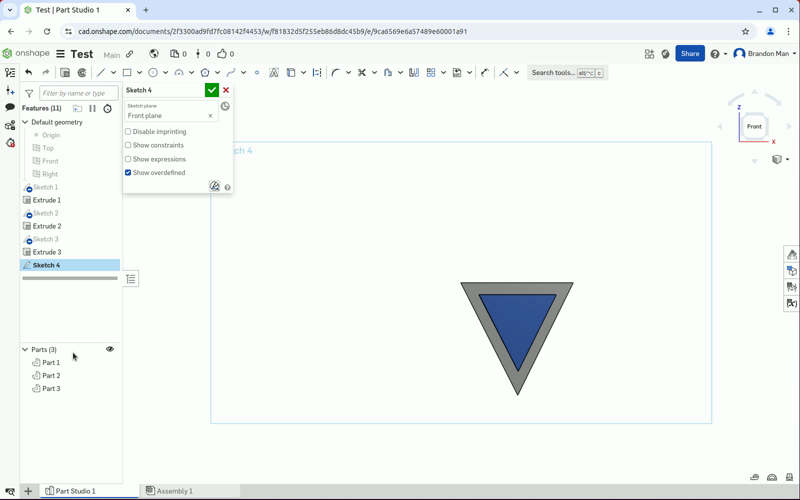
key(y)
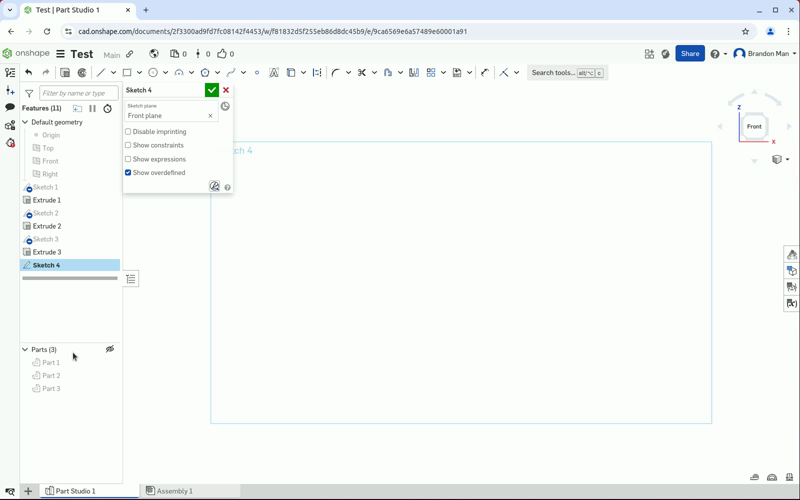
key(l)
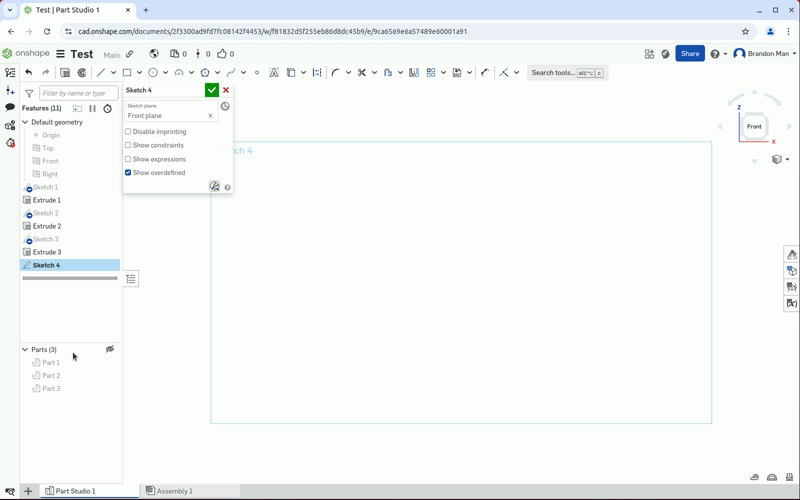
key_down(shift)
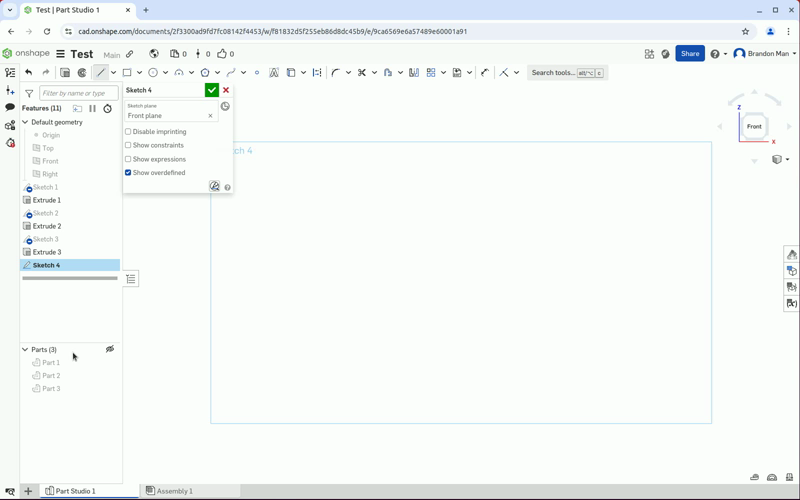
mouse_move(460, 282)
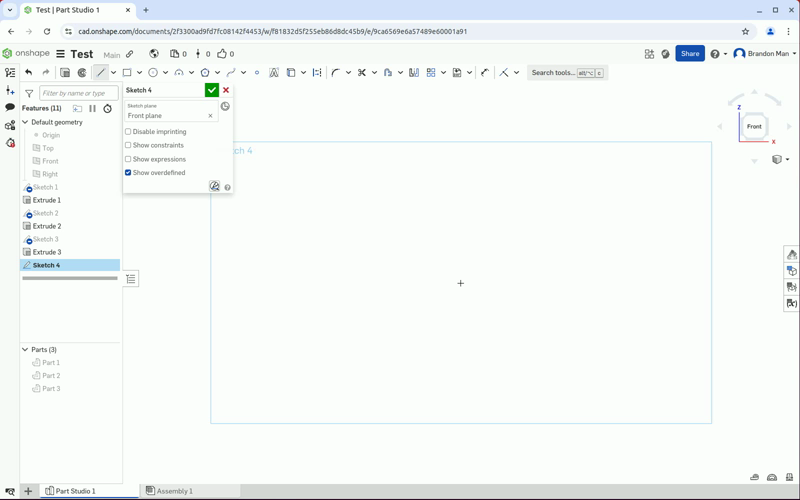
click(460, 282)
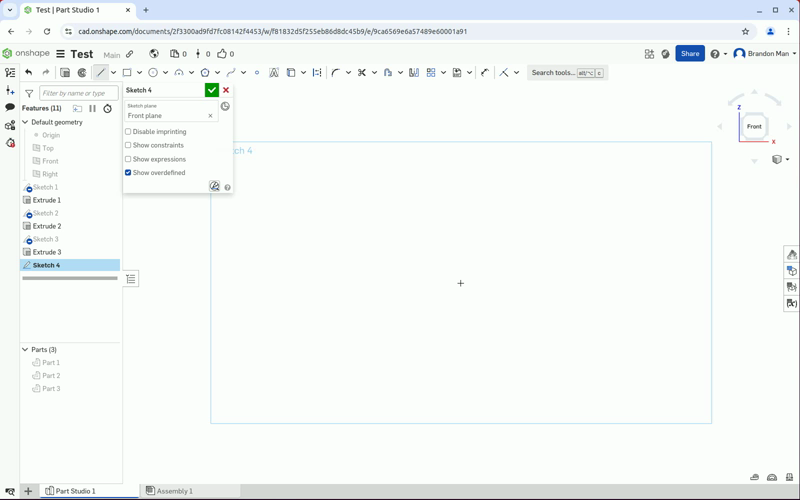
key_up(shift)
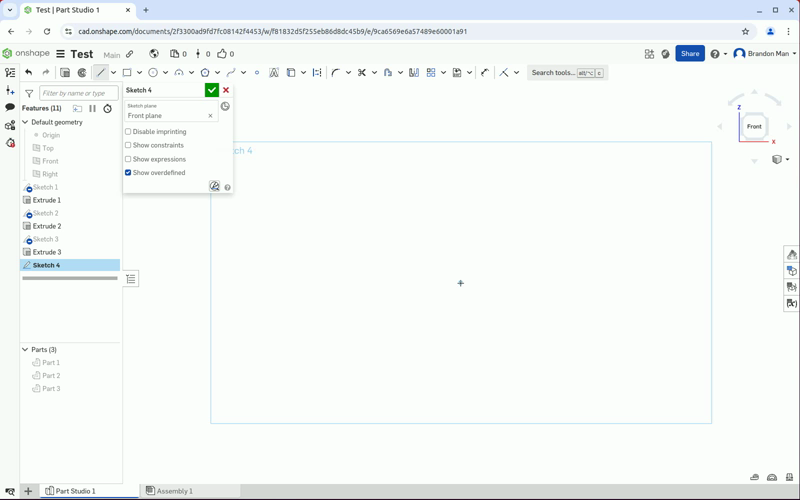
key_down(shift)
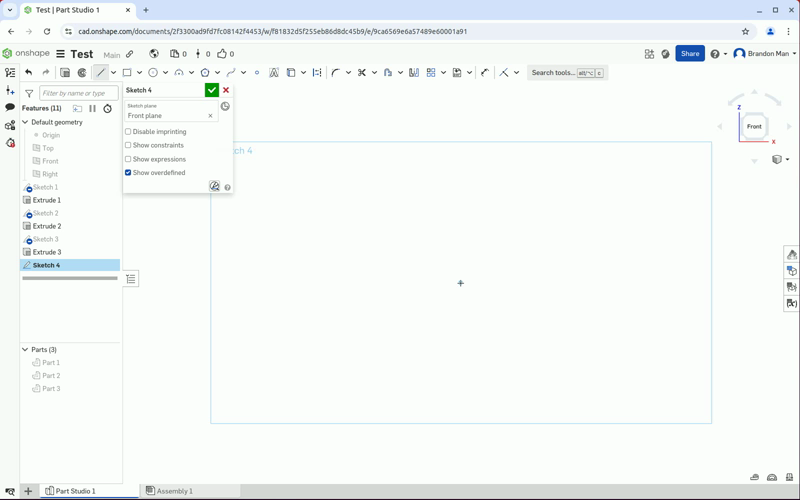
mouse_move(517, 395)
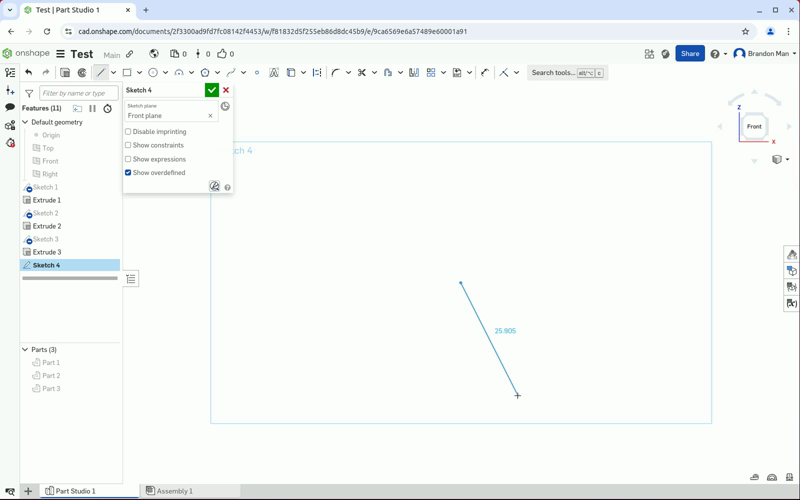
click(517, 395)
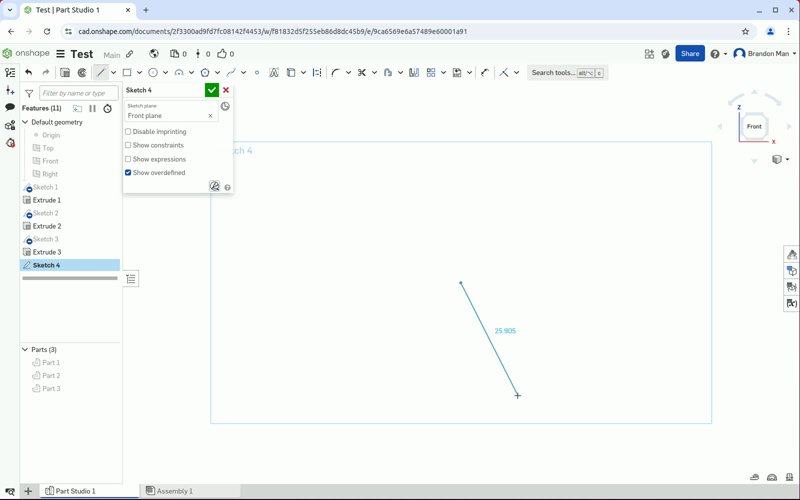
key_up(shift)
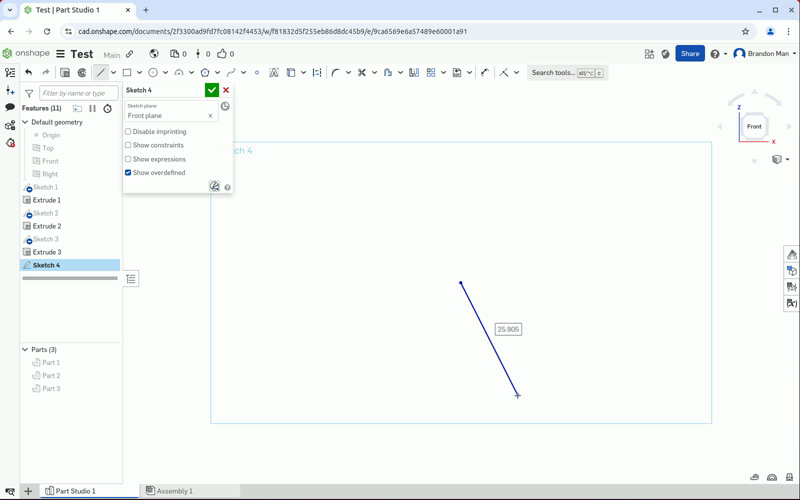
key_down(shift)
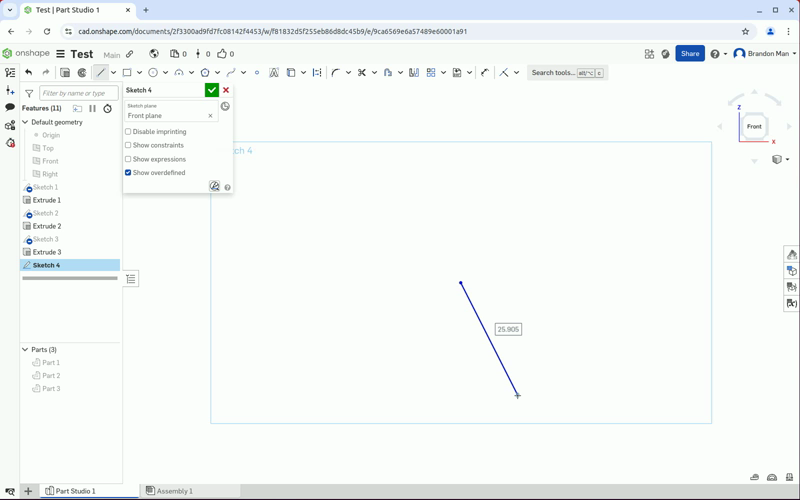
mouse_move(573, 282)
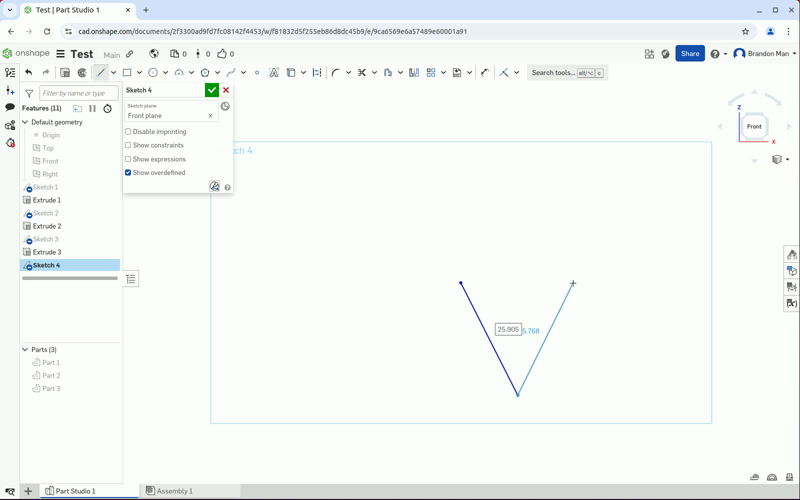
click(573, 282)
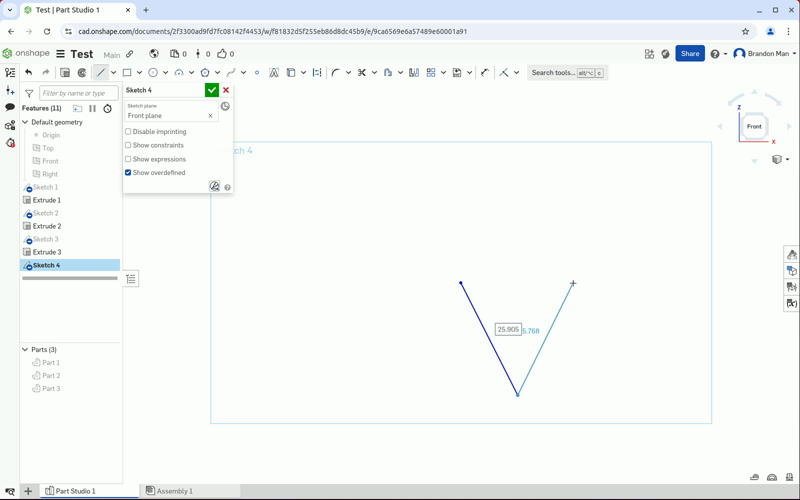
key_up(shift)
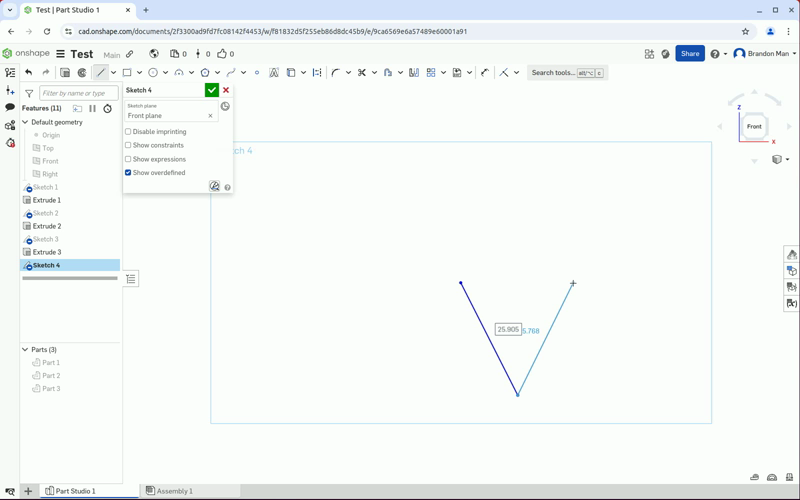
key_down(shift)
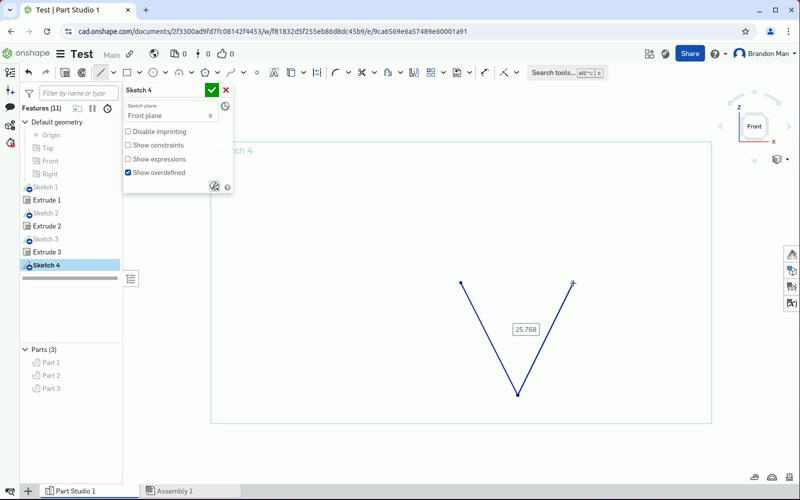
mouse_move(589, 282)
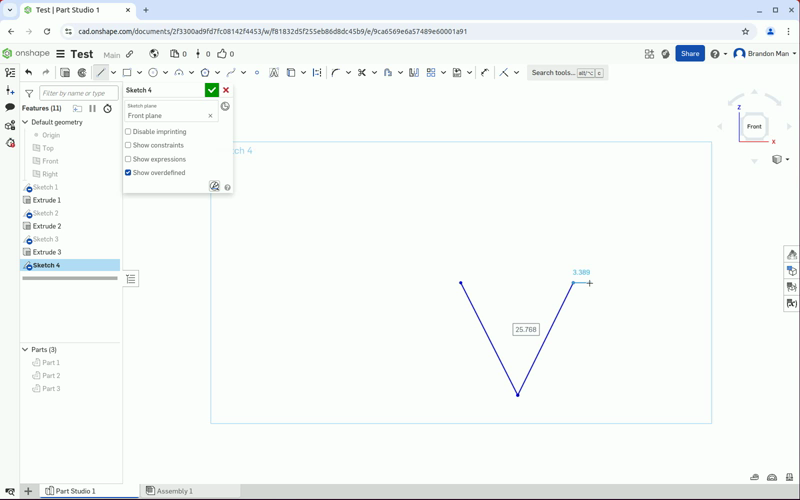
mouse_move(517, 282)
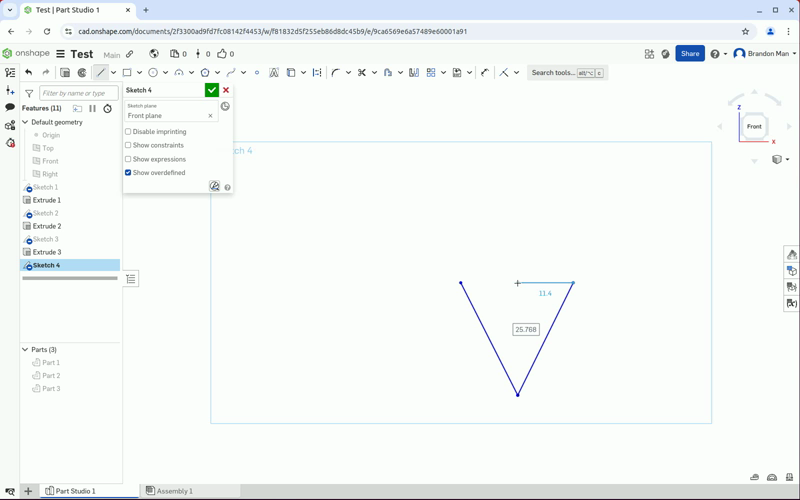
click(517, 282)
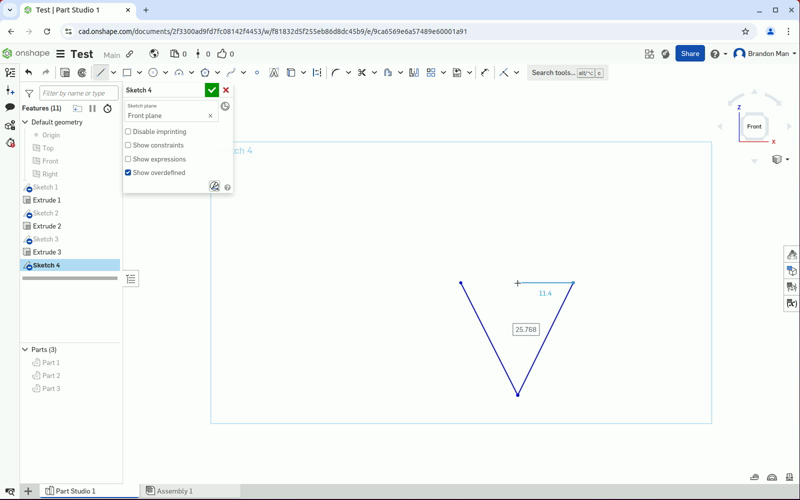
key_up(shift)
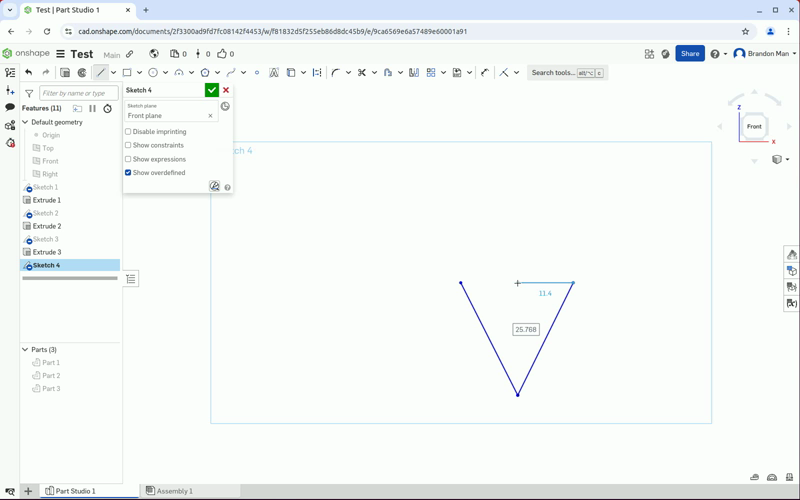
mouse_move(547, 282)
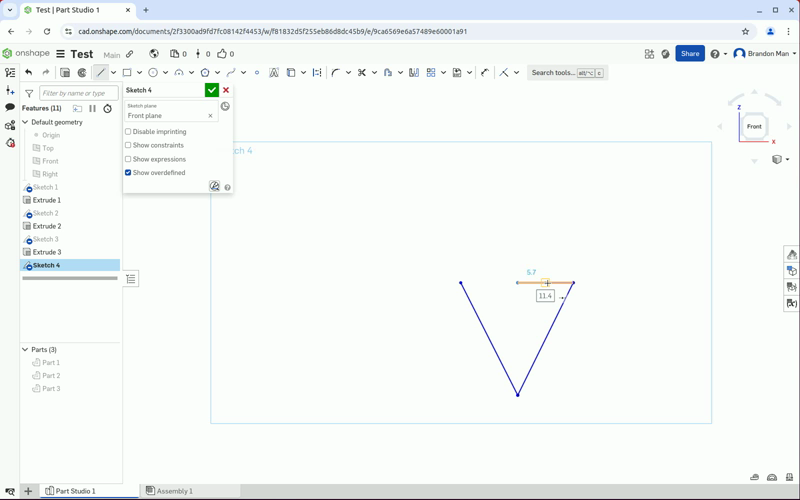
key_down(shift)
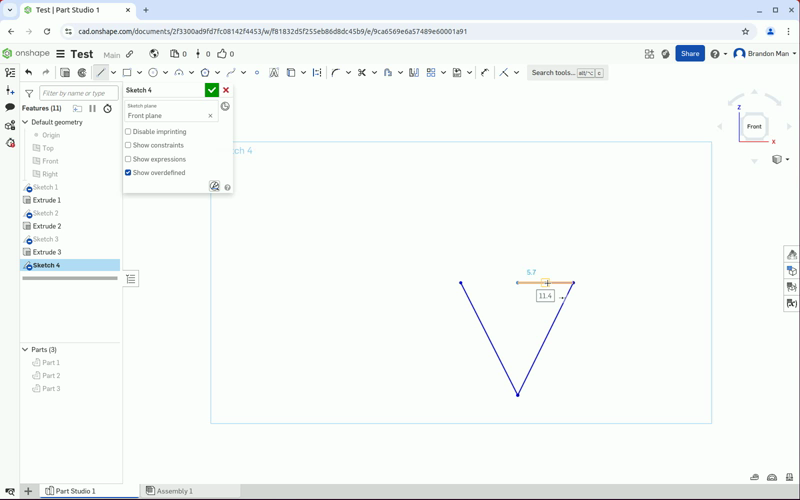
mouse_move(460, 282)
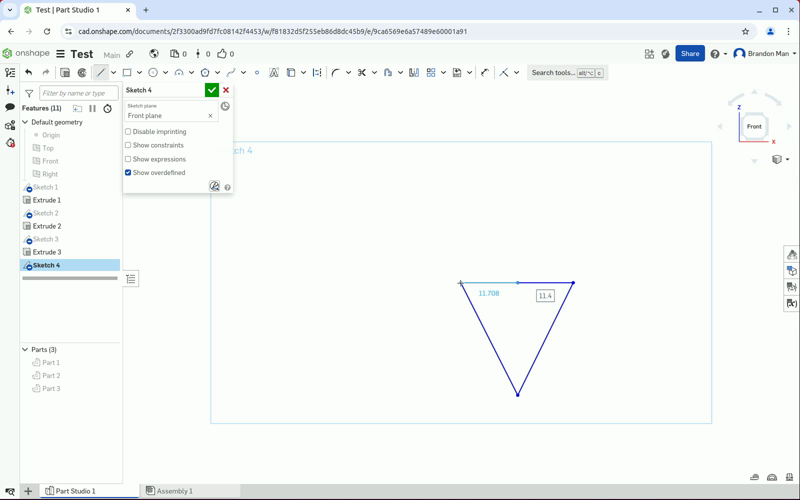
key_up(shift)
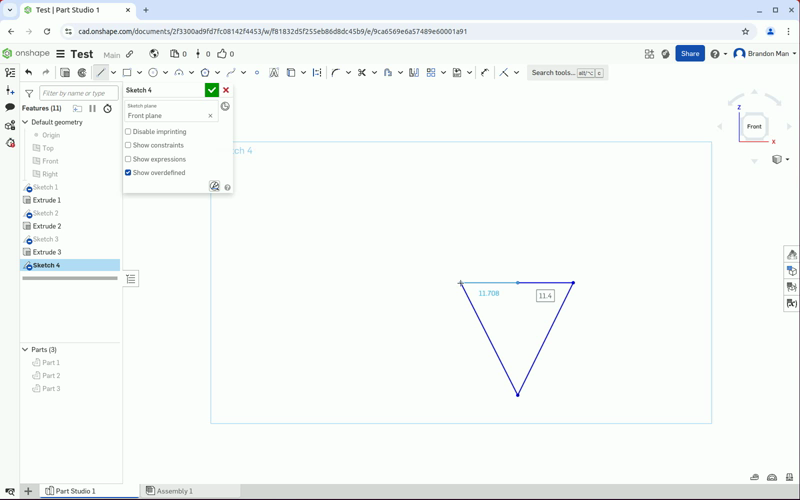
click(460, 282)
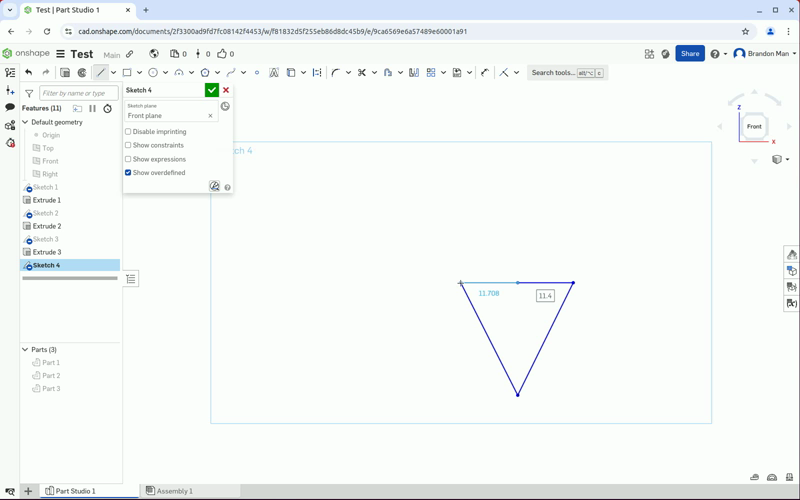
key(esc)
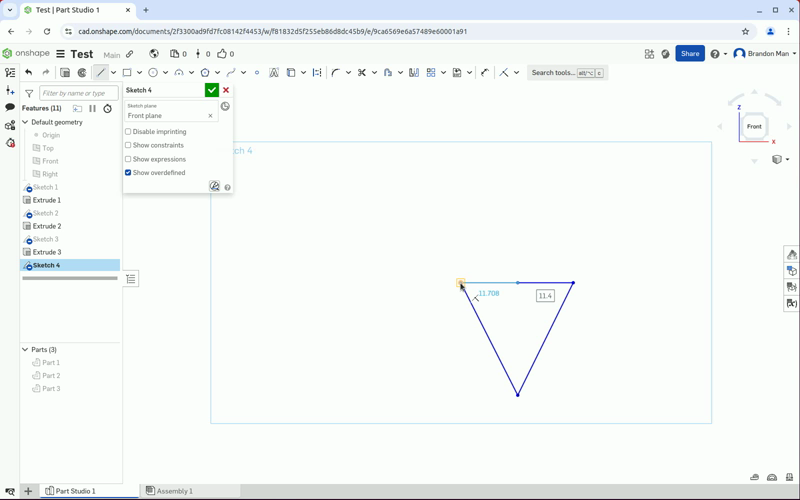
key(l)
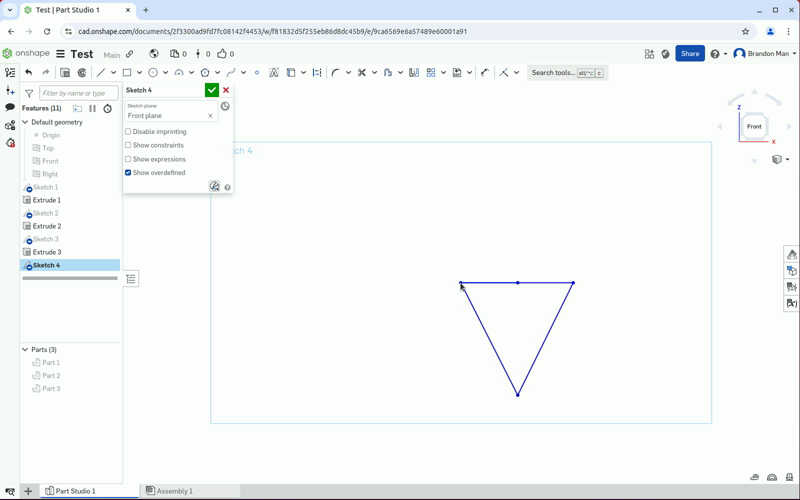
key_down(shift)
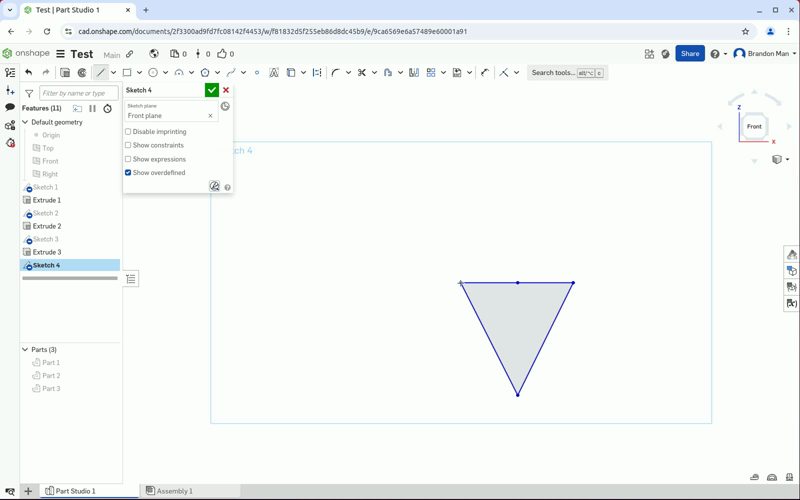
mouse_move(478, 294)
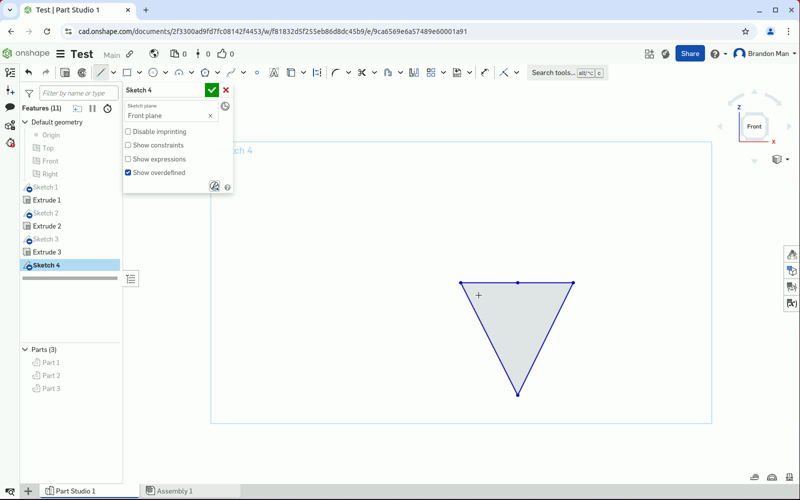
click(478, 294)
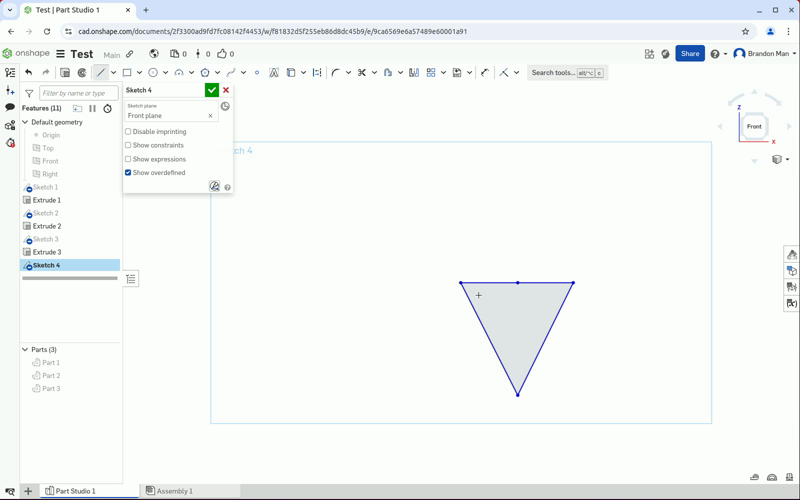
key_up(shift)
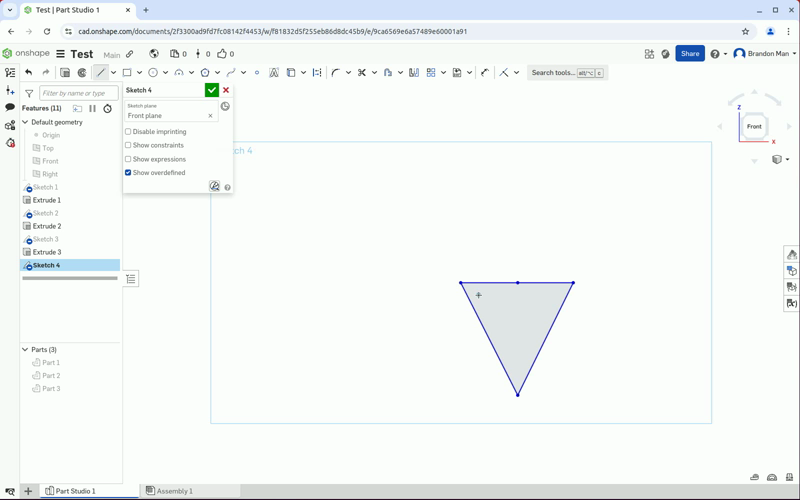
key_down(shift)
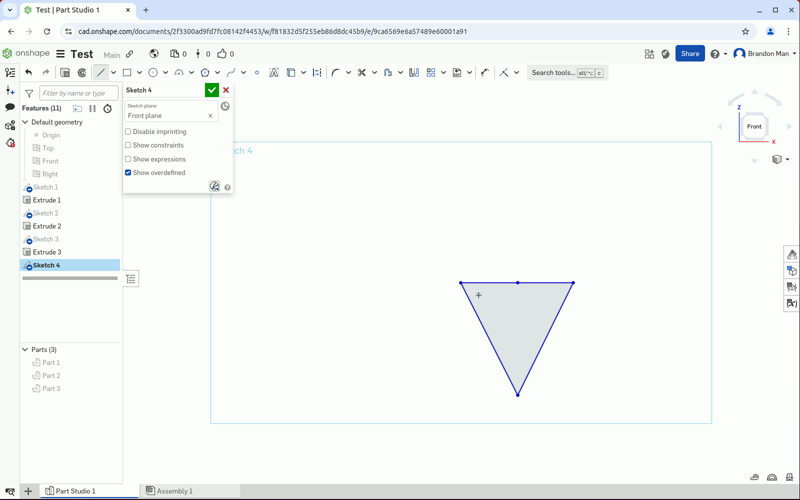
mouse_move(517, 370)
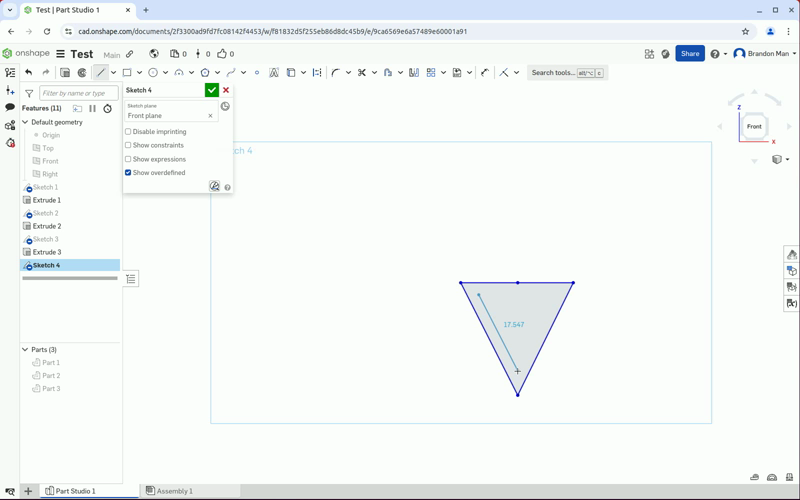
click(517, 370)
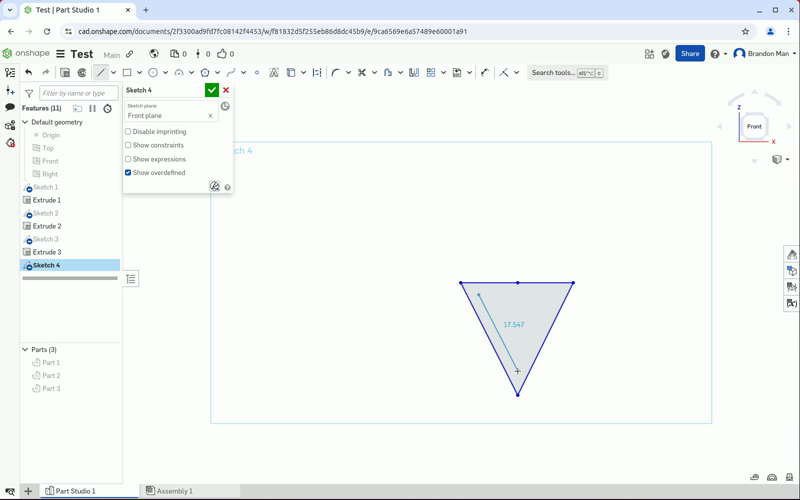
key_up(shift)
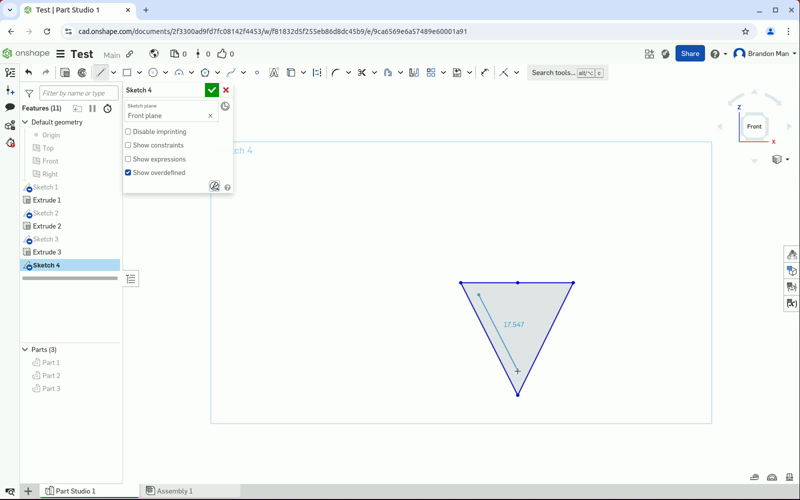
key_down(shift)
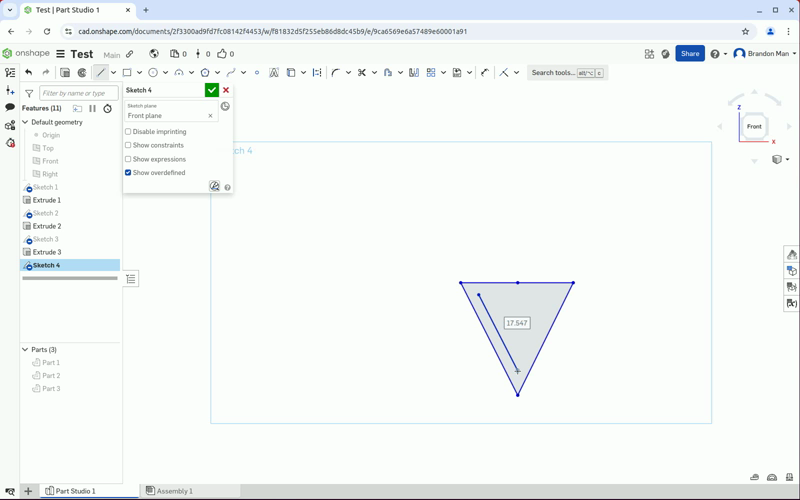
mouse_move(555, 294)
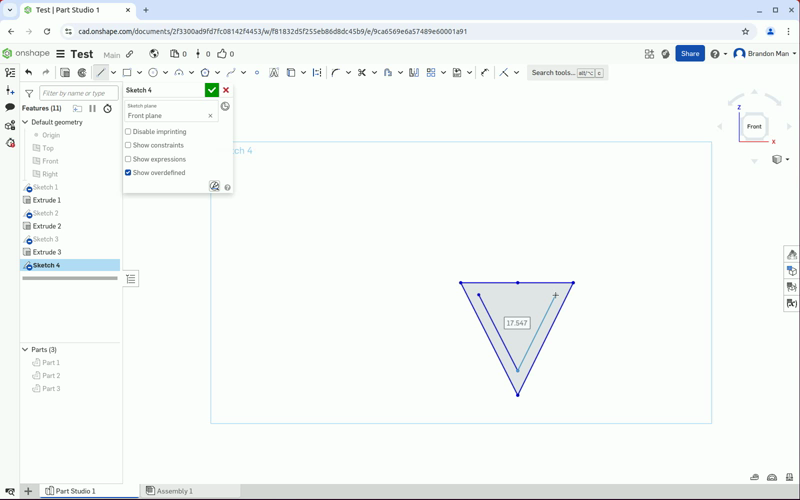
click(555, 294)
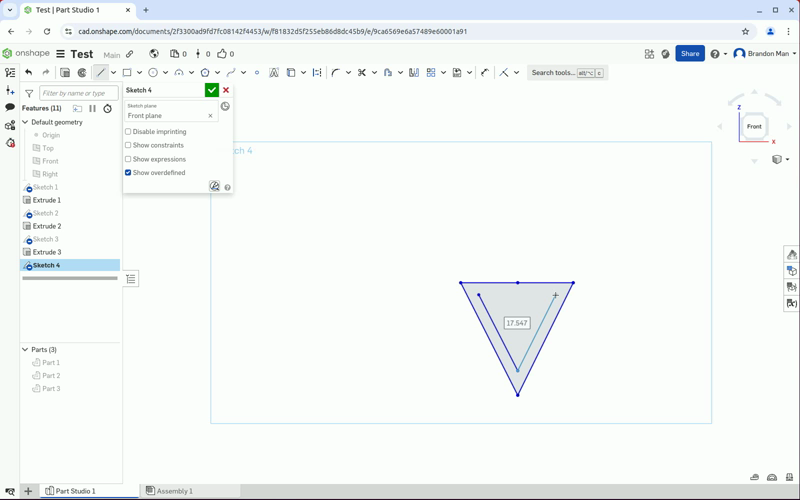
key_up(shift)
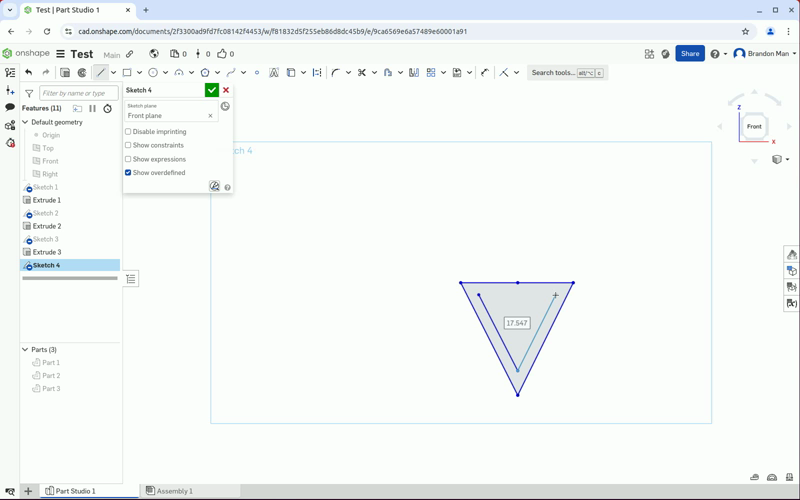
key_down(shift)
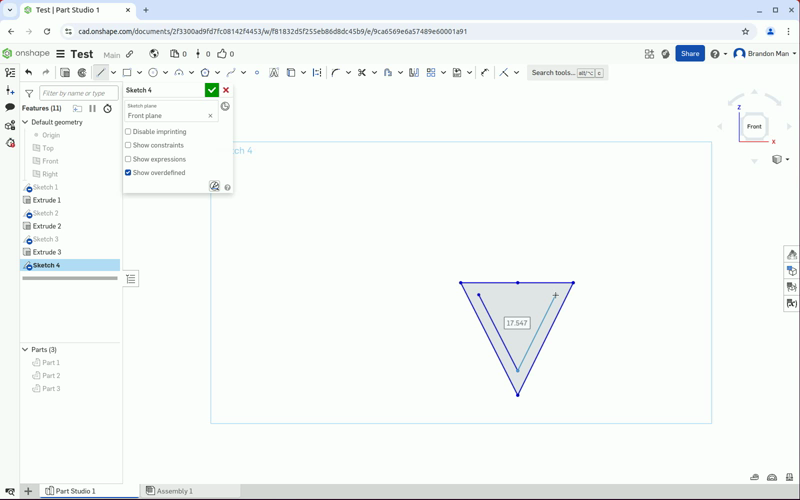
mouse_move(585, 294)
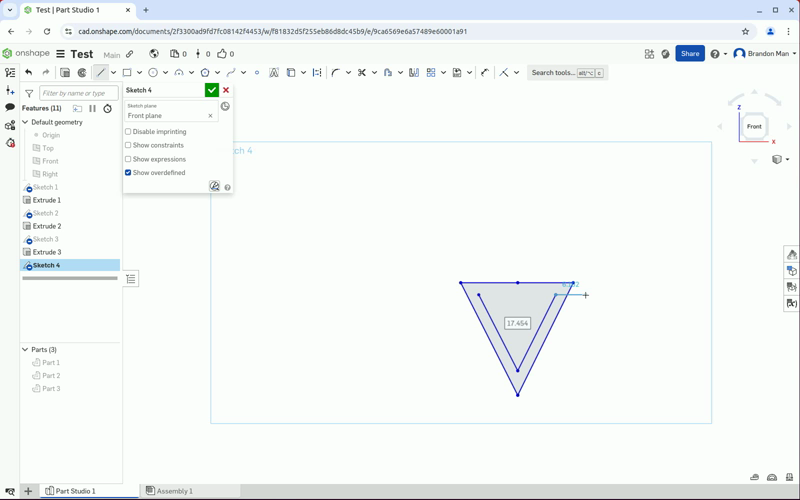
mouse_move(517, 294)
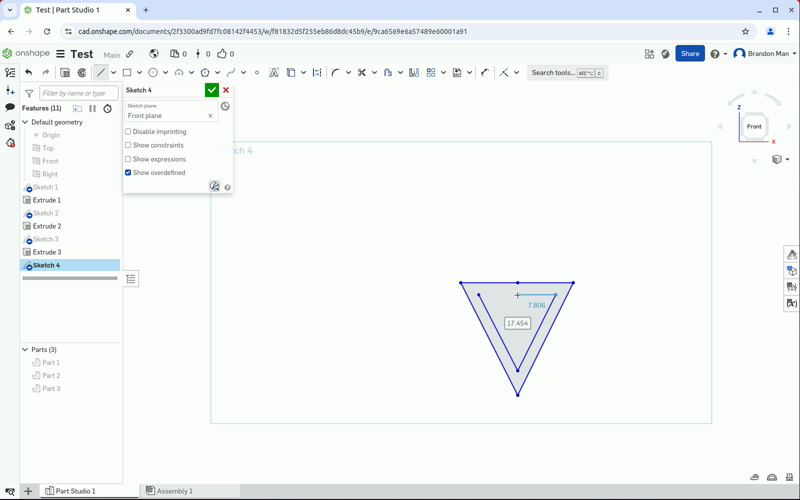
click(517, 294)
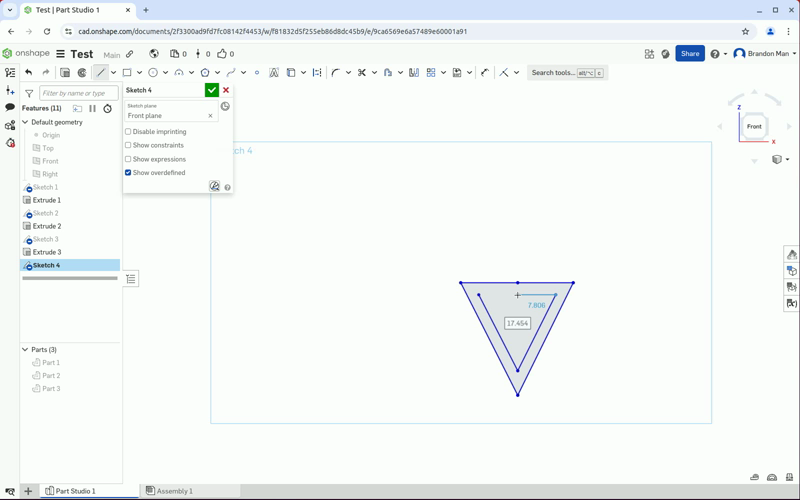
key_up(shift)
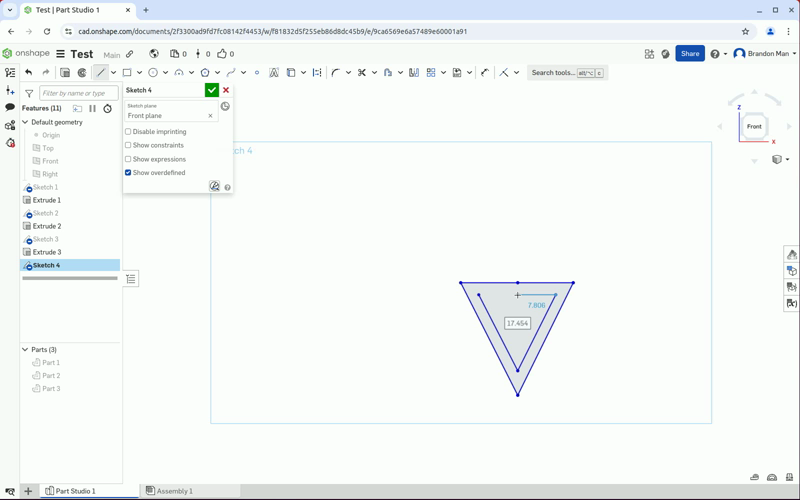
mouse_move(547, 294)
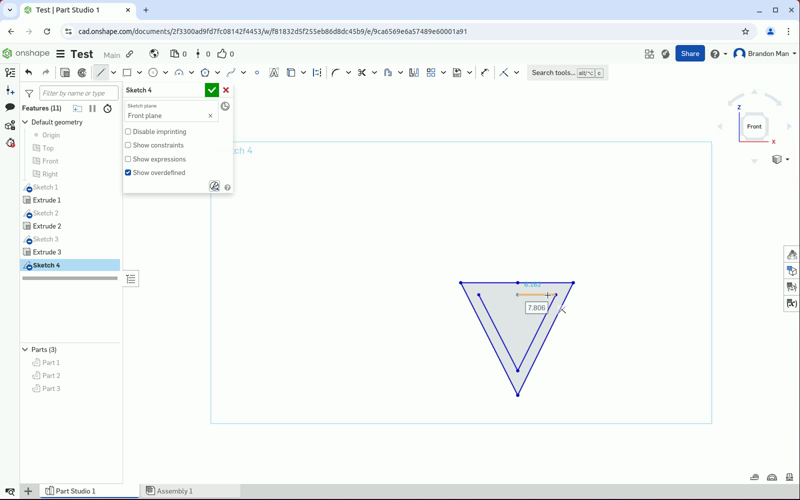
key_down(shift)
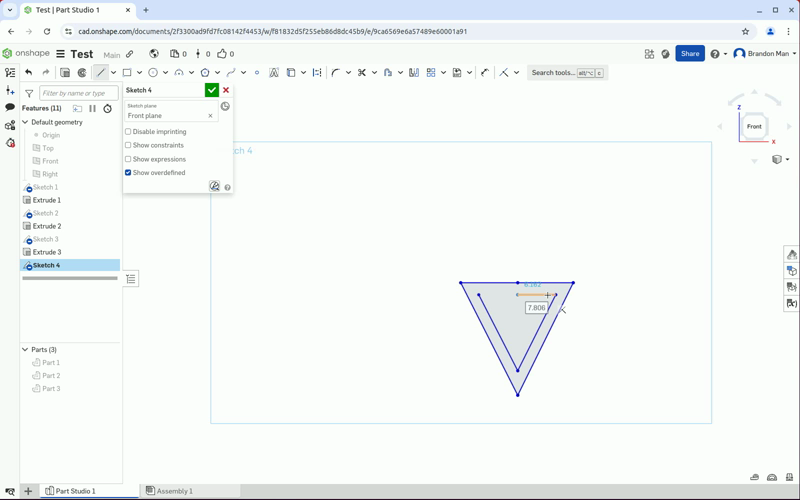
mouse_move(478, 294)
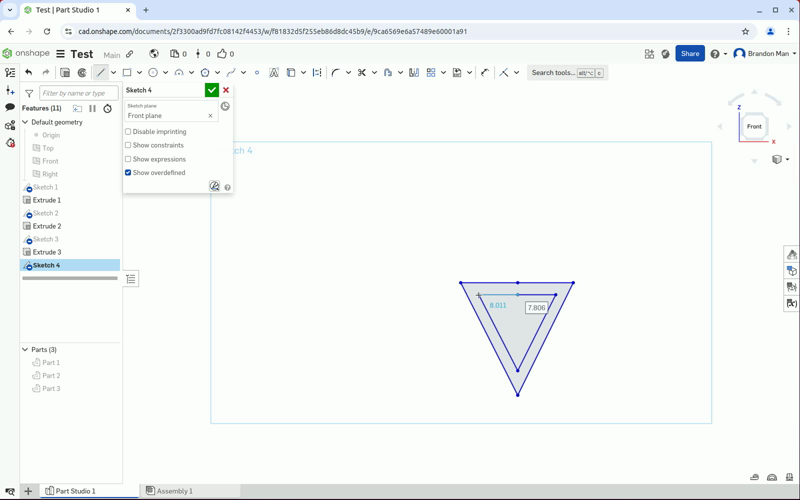
key_up(shift)
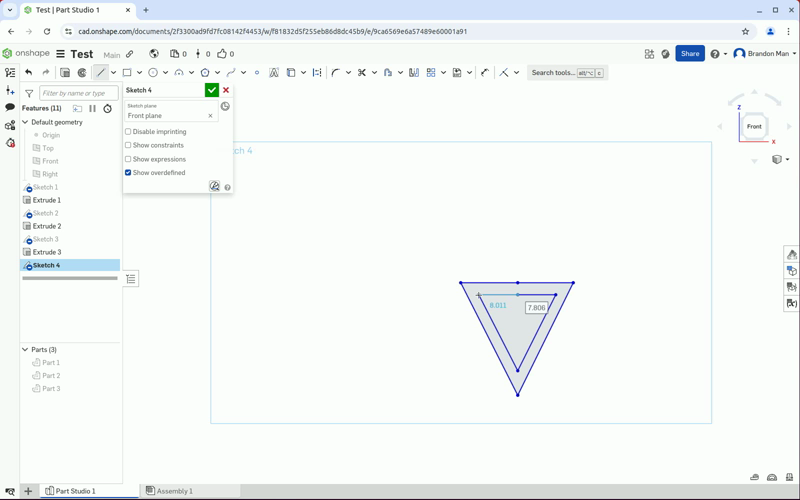
click(478, 294)
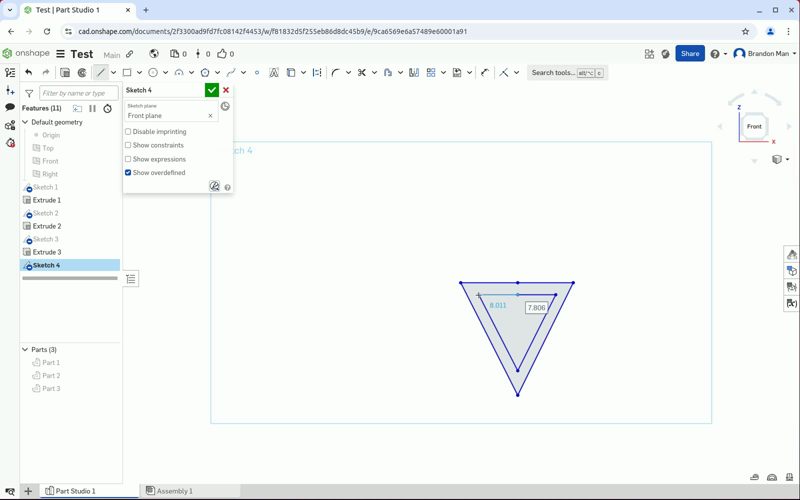
key(esc)
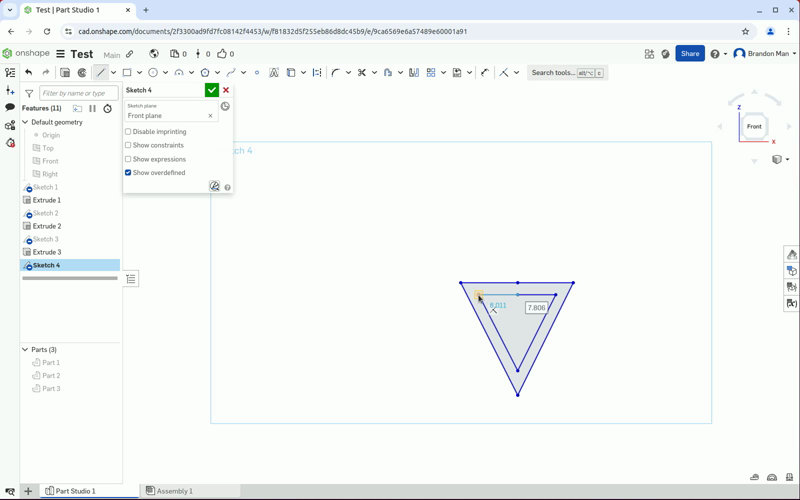
mouse_move(492, 288)
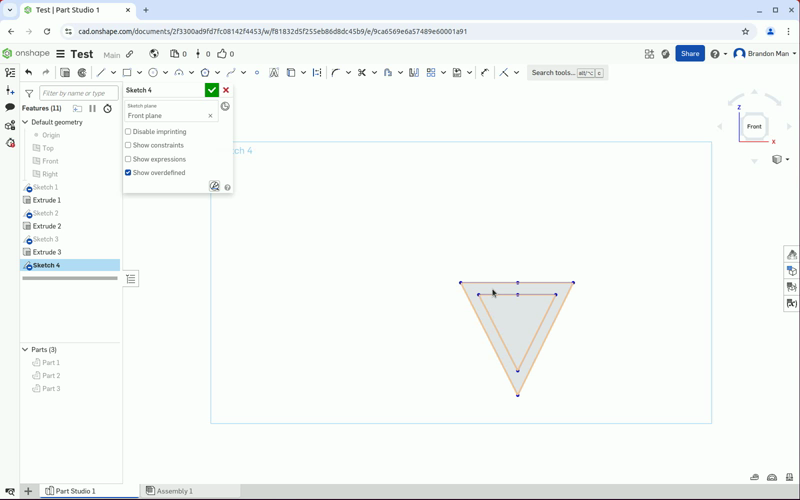
click(492, 288)
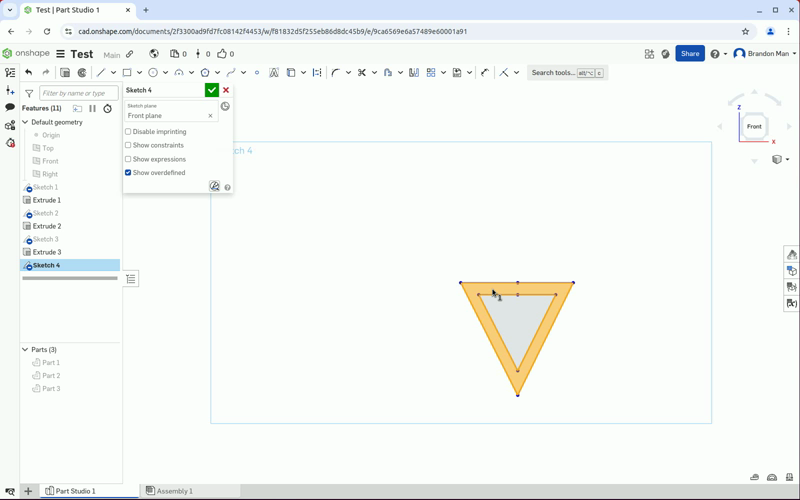
mouse_move(73, 352)
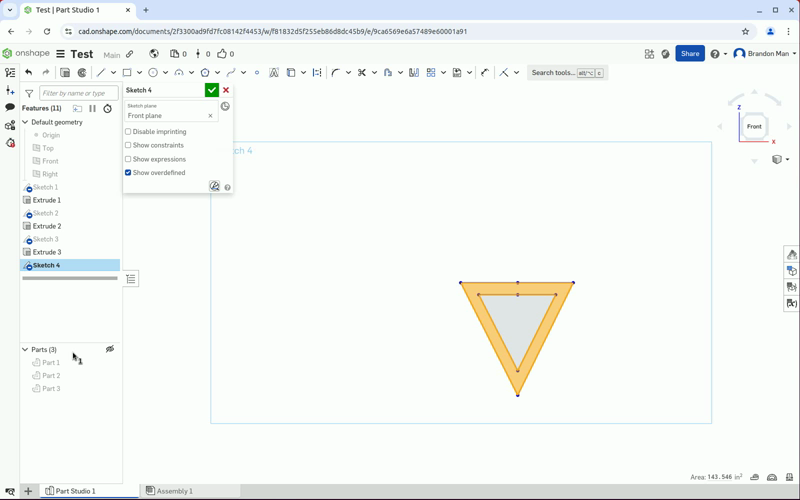
key(shift+y)
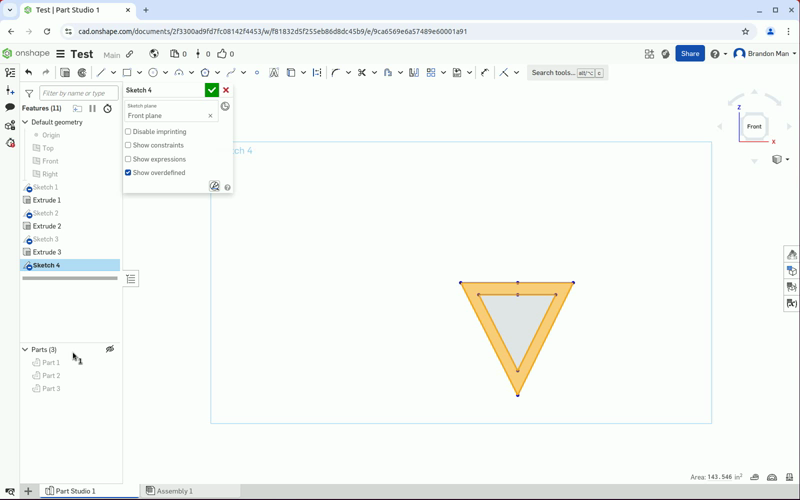
key(shift+e)
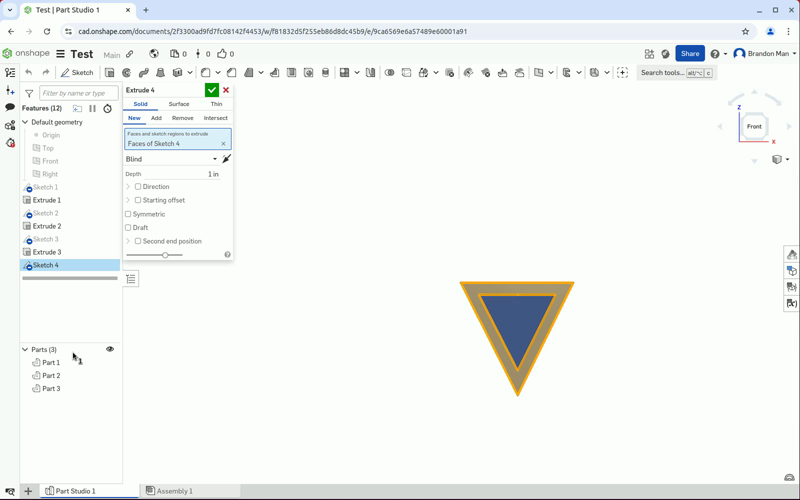
mouse_move(143, 106)
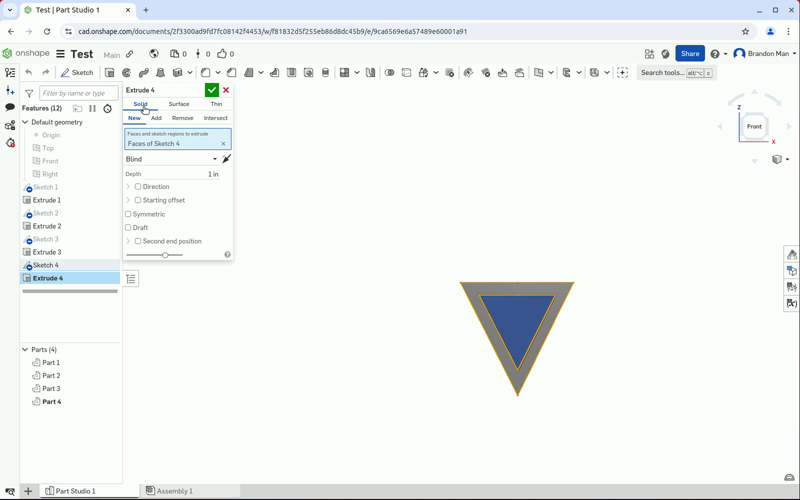
click(143, 106)
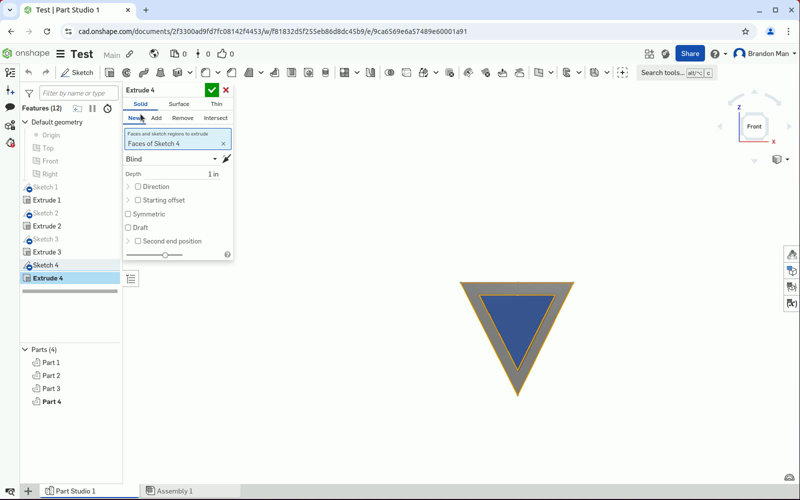
mouse_move(137, 120)
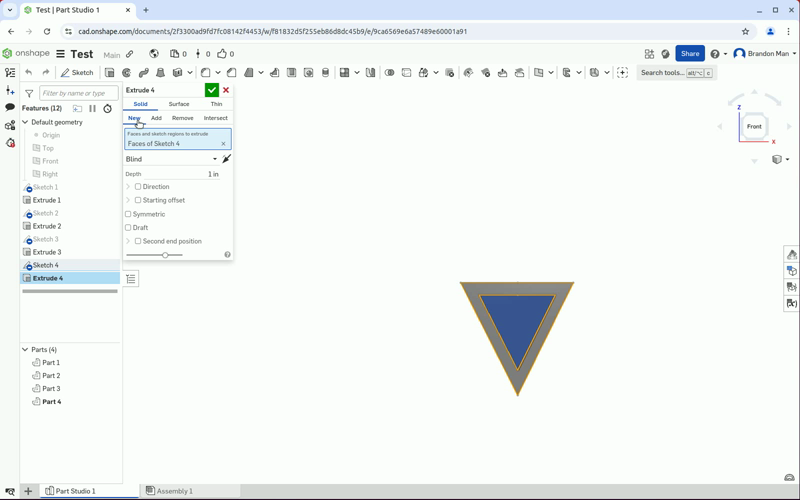
click(137, 120)
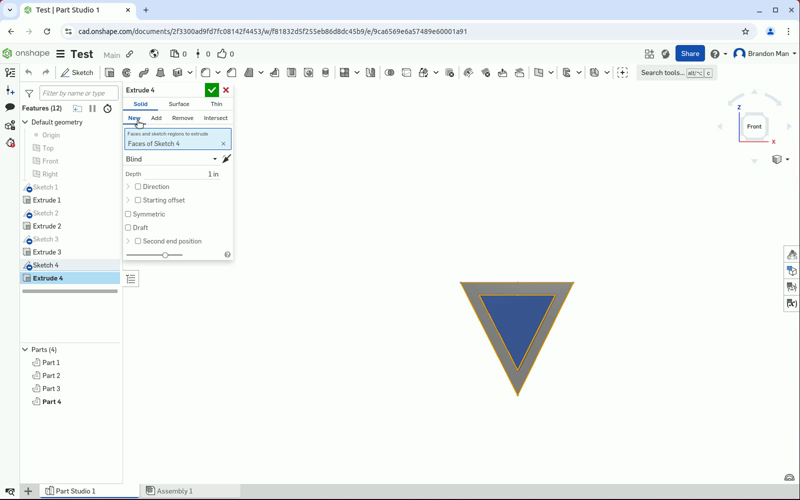
key(tab, 4)
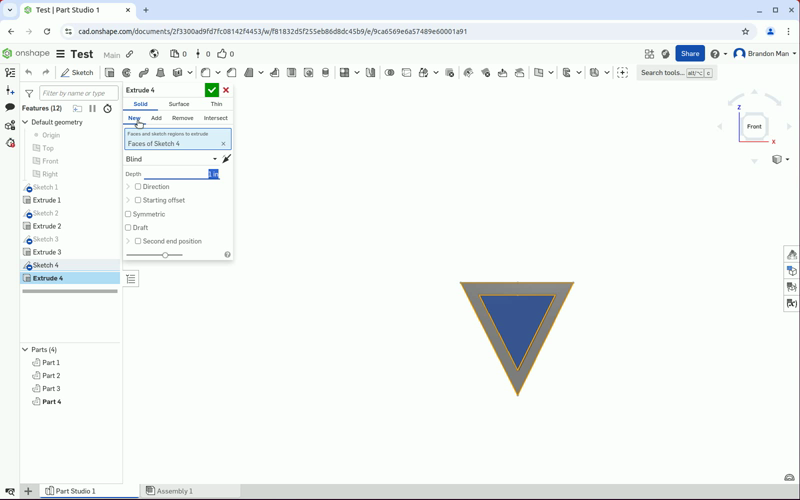
text(23.108)
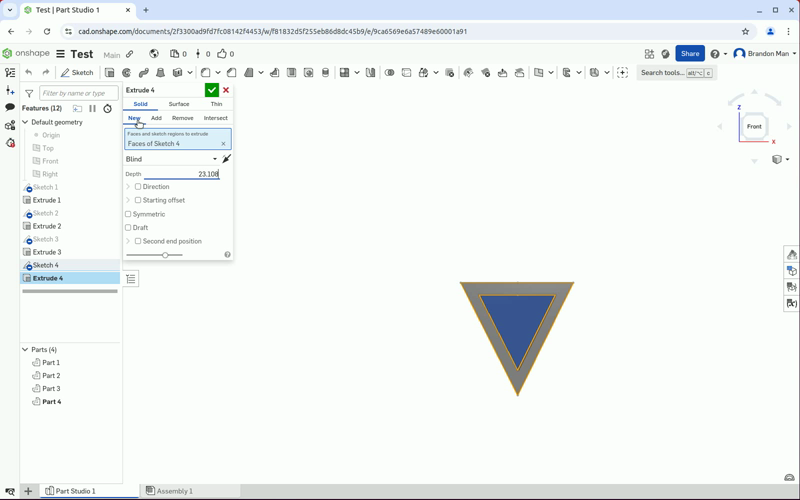
key(enter)
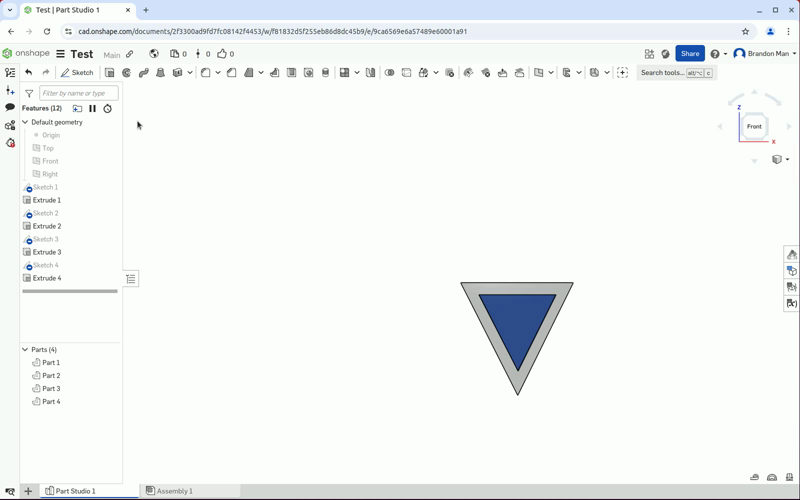
key(shift+h)
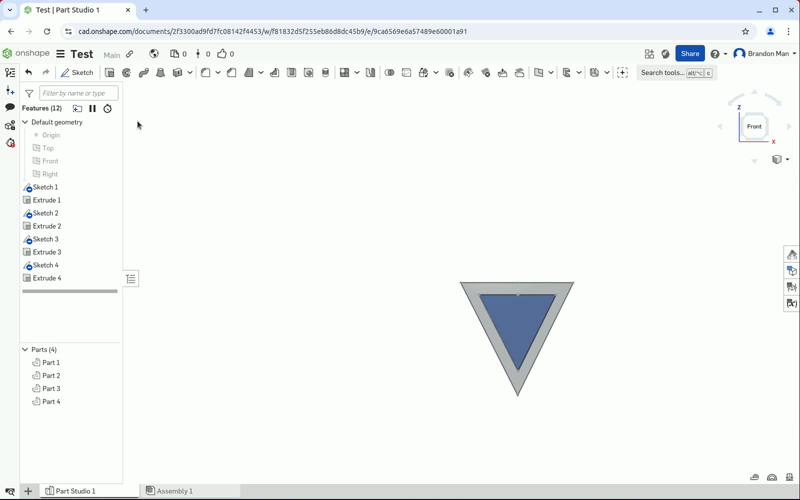
key(shift+h)
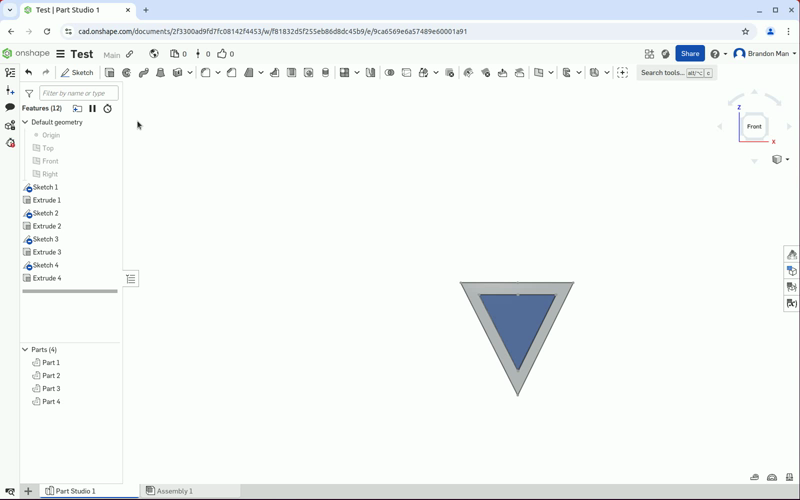
key(shift+7)
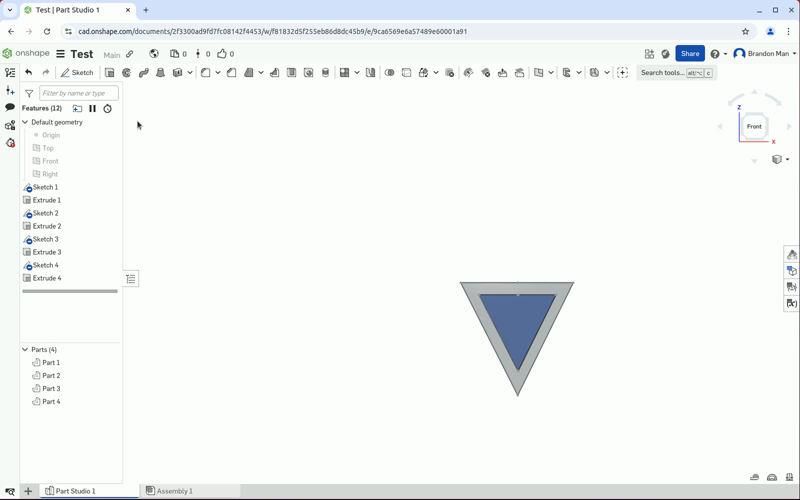
key(left, 2)
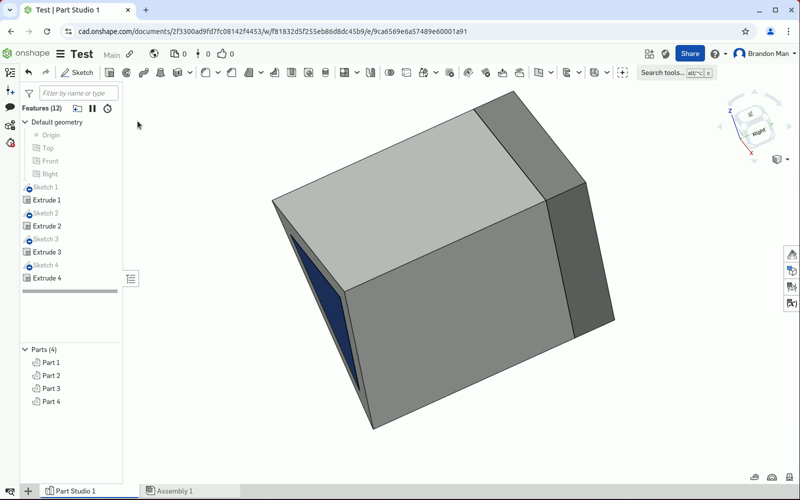
key(down, 2)
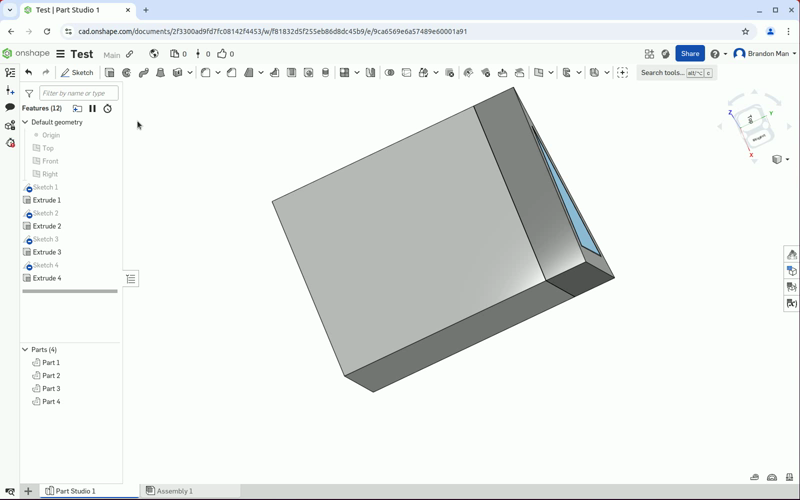
key(up, 2)
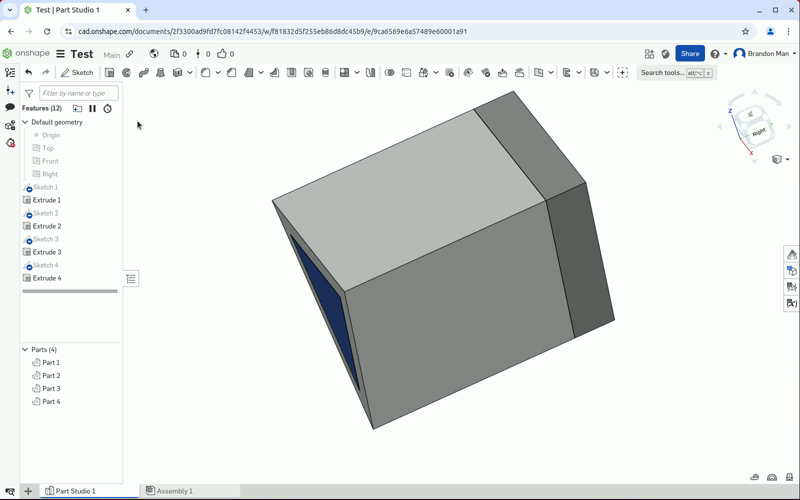
key(right, 2)
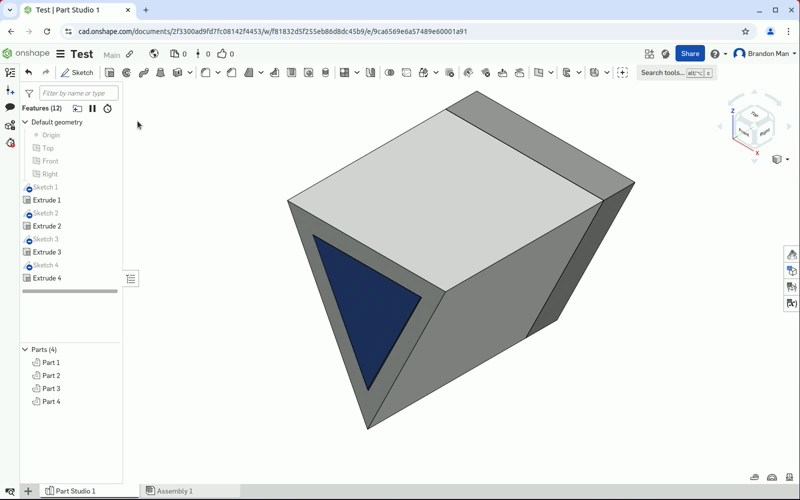
mouse_move(73, 189)
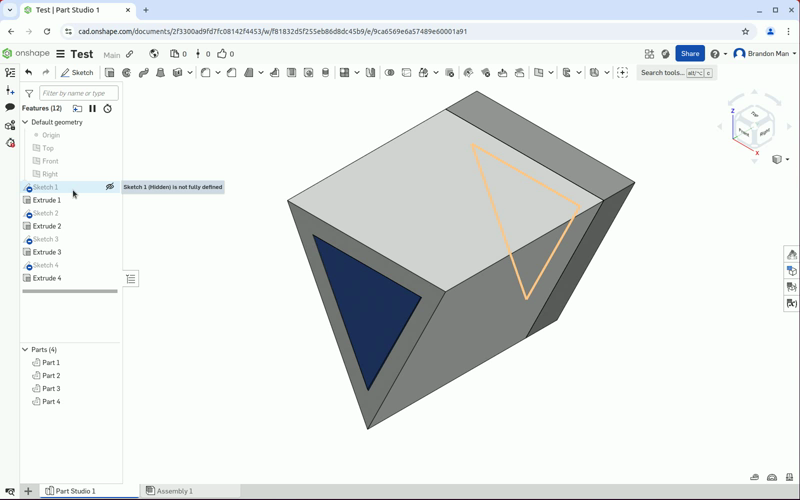
click(73, 189)